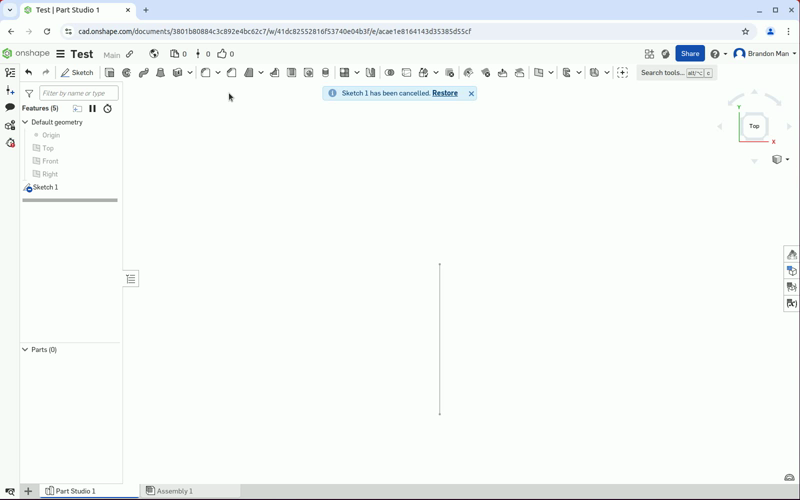
key(shift+h)
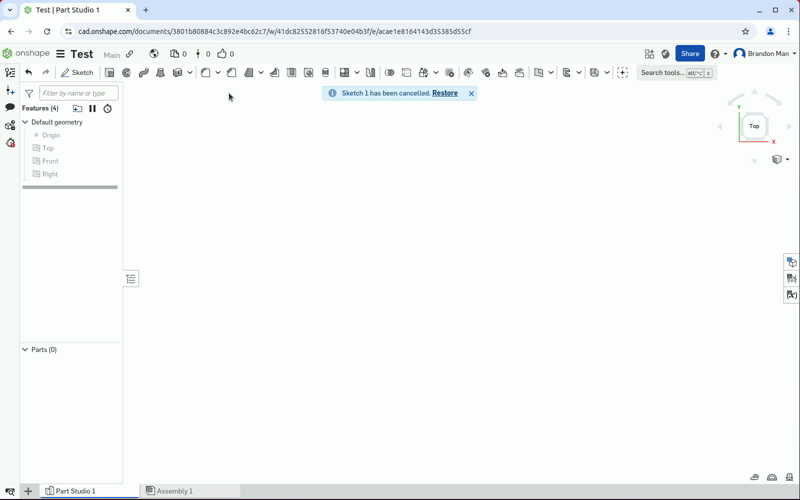
mouse_move(73, 352)
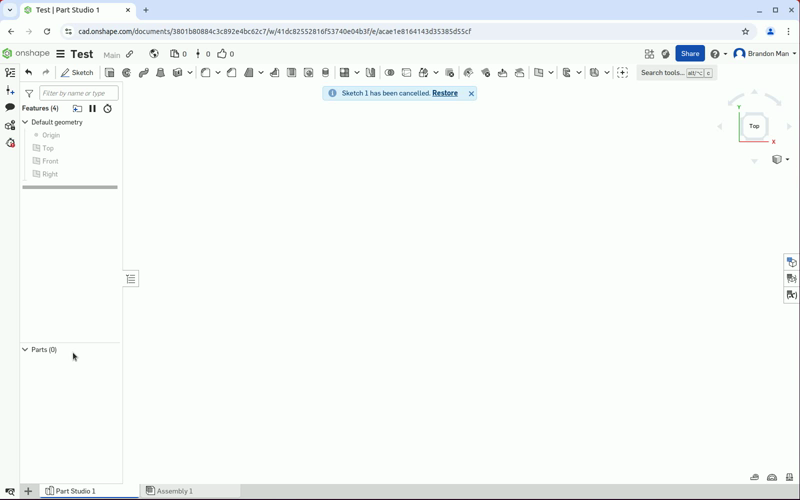
key(y)
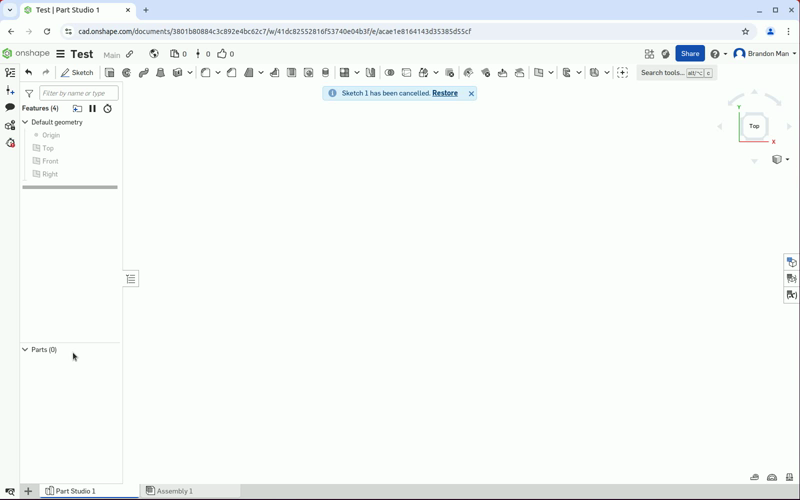
key(shift+p)
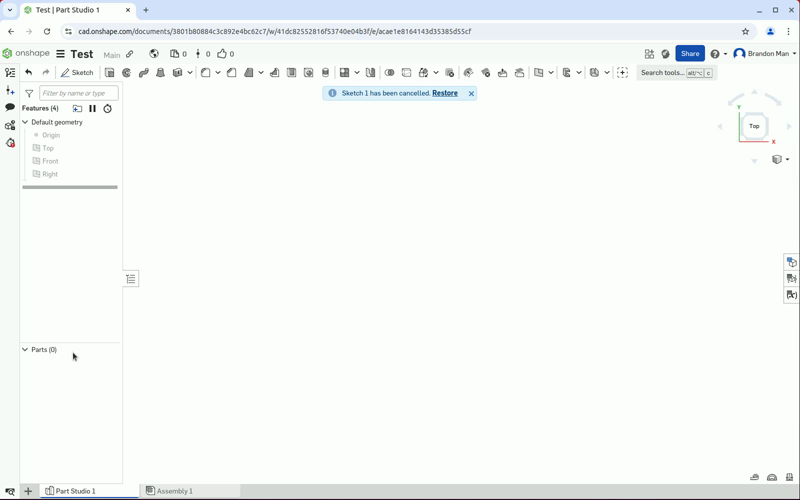
key(space)
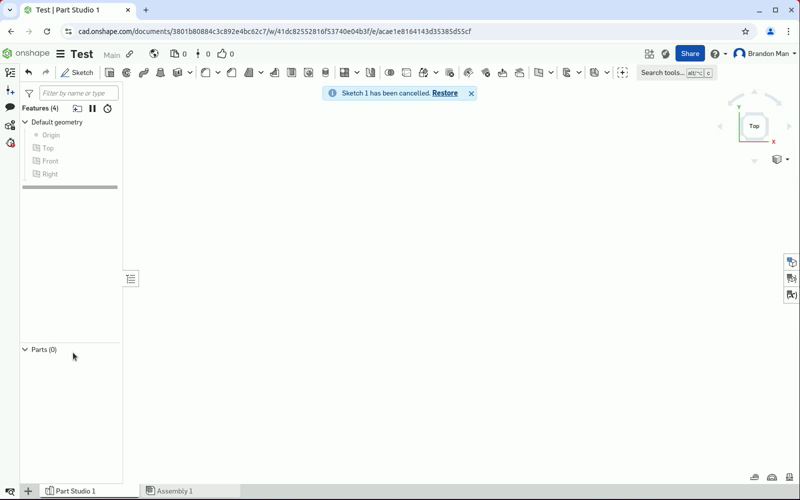
key_down(shift)
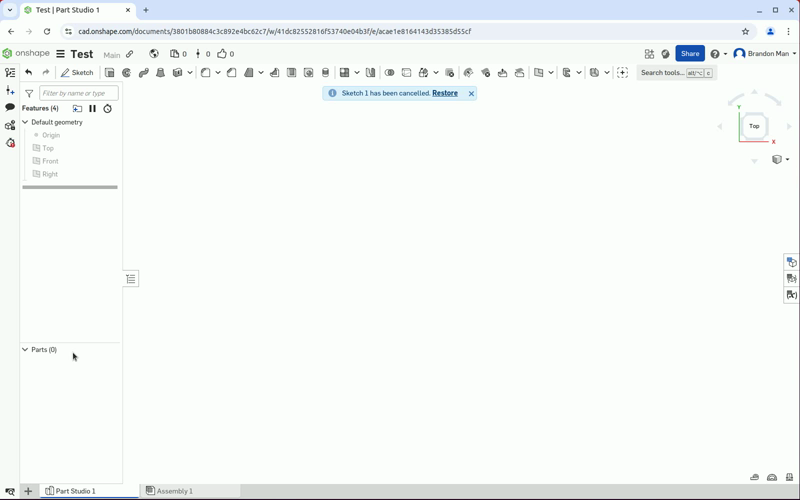
key(up)
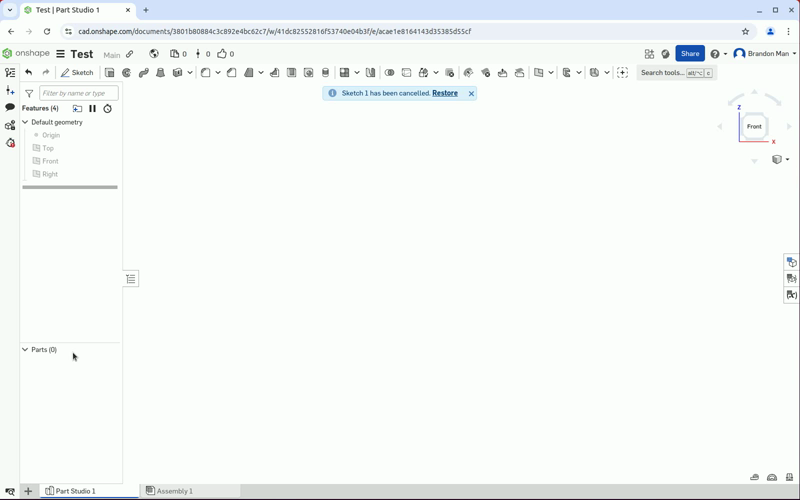
key_up(shift)
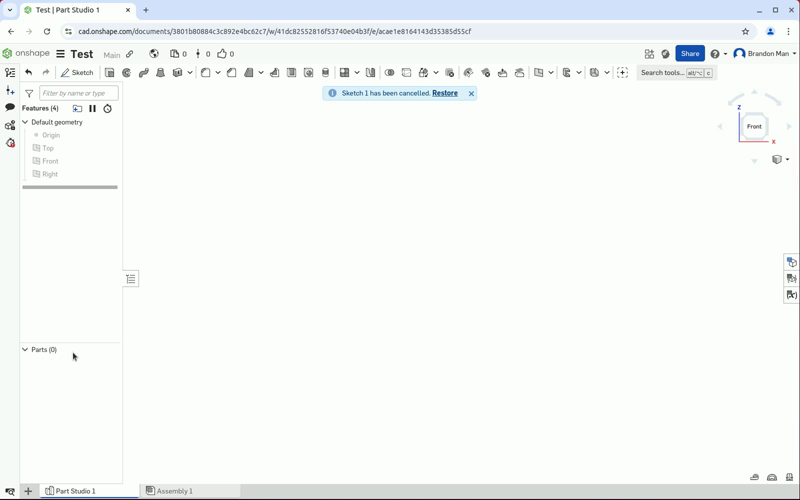
mouse_move(73, 352)
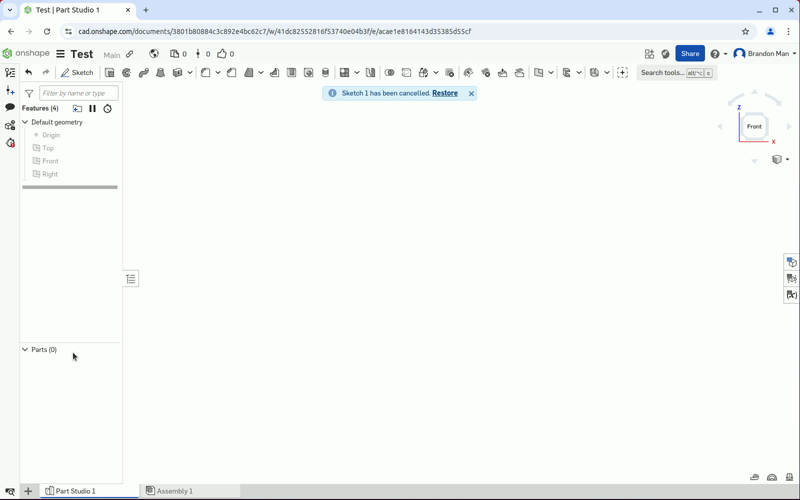
key(shift+y)
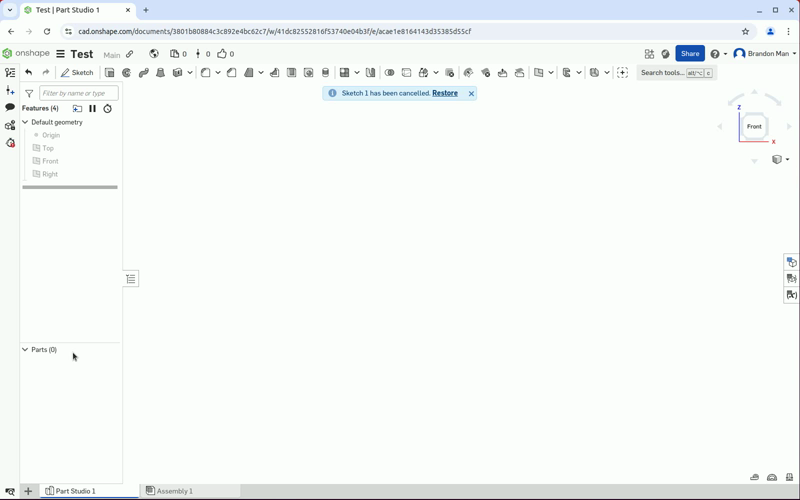
key(shift+s)
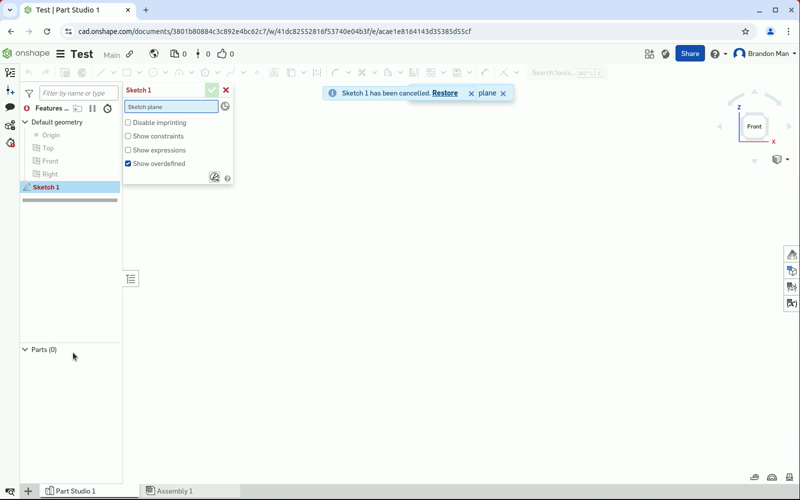
mouse_move(73, 163)
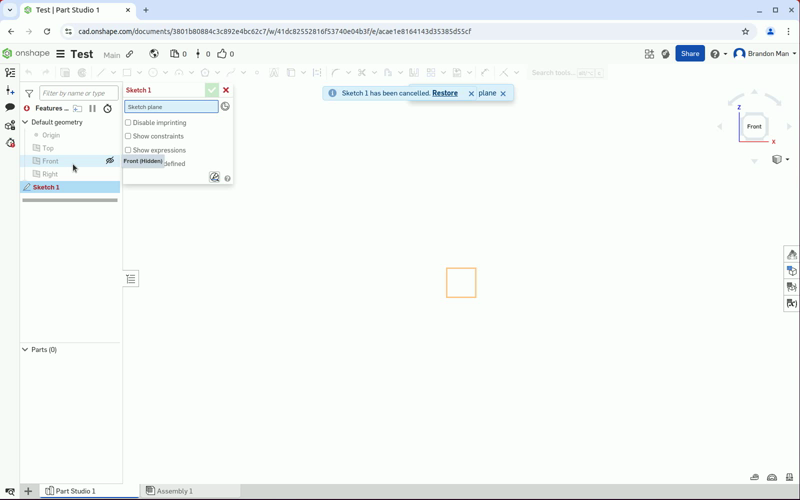
click(73, 163)
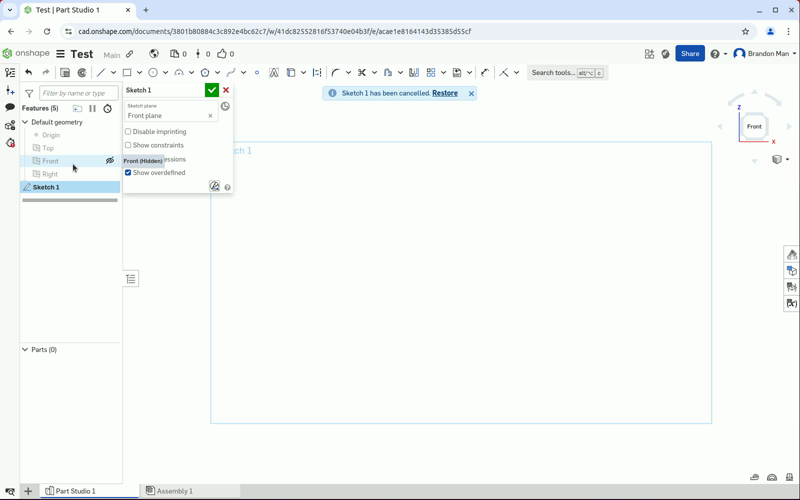
mouse_move(73, 352)
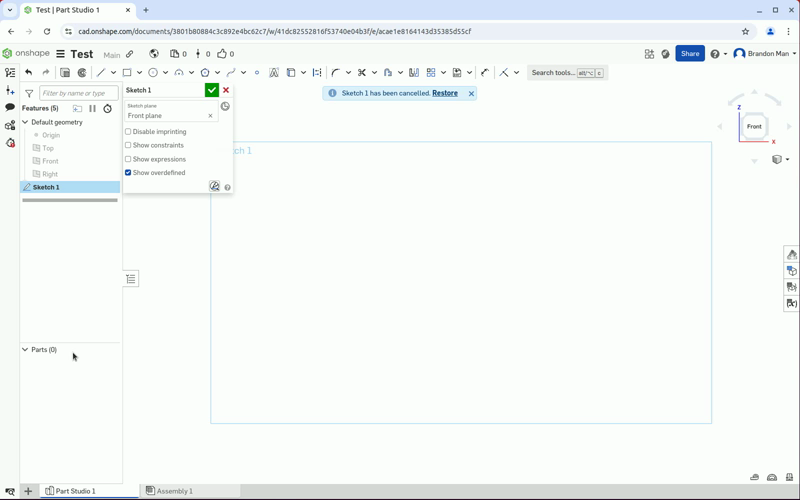
key(y)
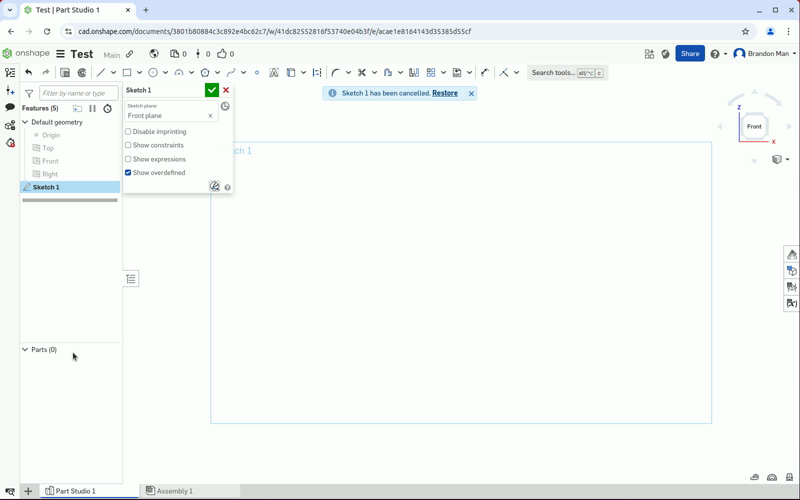
key(l)
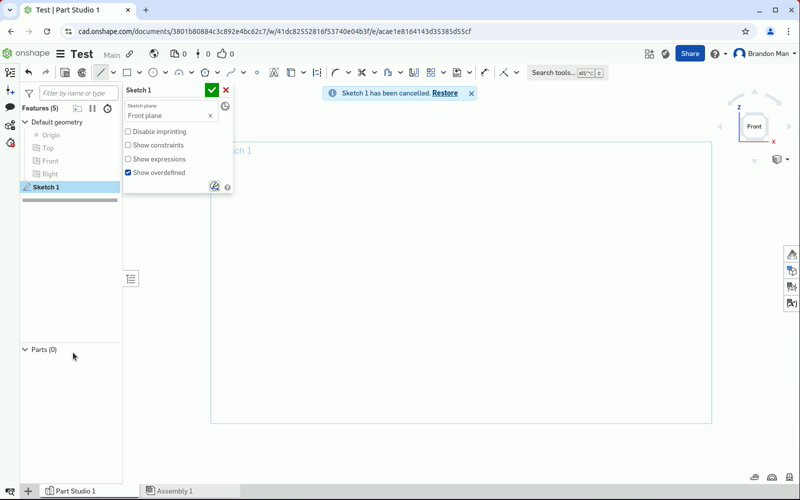
key_down(shift)
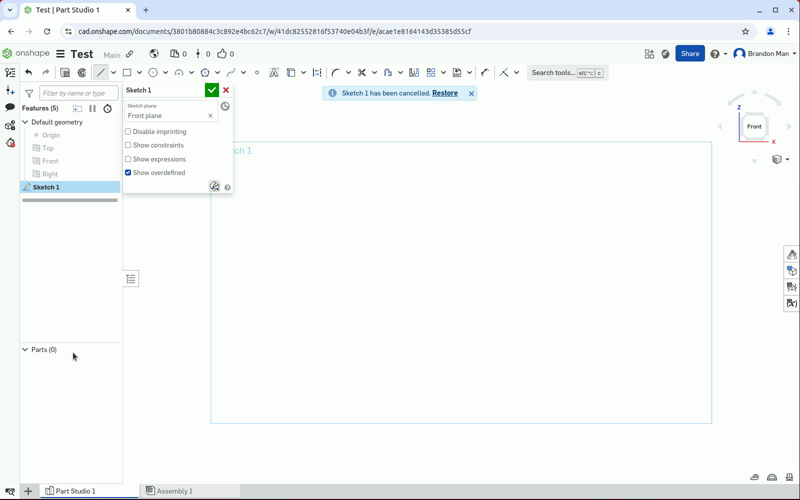
mouse_move(396, 288)
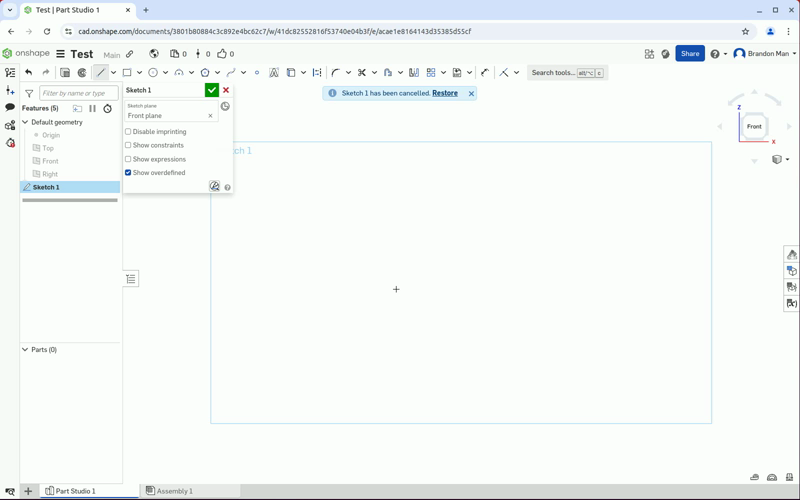
click(396, 288)
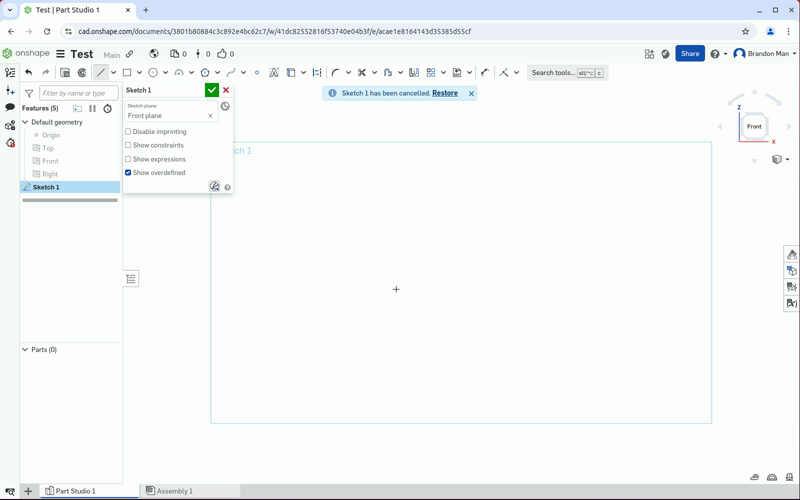
key_up(shift)
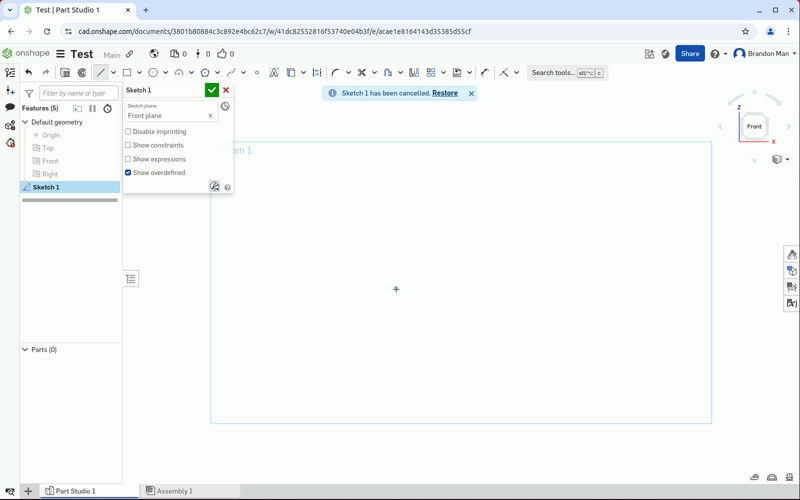
key_down(shift)
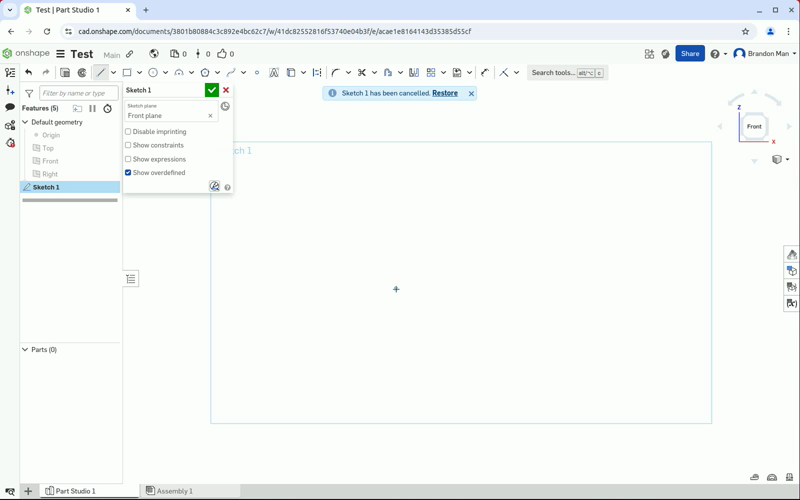
mouse_move(520, 300)
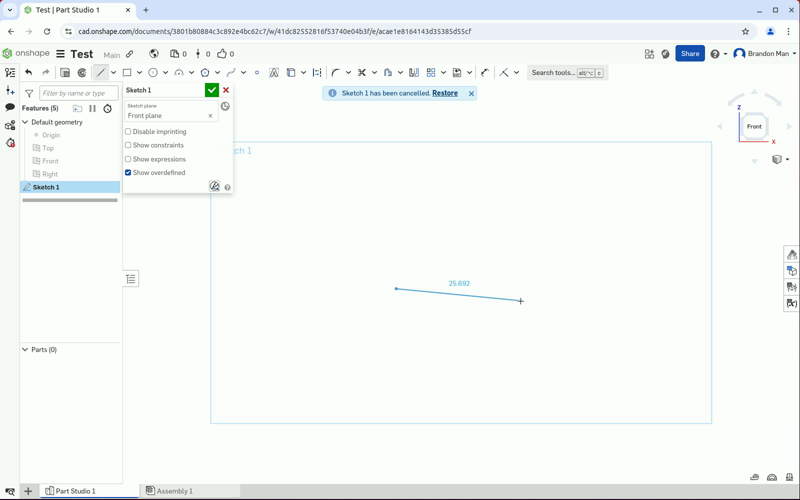
click(520, 300)
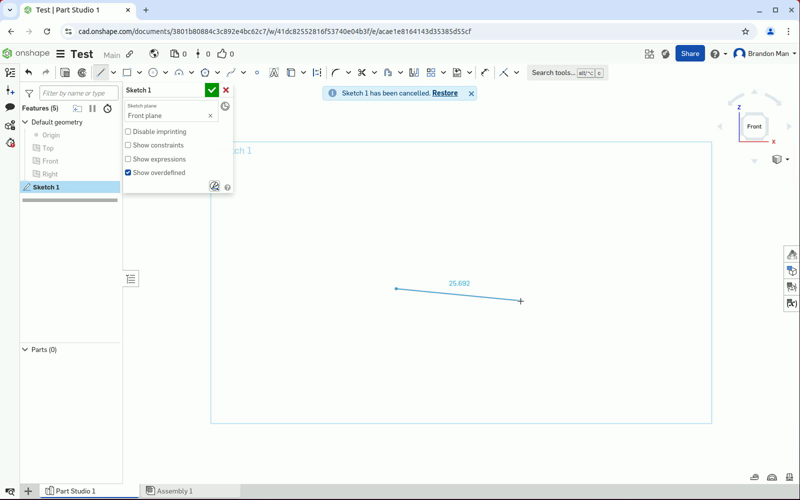
key_up(shift)
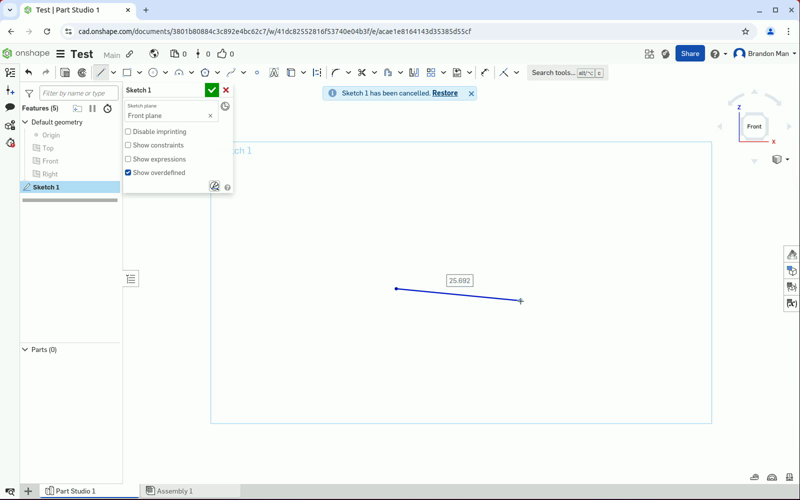
key_down(shift)
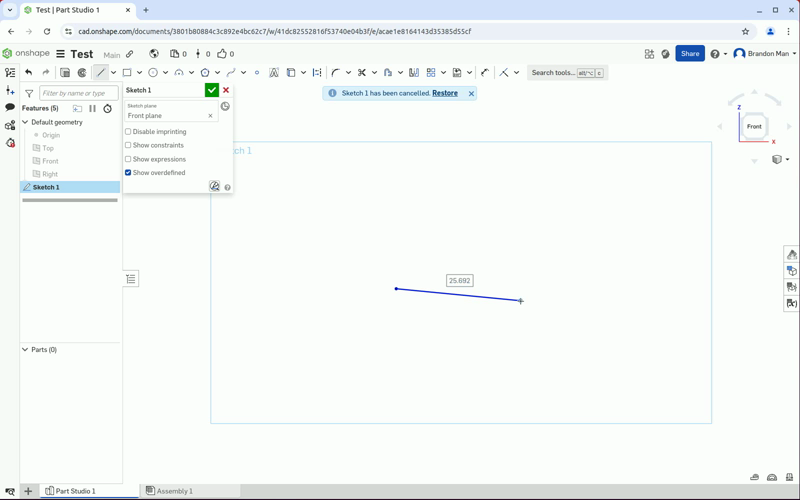
mouse_move(508, 171)
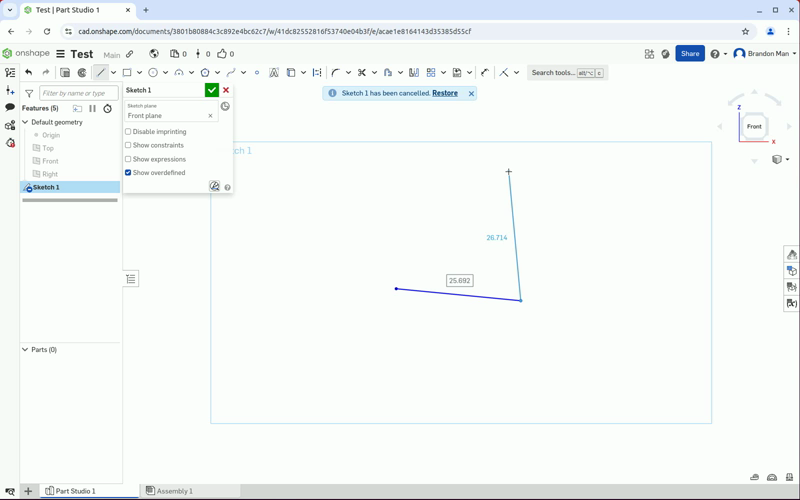
click(508, 171)
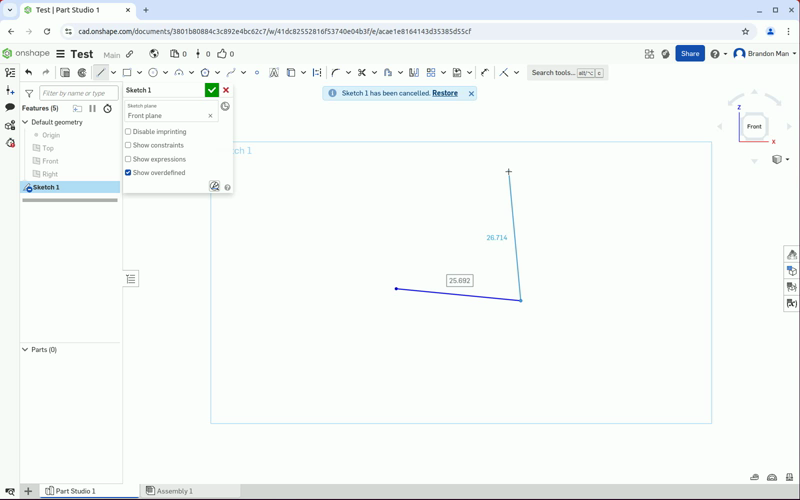
key_up(shift)
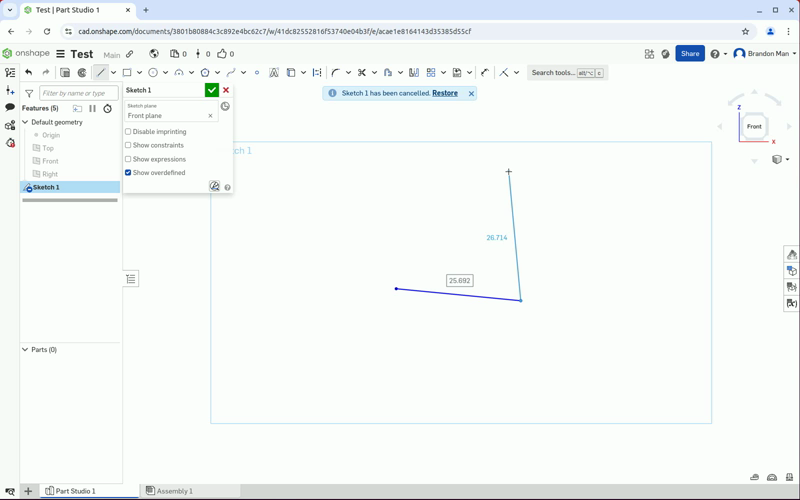
key_down(shift)
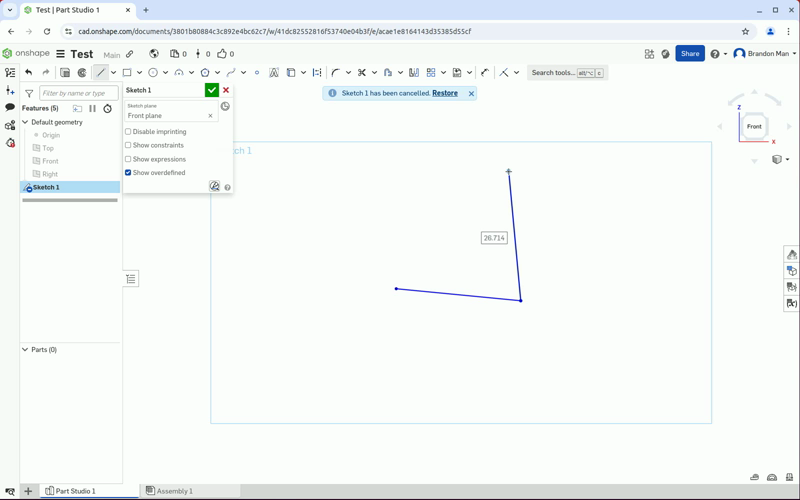
mouse_move(538, 171)
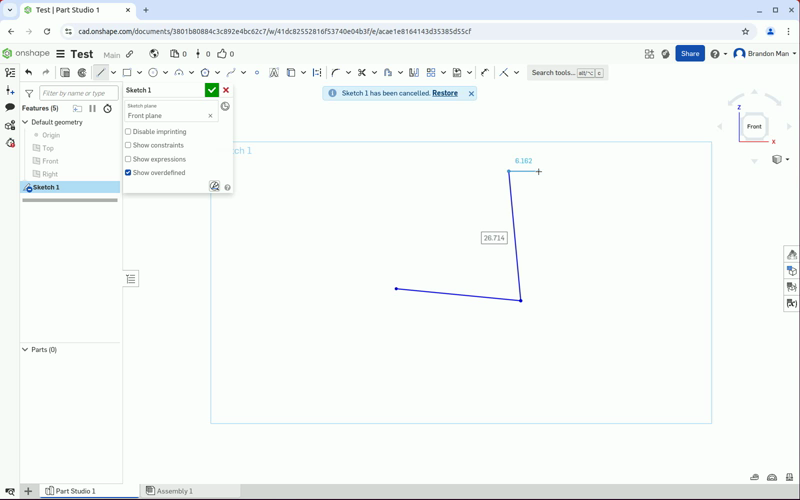
mouse_move(503, 171)
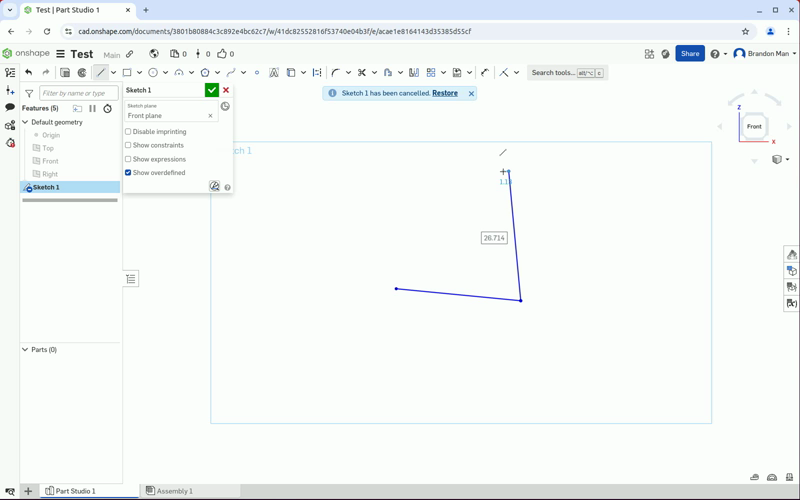
scroll(6)
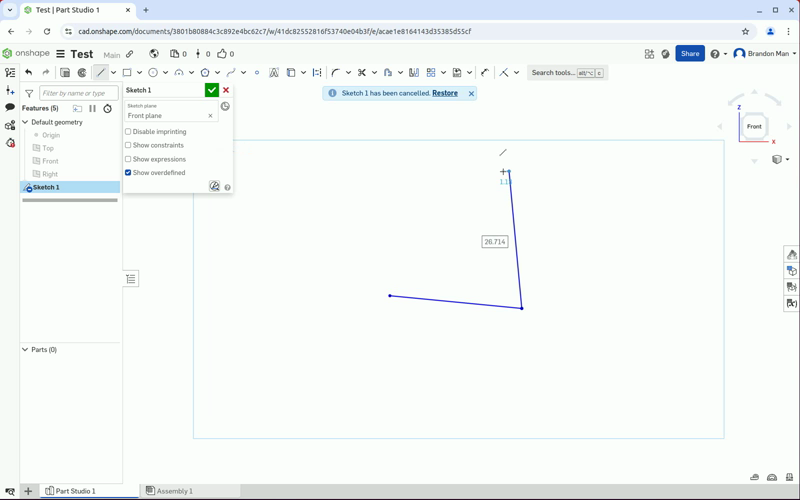
scroll(6)
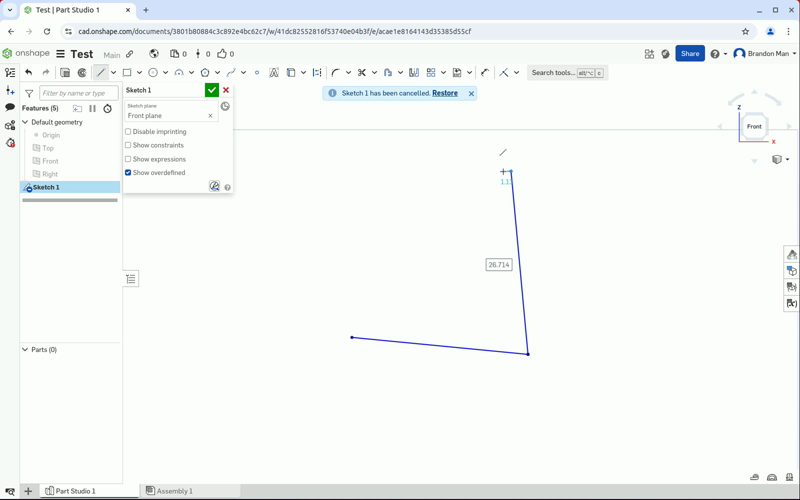
scroll(6)
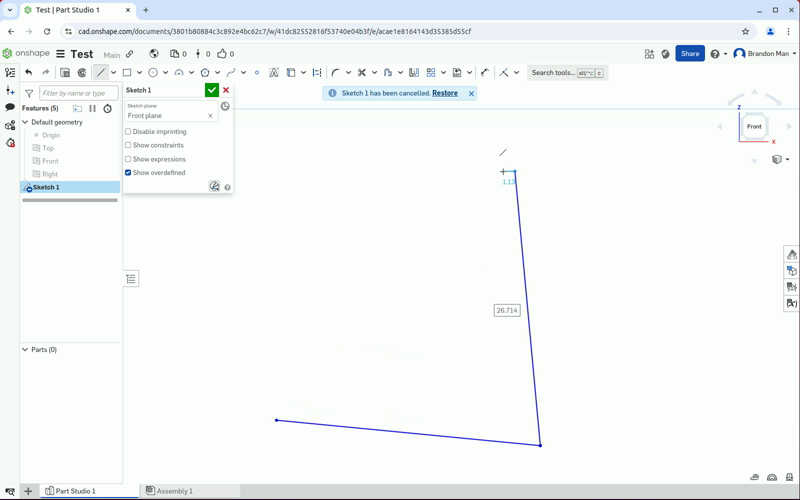
scroll(6)
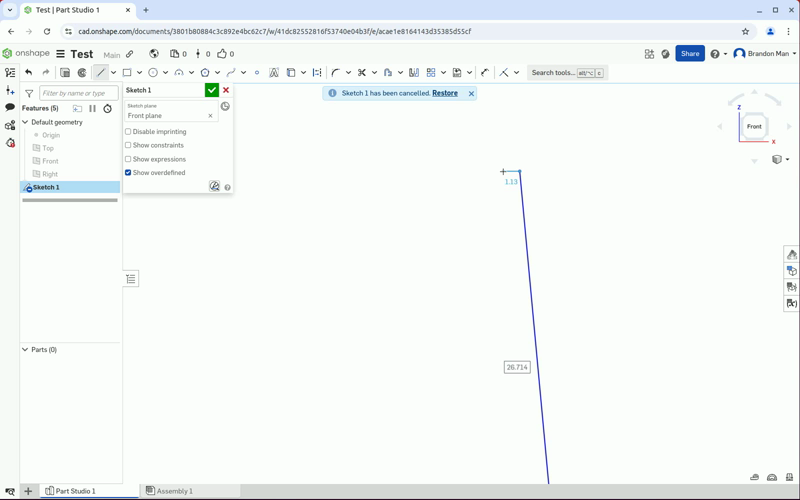
scroll(6)
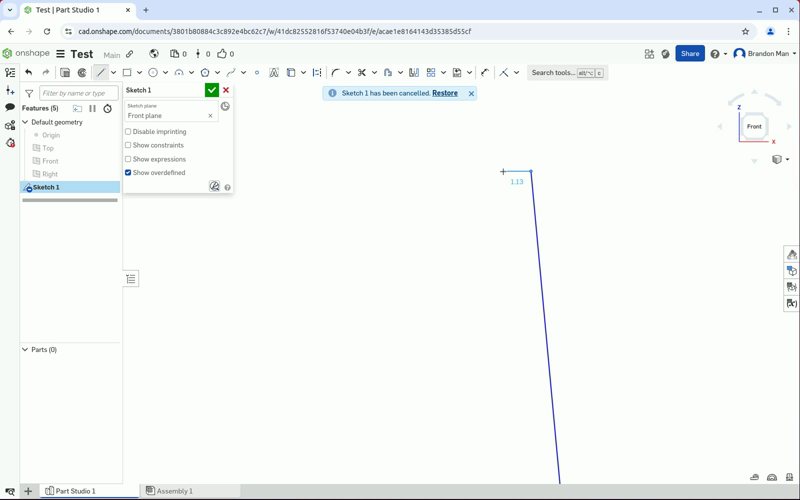
scroll(6)
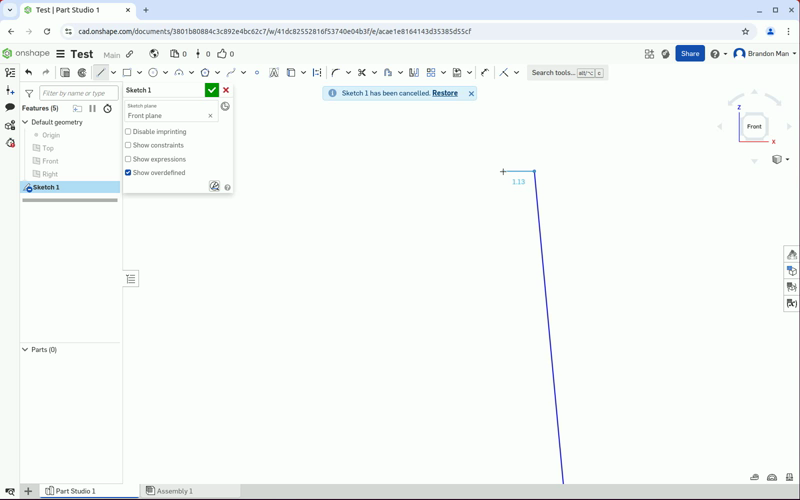
scroll(6)
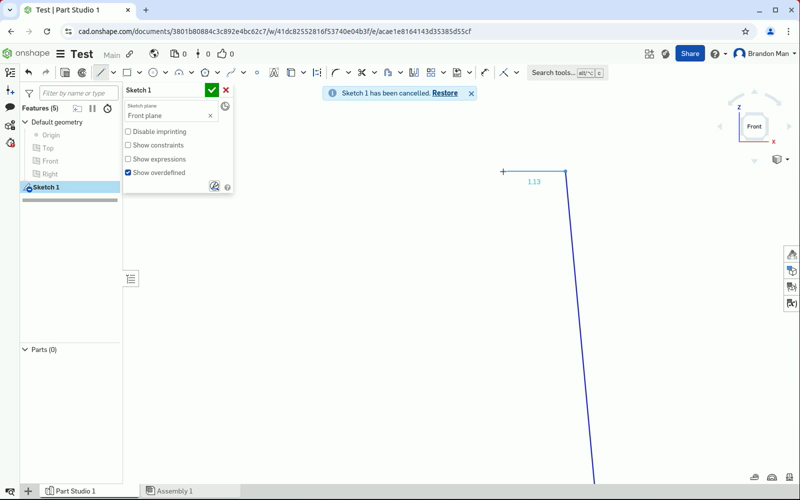
click(503, 171)
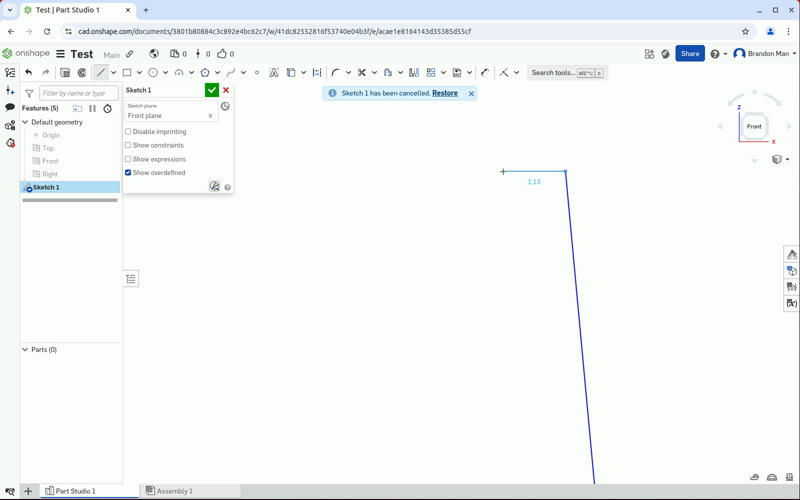
scroll(-6)
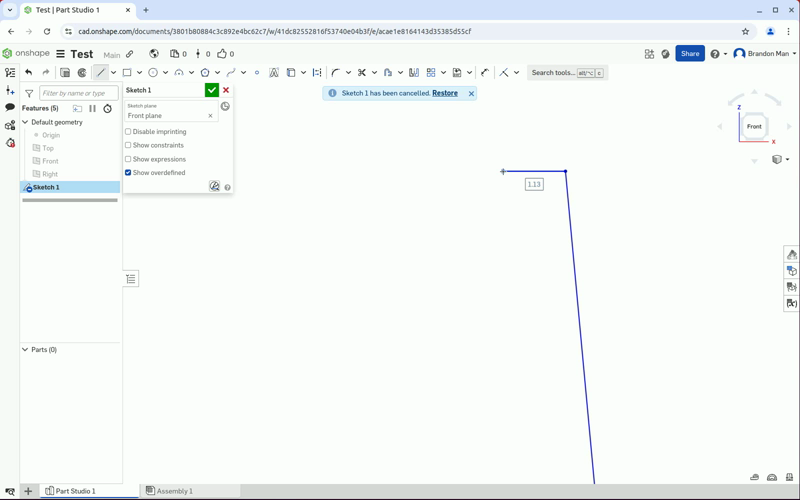
scroll(-6)
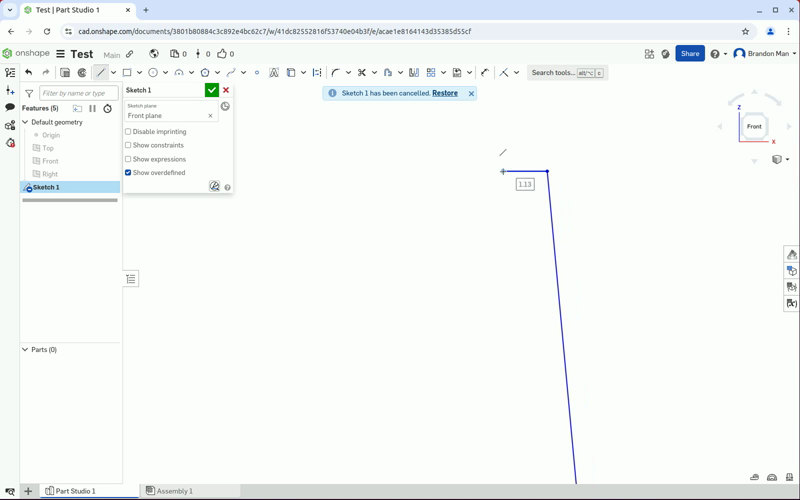
scroll(-6)
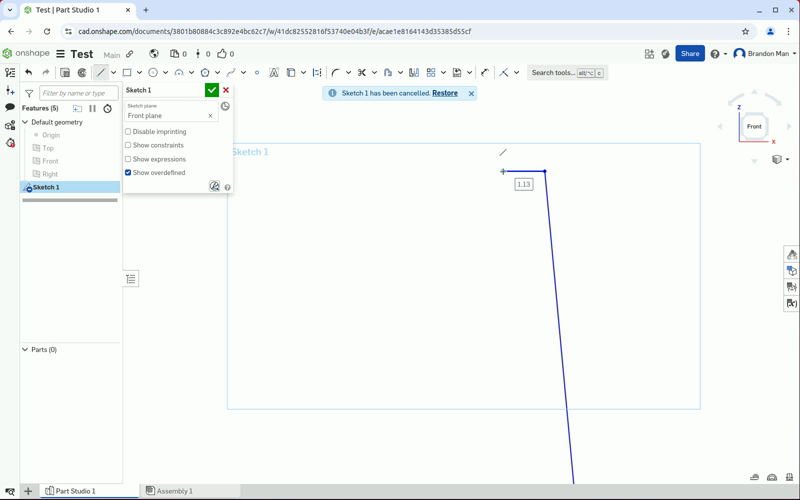
scroll(-6)
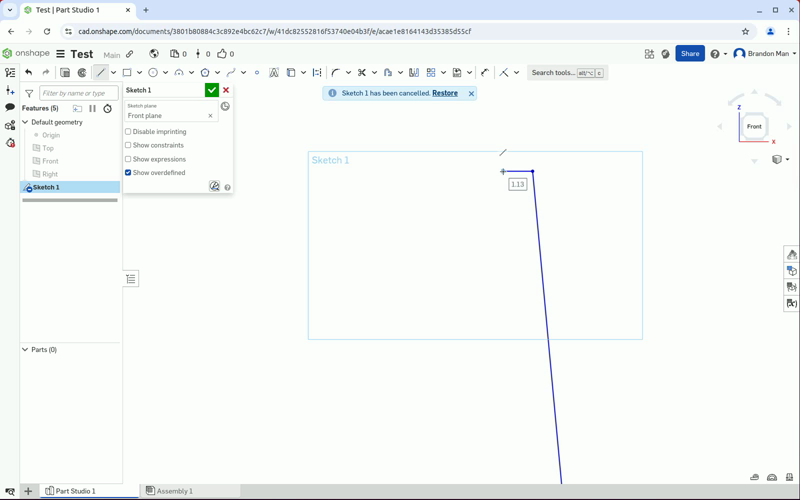
scroll(-6)
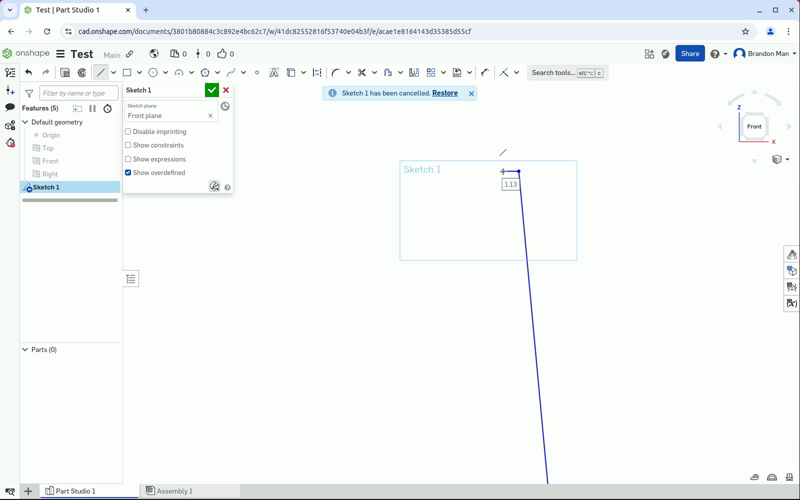
scroll(-6)
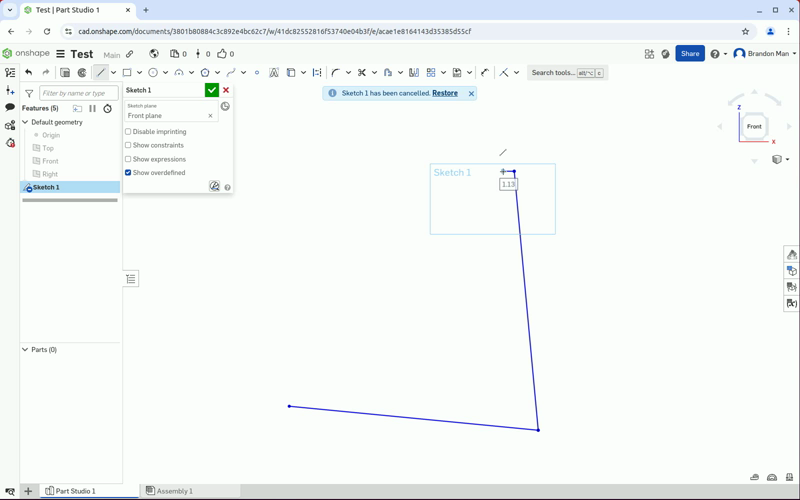
scroll(-6)
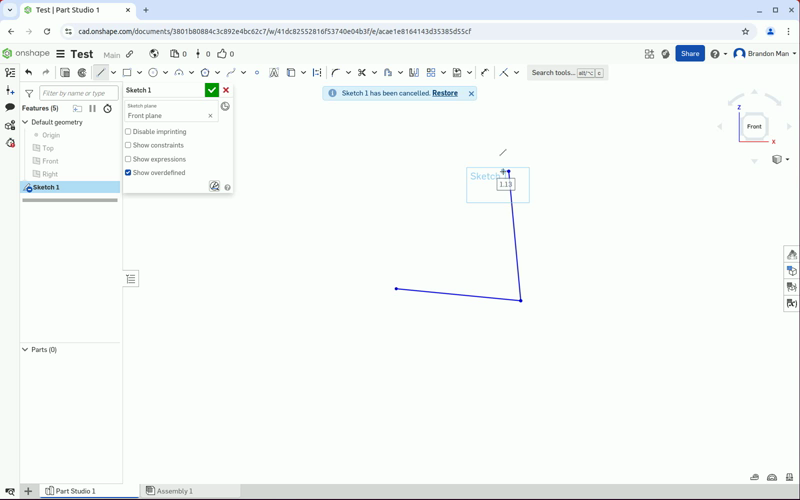
key_up(shift)
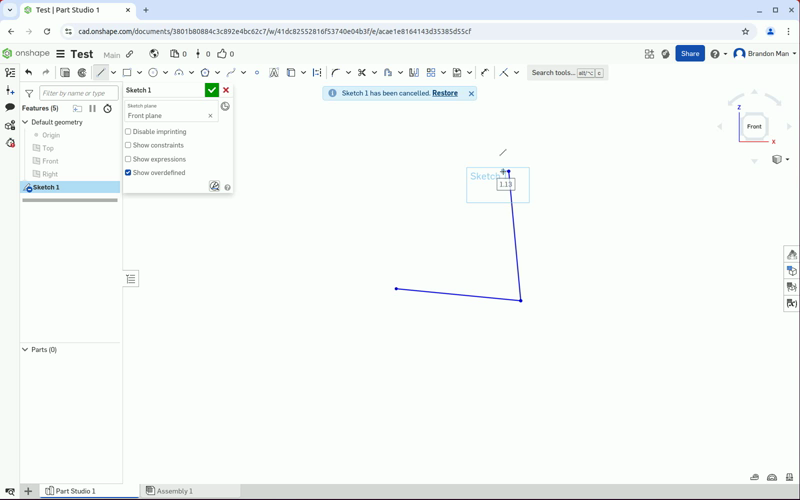
key_down(shift)
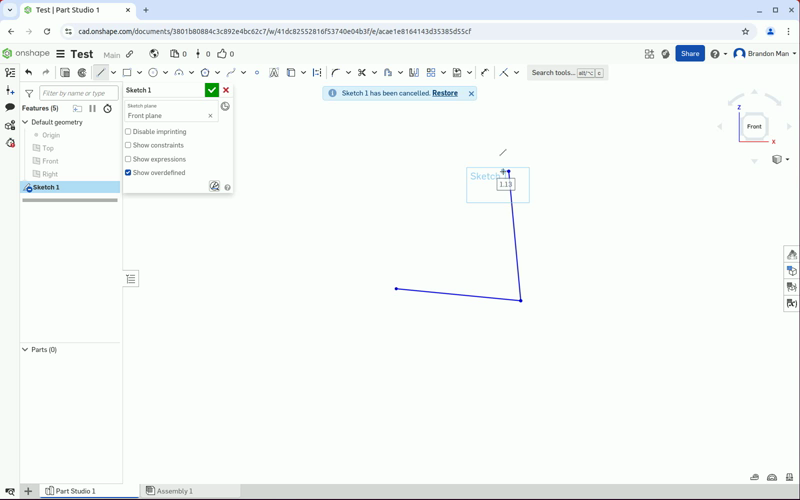
mouse_move(503, 283)
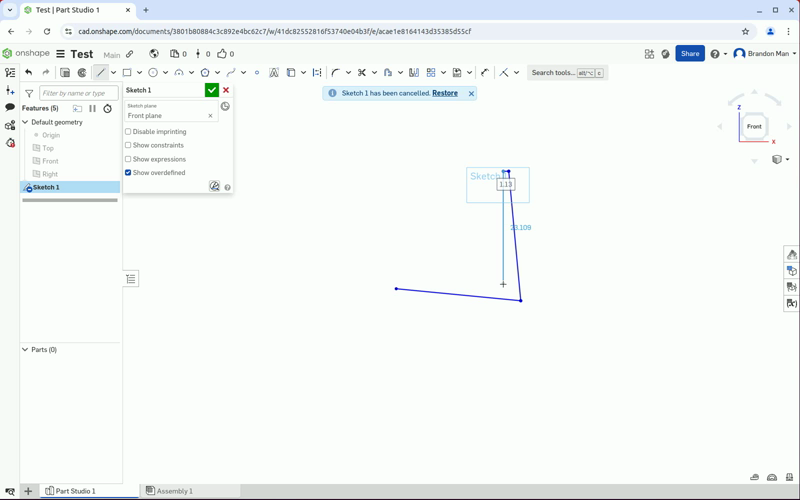
click(503, 283)
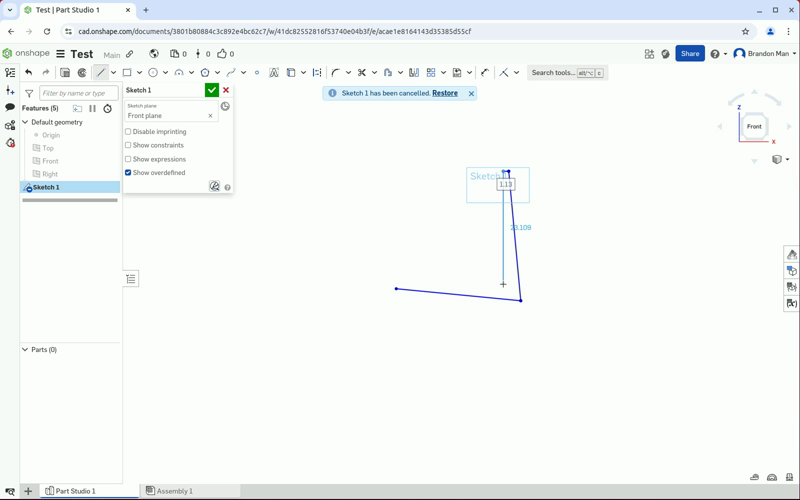
key_up(shift)
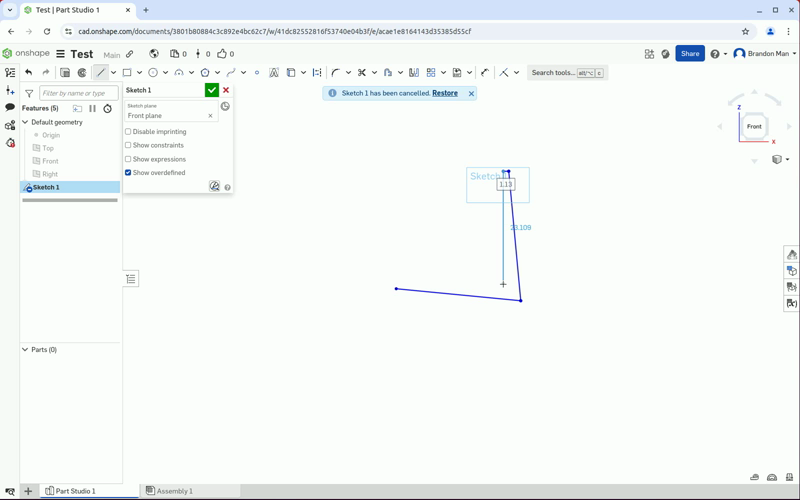
key_down(shift)
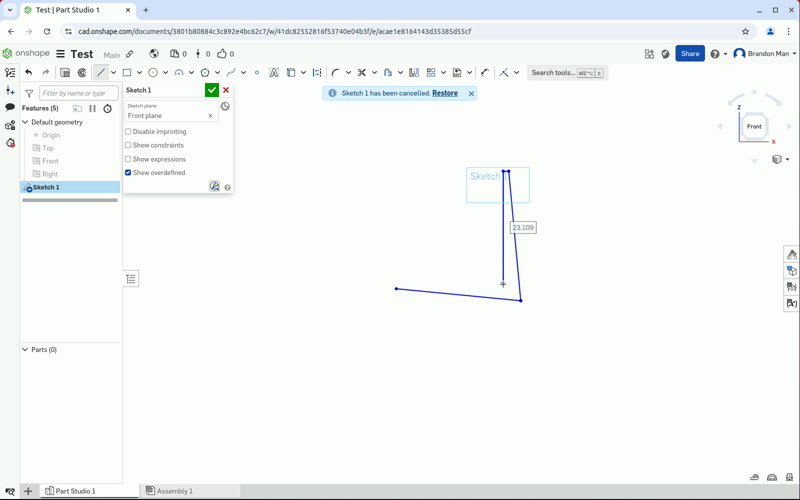
mouse_move(533, 283)
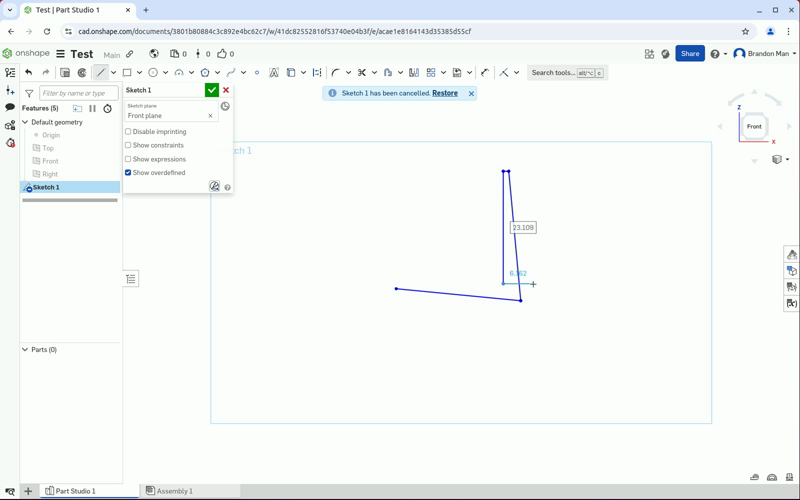
mouse_move(472, 283)
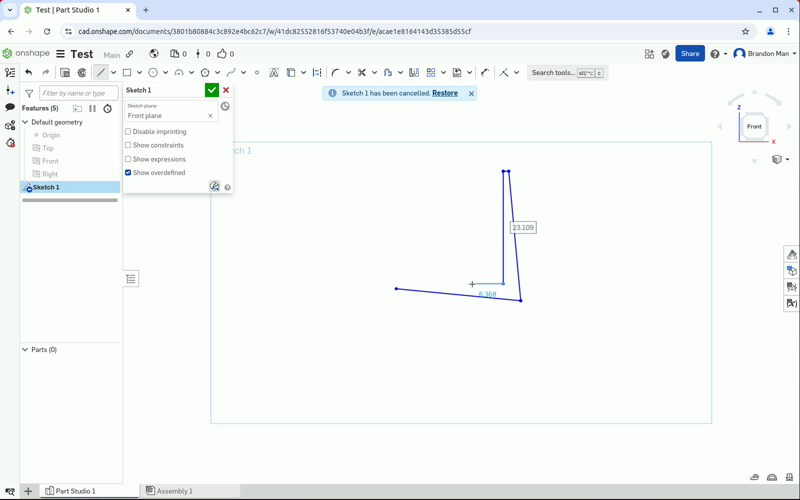
click(472, 283)
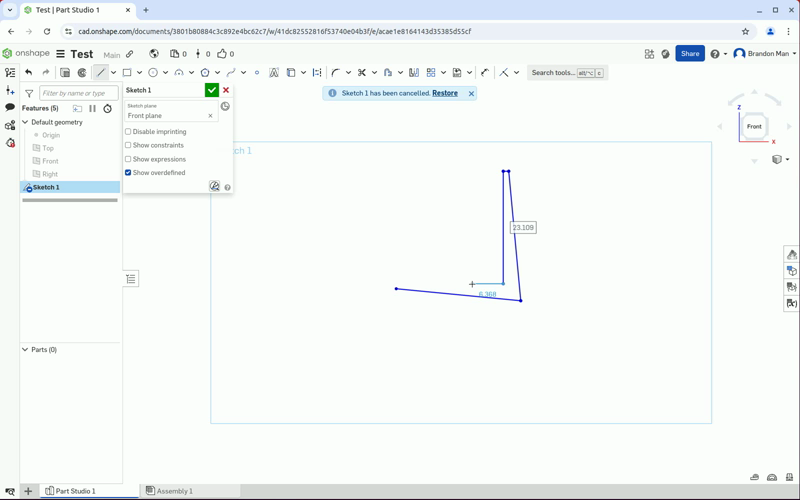
key_up(shift)
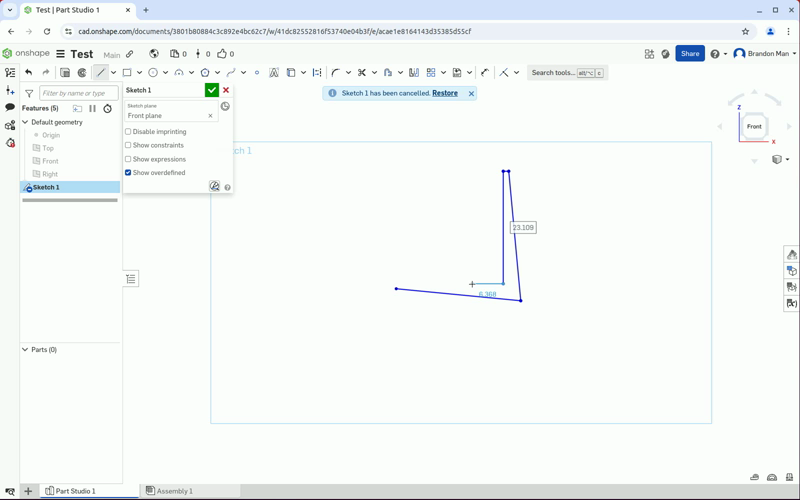
key_down(shift)
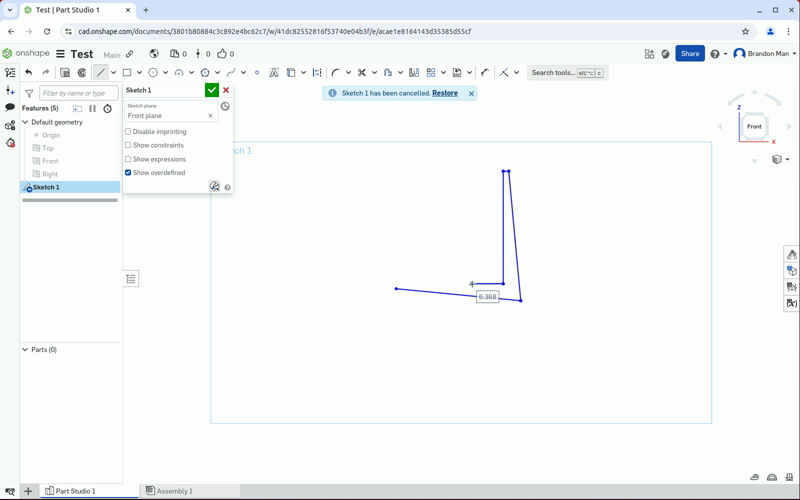
mouse_move(472, 171)
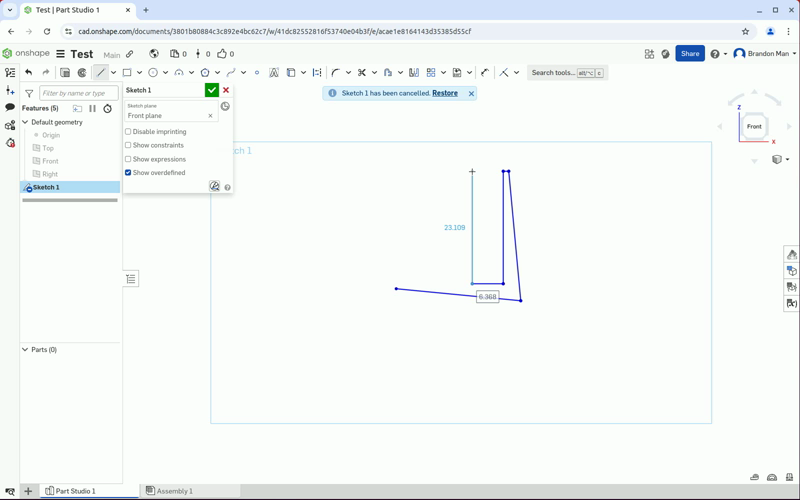
click(472, 171)
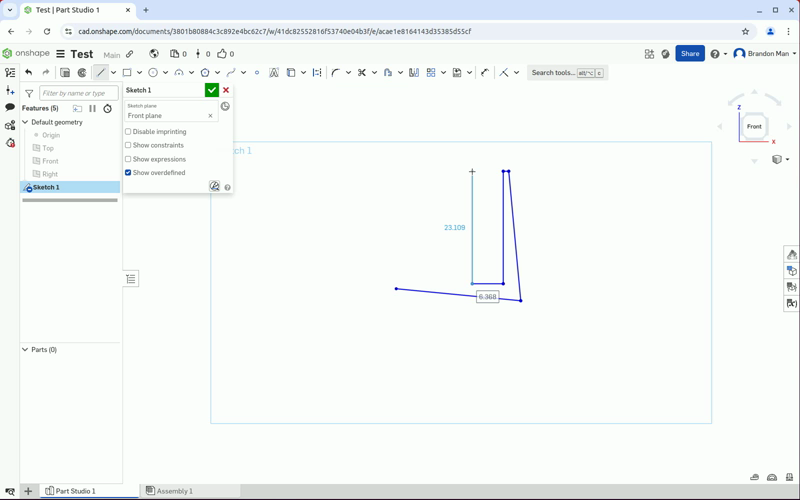
key_up(shift)
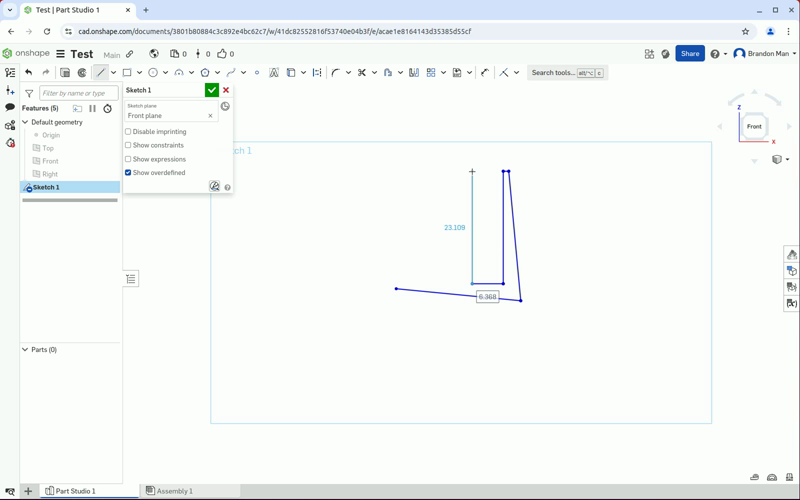
key_down(shift)
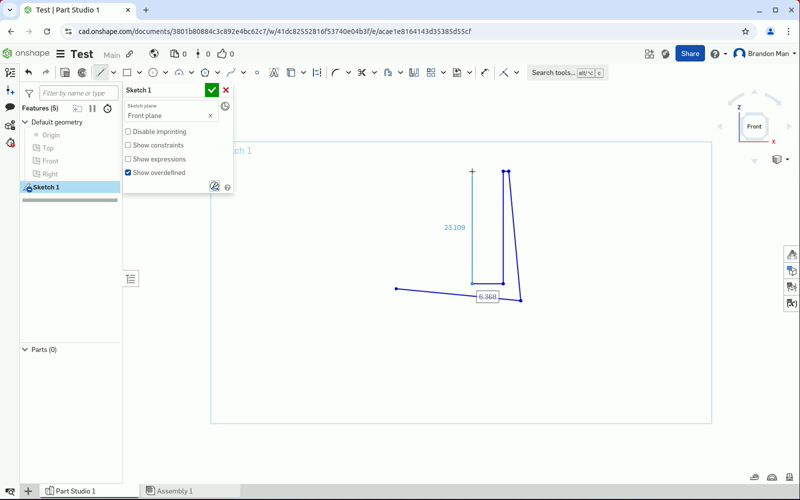
mouse_move(502, 171)
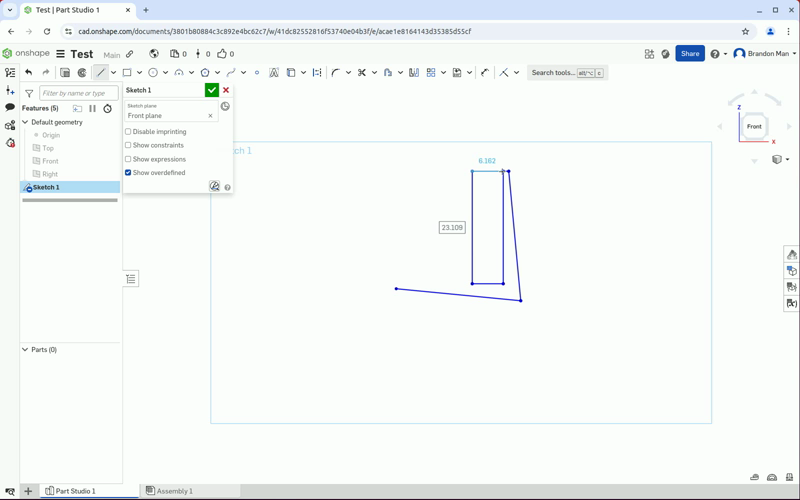
mouse_move(466, 171)
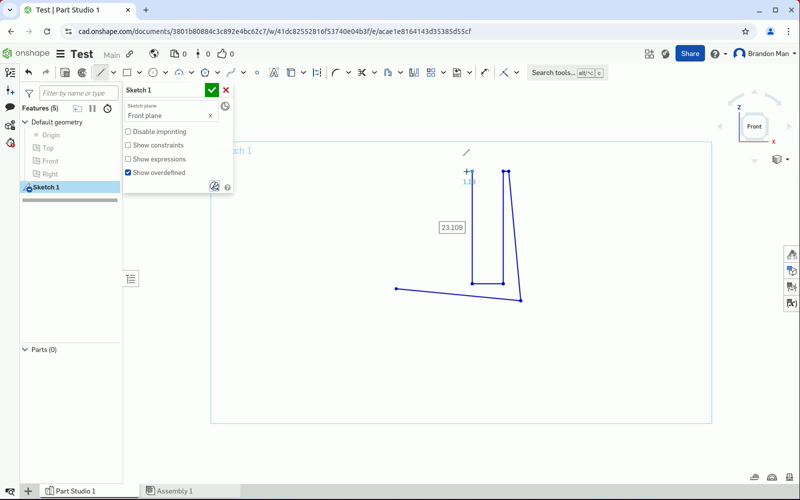
scroll(6)
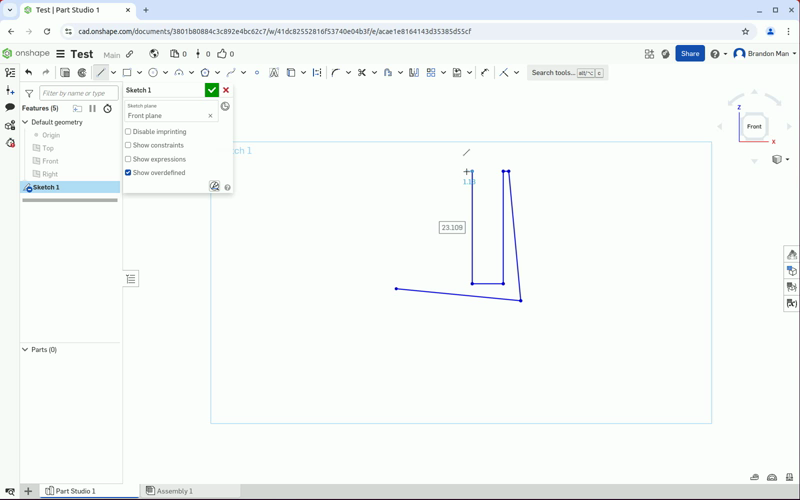
scroll(6)
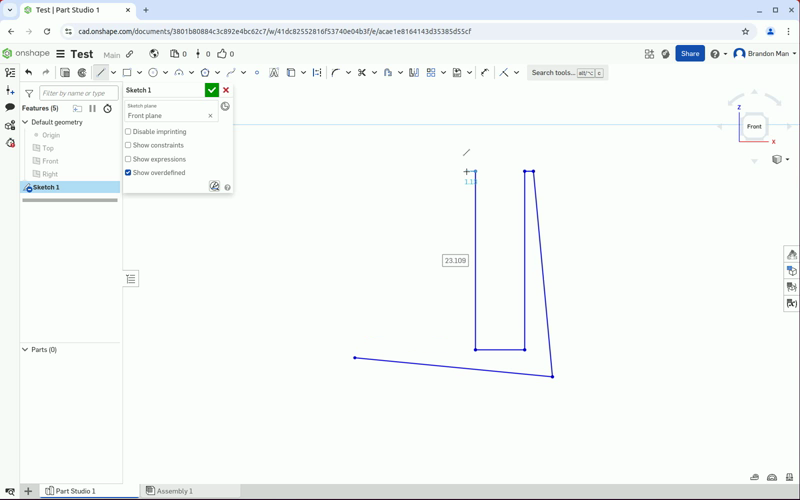
scroll(6)
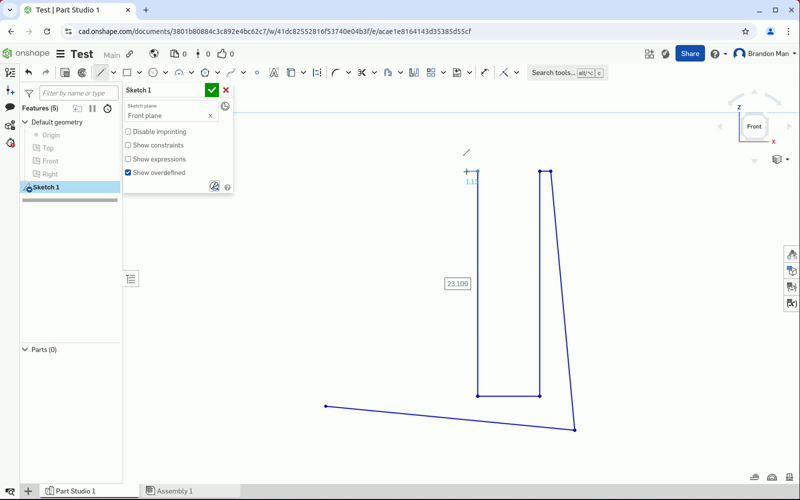
scroll(6)
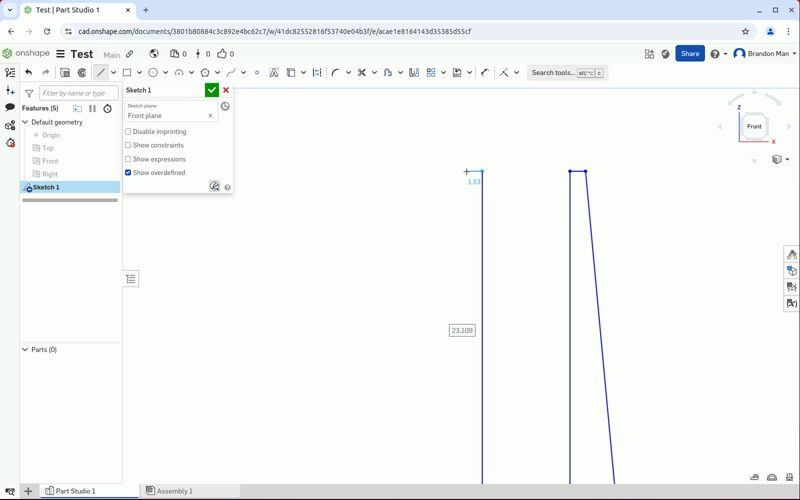
scroll(6)
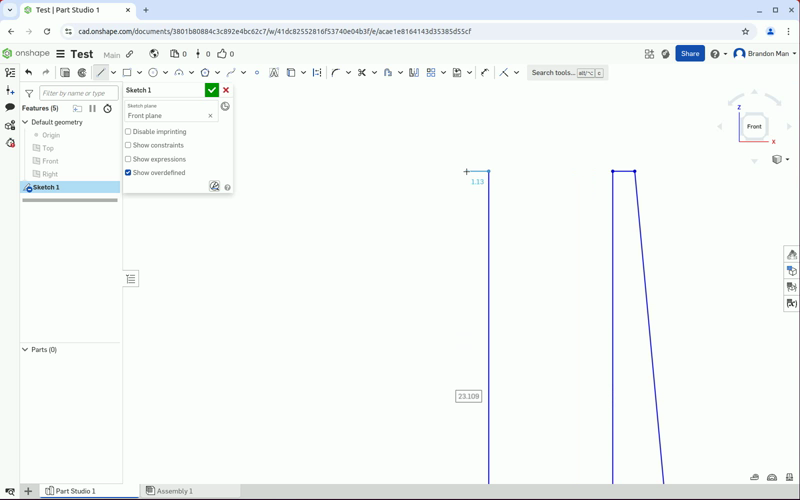
scroll(6)
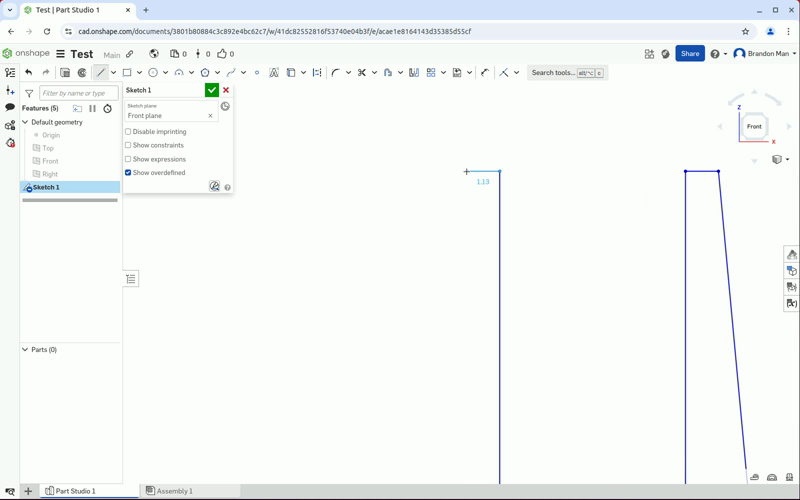
scroll(6)
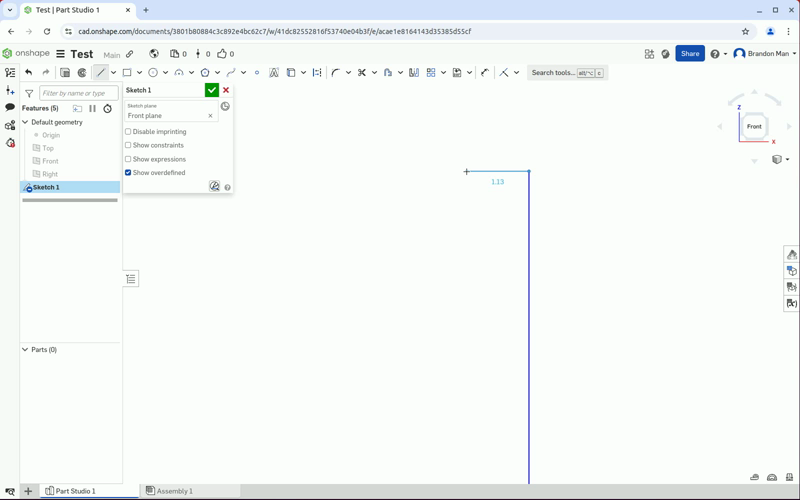
click(466, 171)
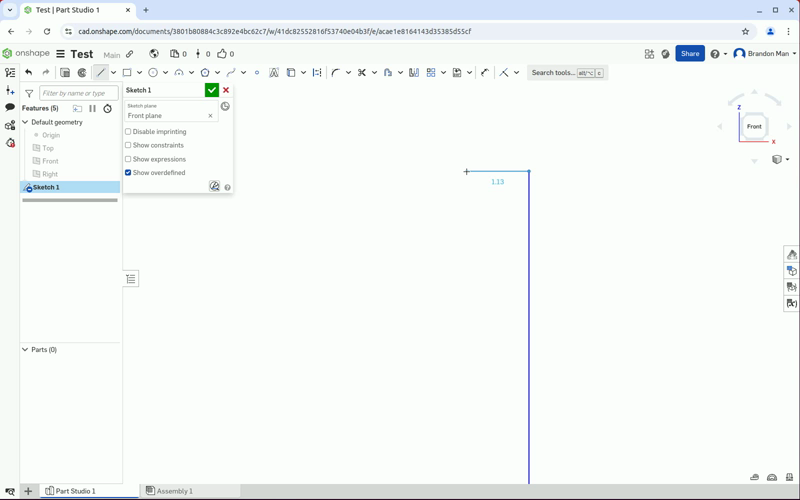
scroll(-6)
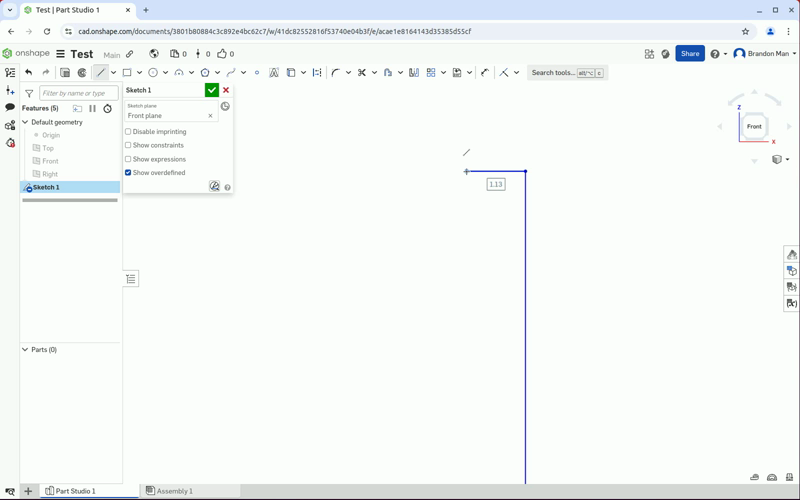
scroll(-6)
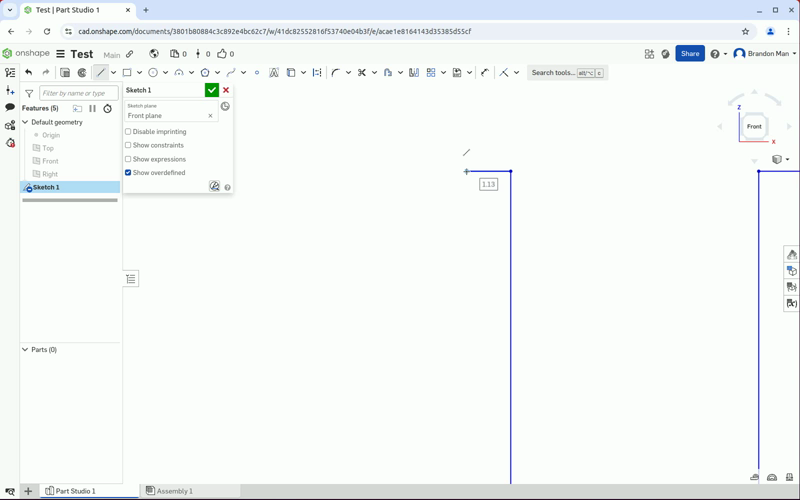
scroll(-6)
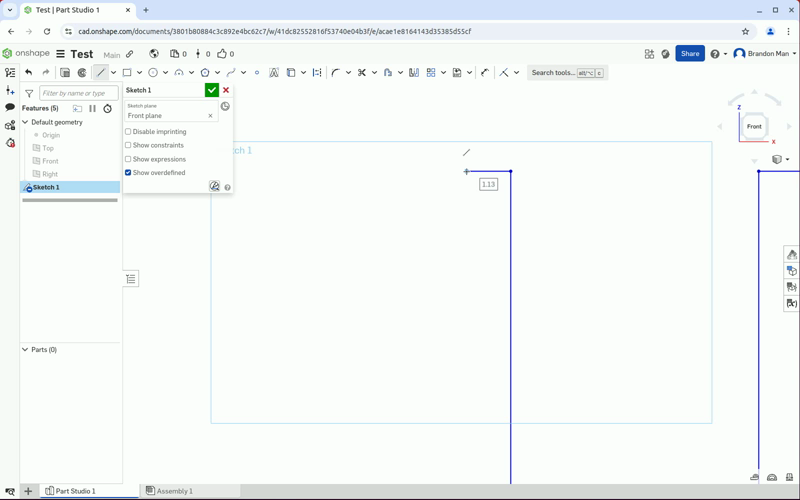
scroll(-6)
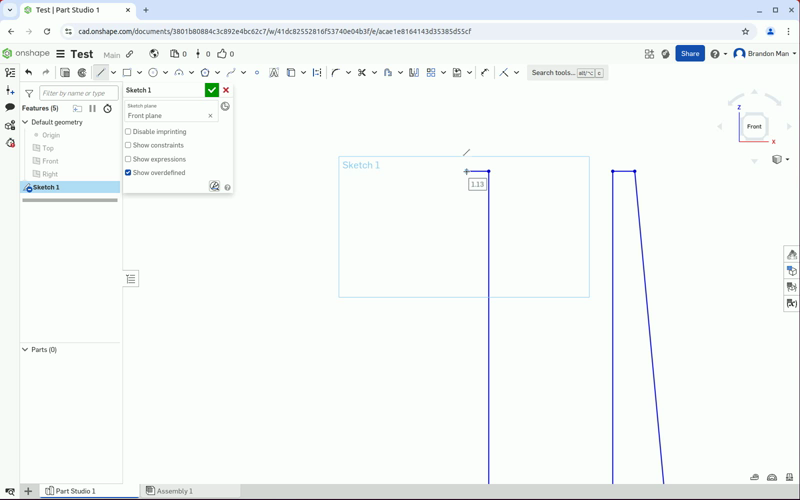
scroll(-6)
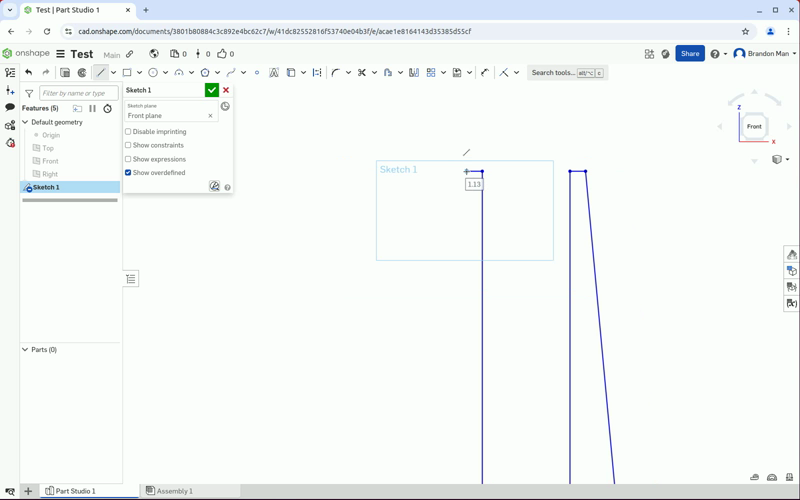
scroll(-6)
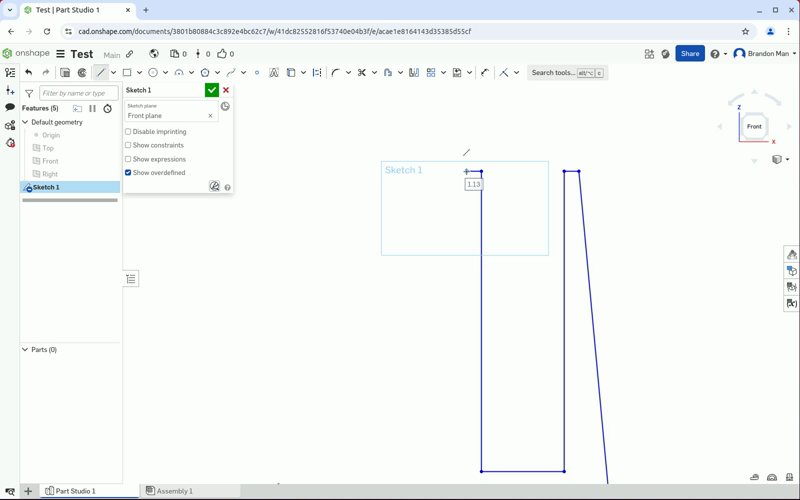
scroll(-6)
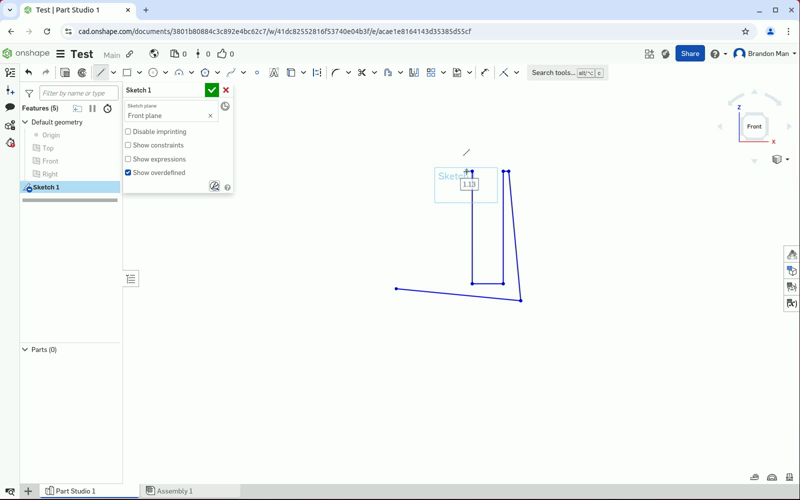
key_up(shift)
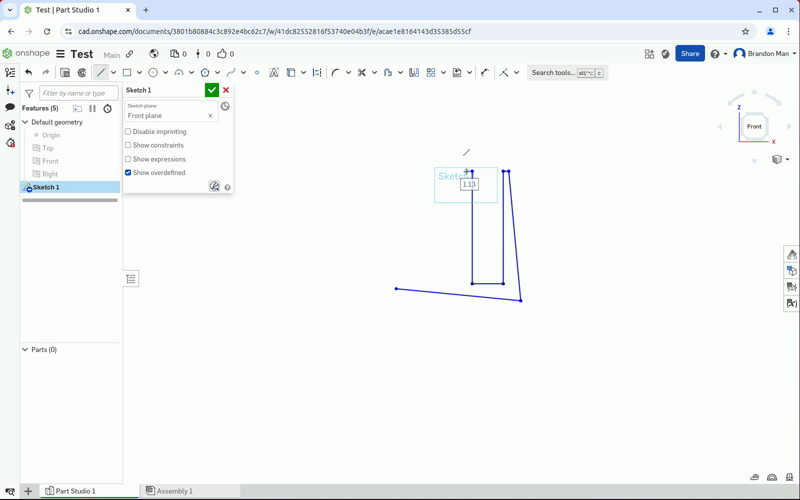
key_down(shift)
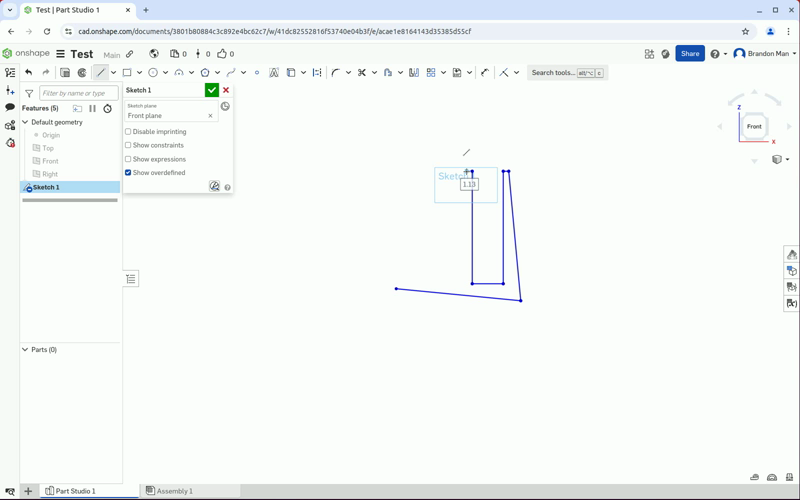
mouse_move(496, 171)
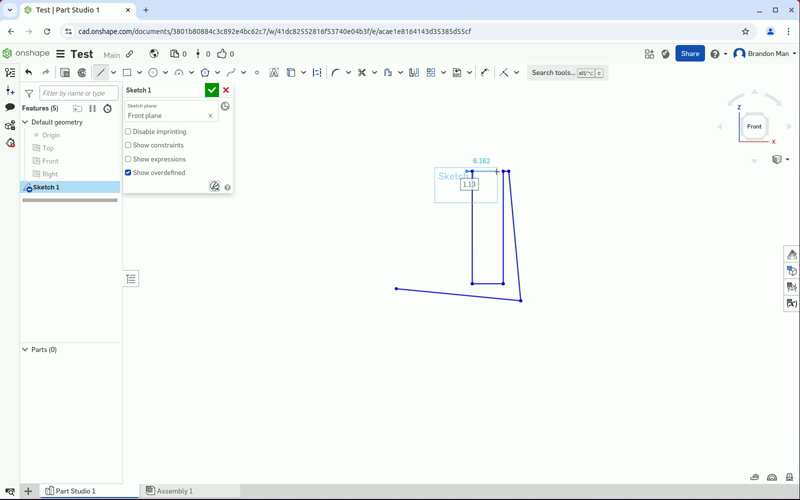
mouse_move(460, 218)
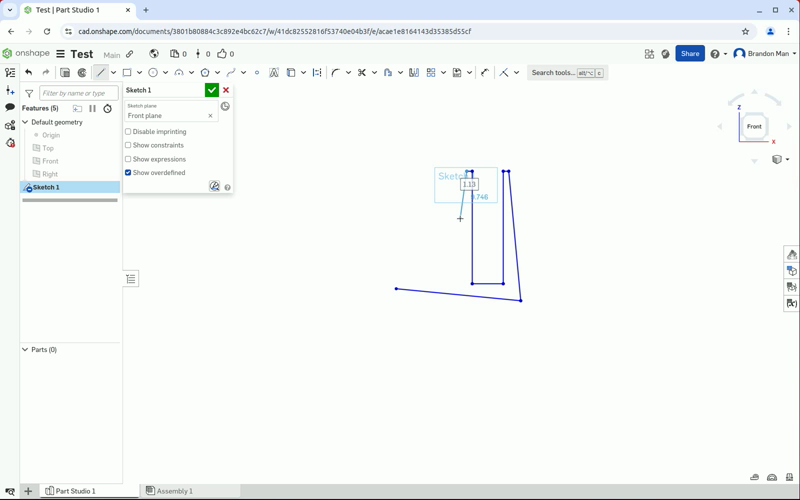
click(460, 218)
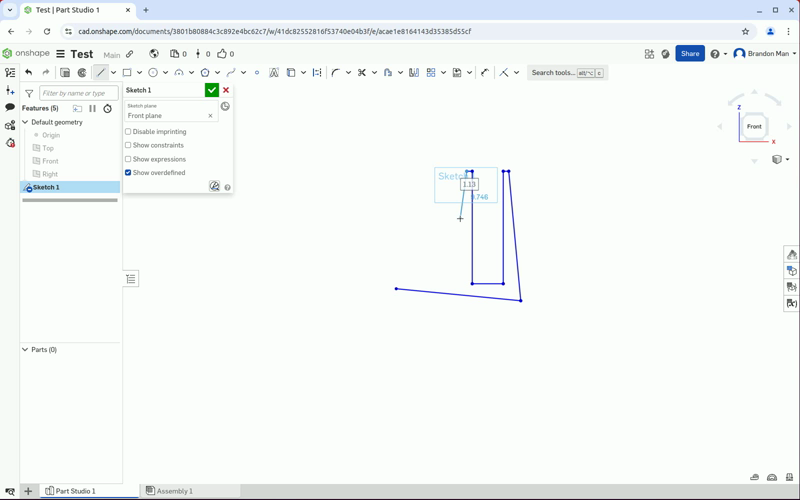
key_up(shift)
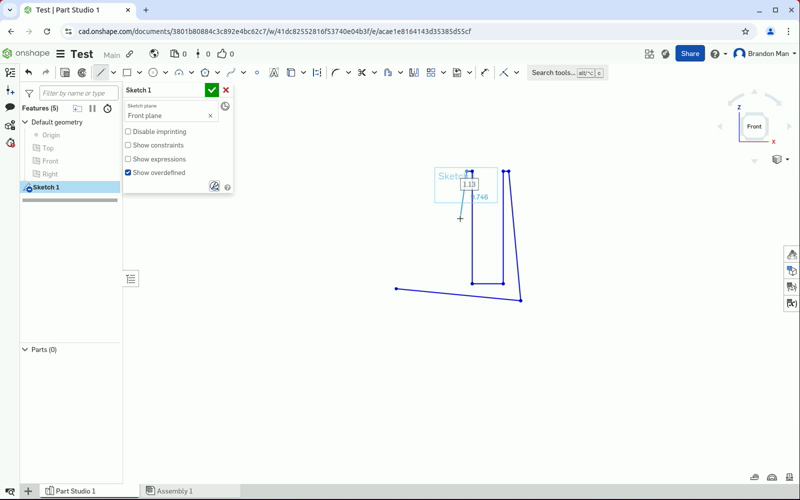
key_down(shift)
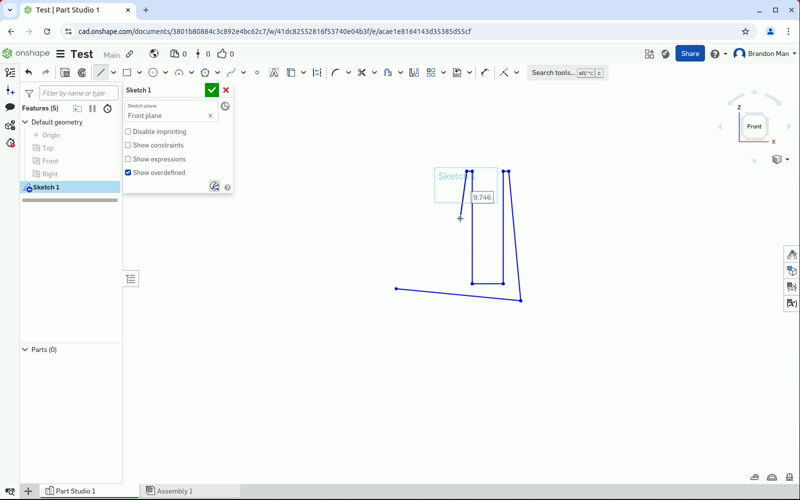
mouse_move(490, 218)
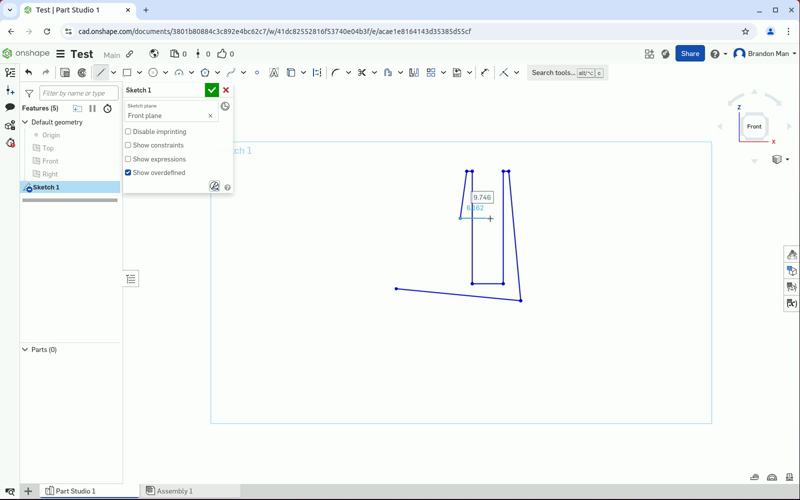
mouse_move(417, 224)
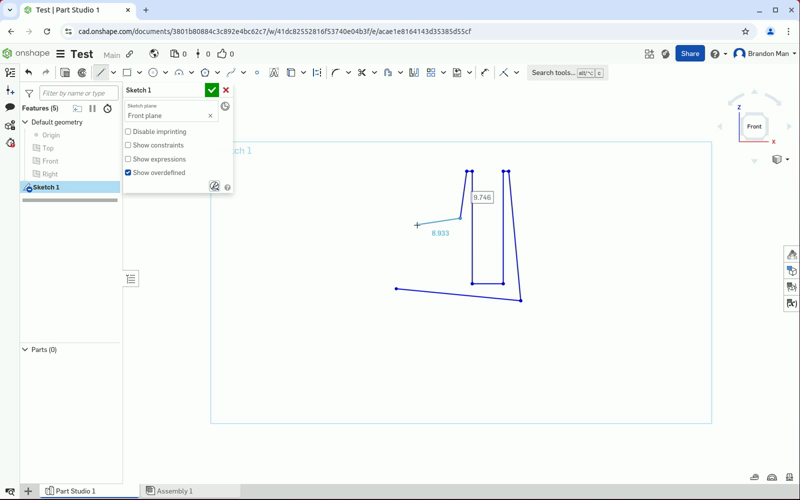
click(417, 224)
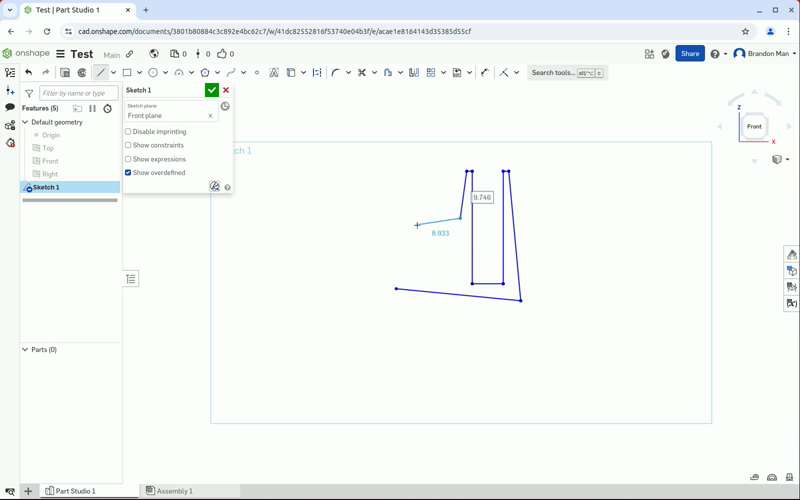
key_up(shift)
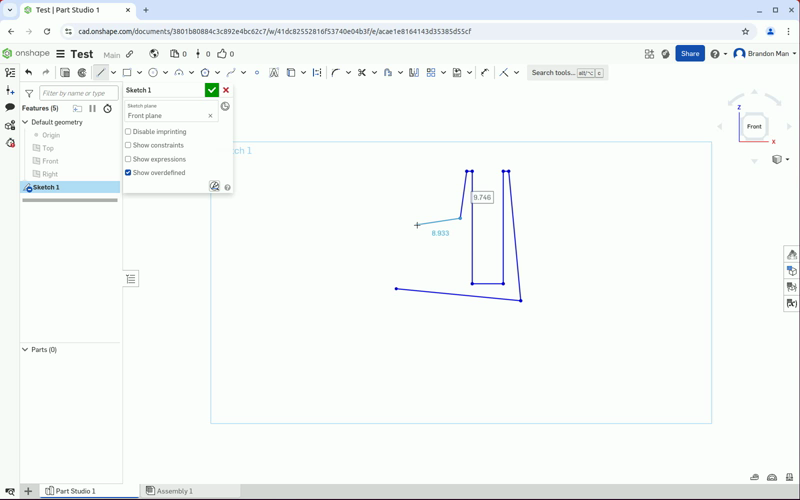
key_down(shift)
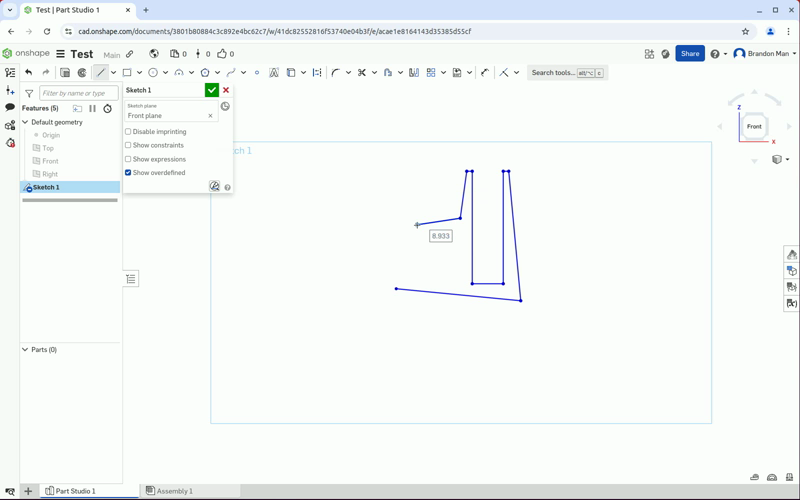
mouse_move(447, 224)
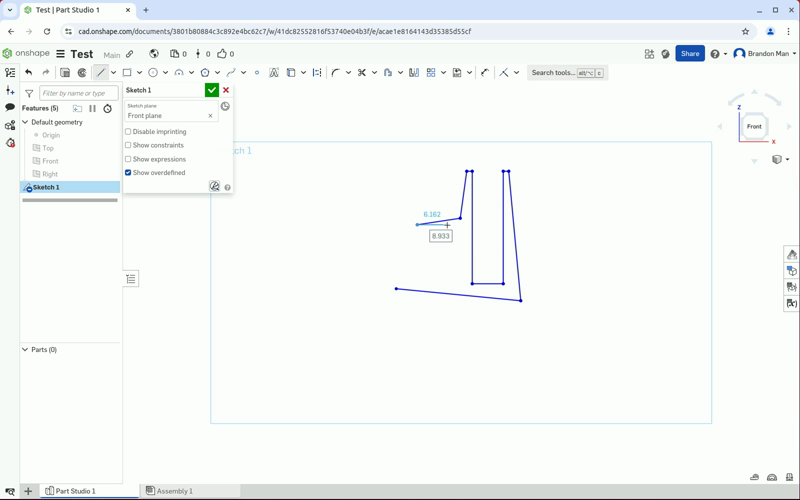
mouse_move(417, 230)
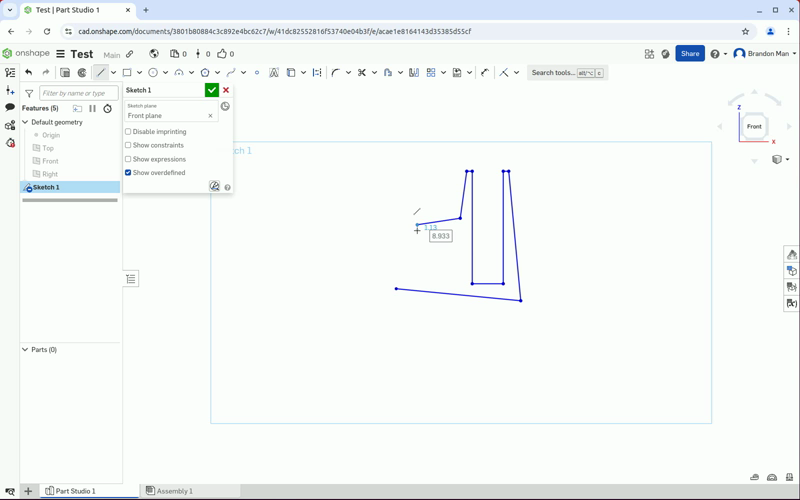
scroll(6)
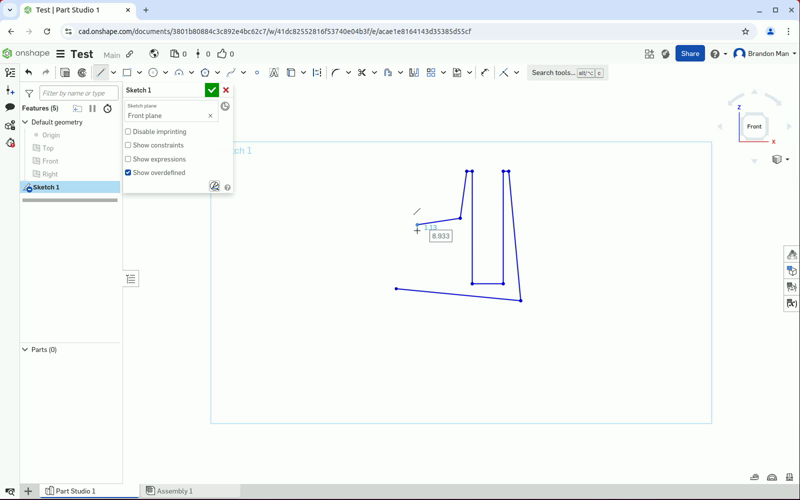
scroll(6)
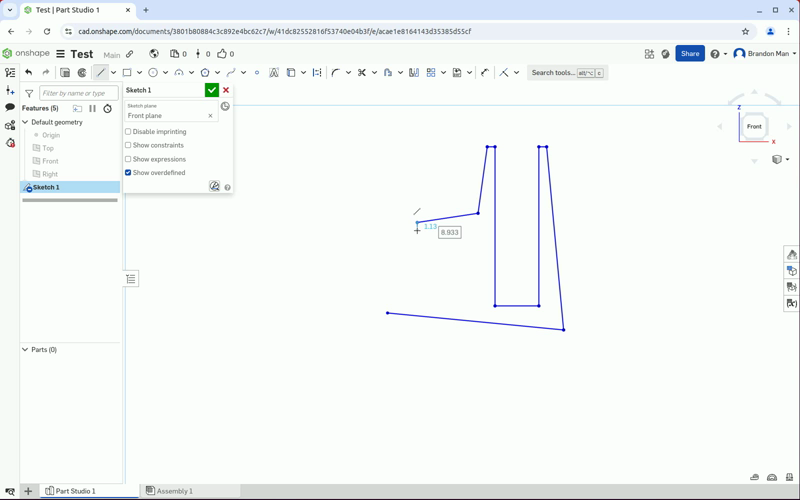
scroll(6)
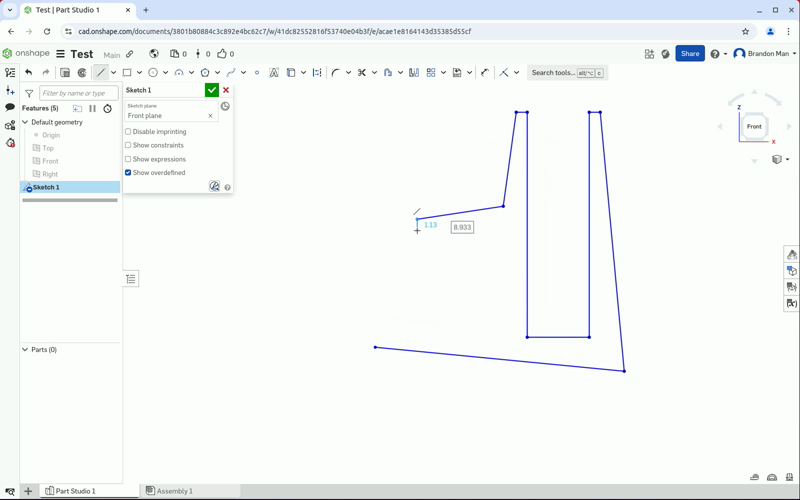
scroll(6)
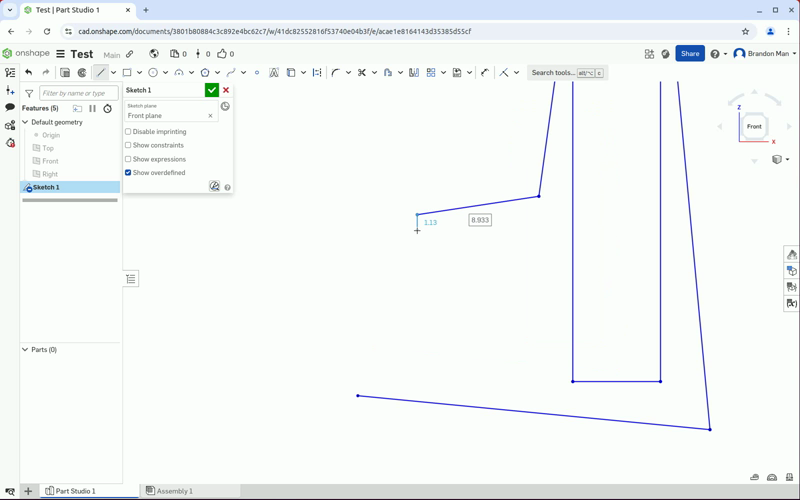
scroll(6)
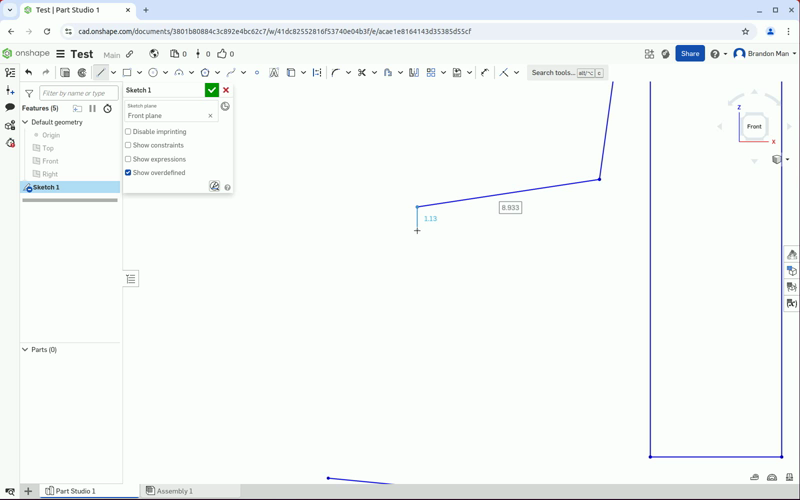
scroll(6)
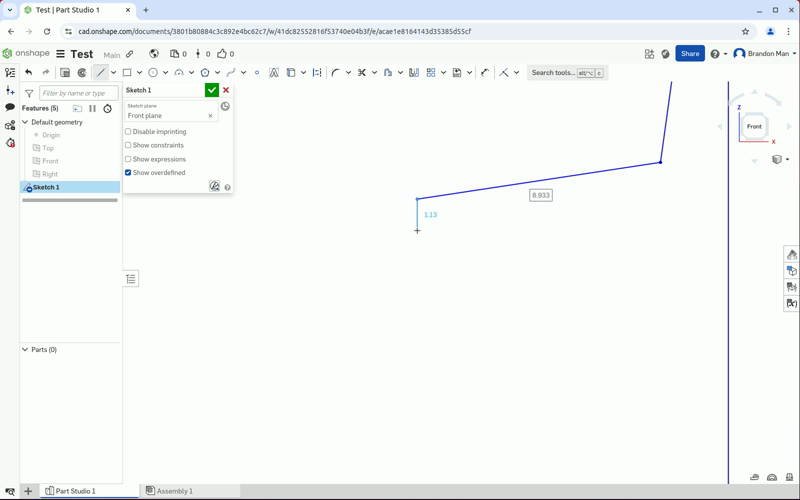
scroll(6)
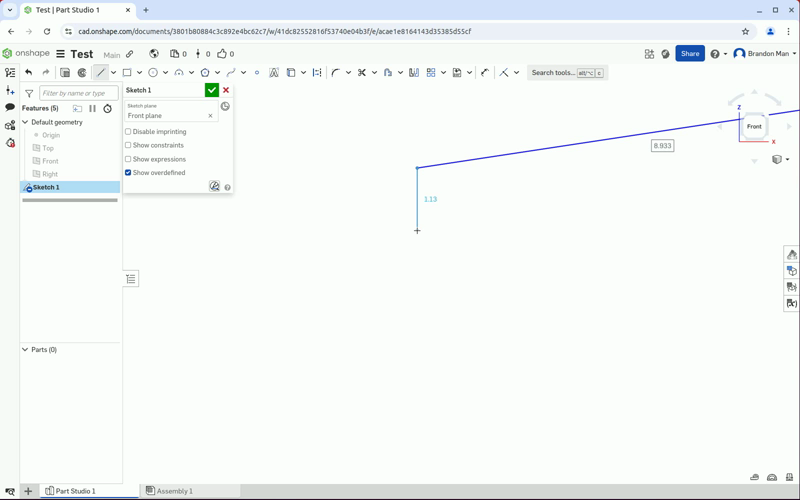
click(417, 230)
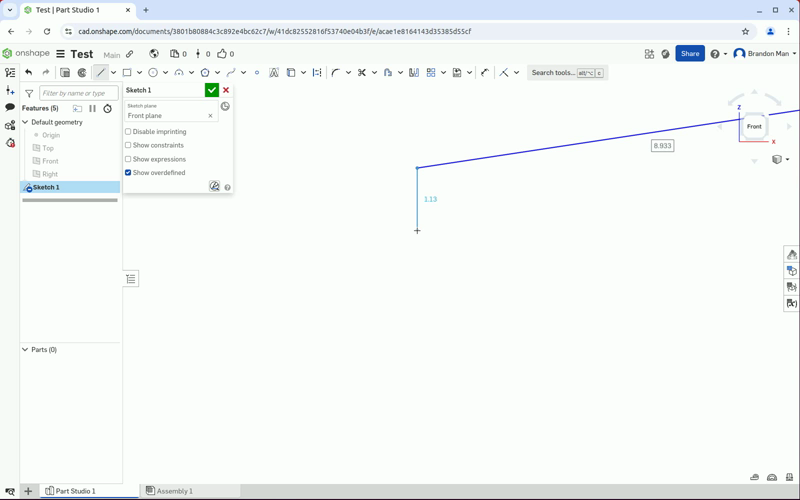
scroll(-6)
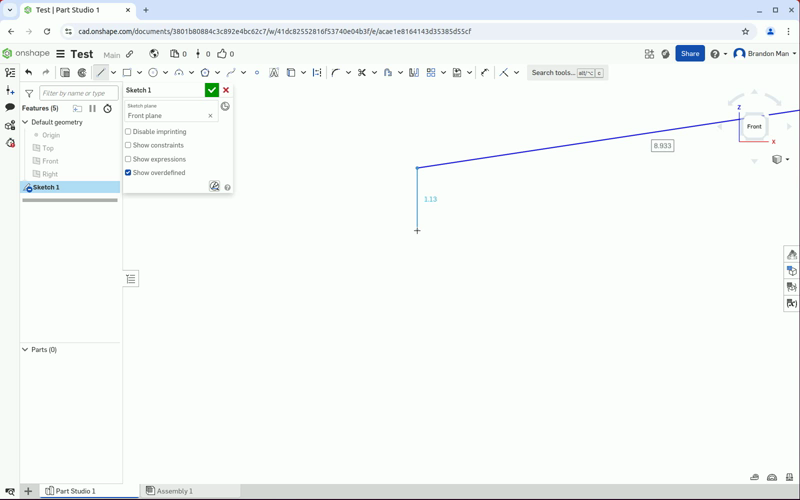
scroll(-6)
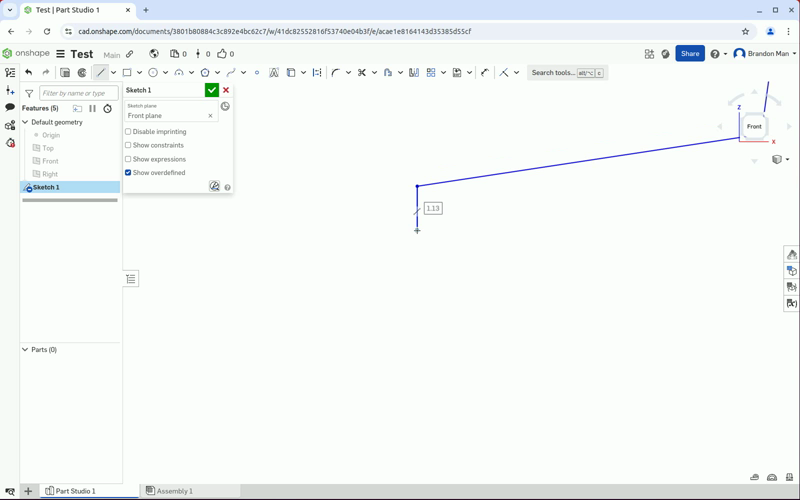
scroll(-6)
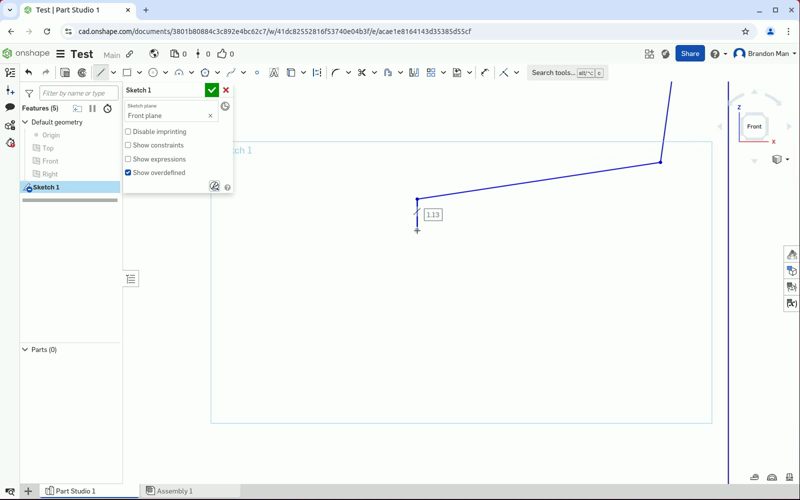
scroll(-6)
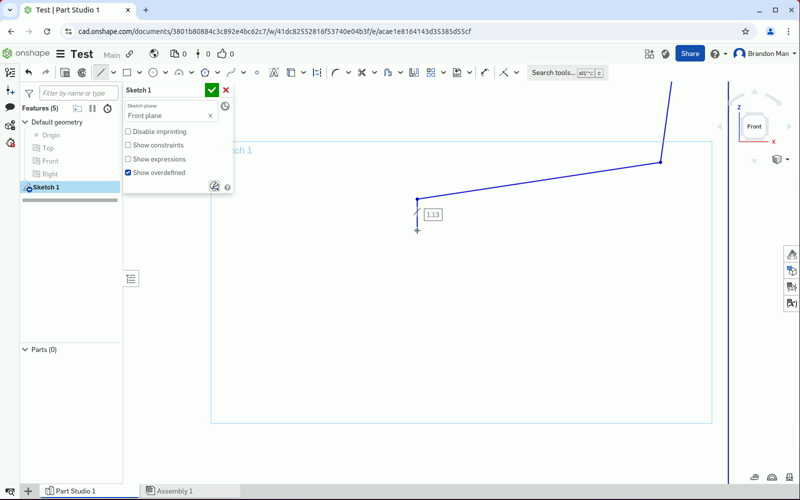
scroll(-6)
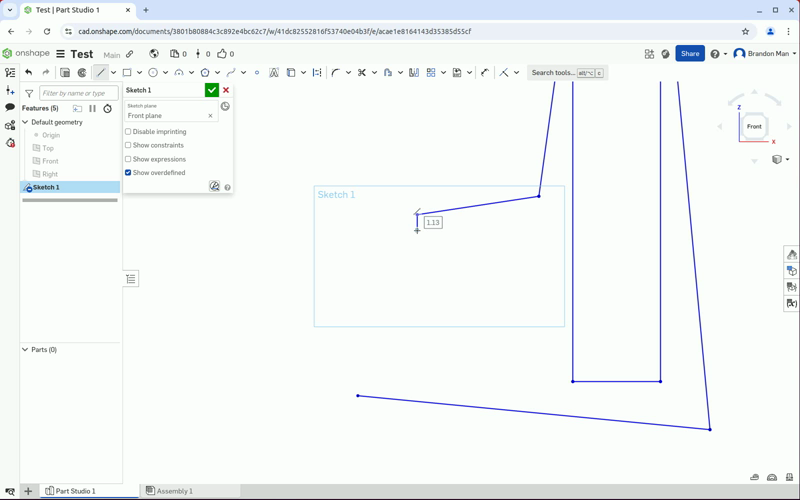
scroll(-6)
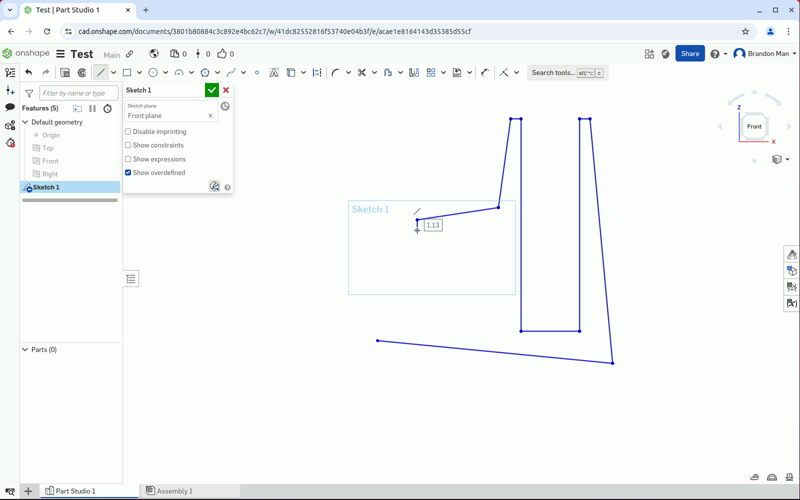
scroll(-6)
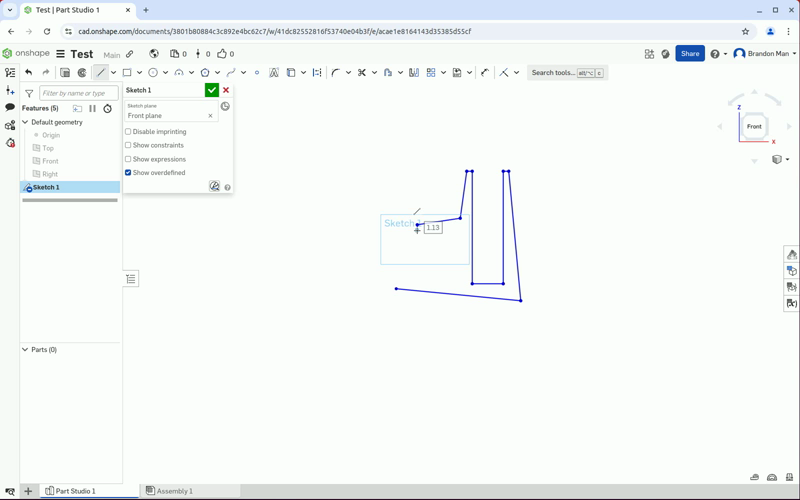
key_up(shift)
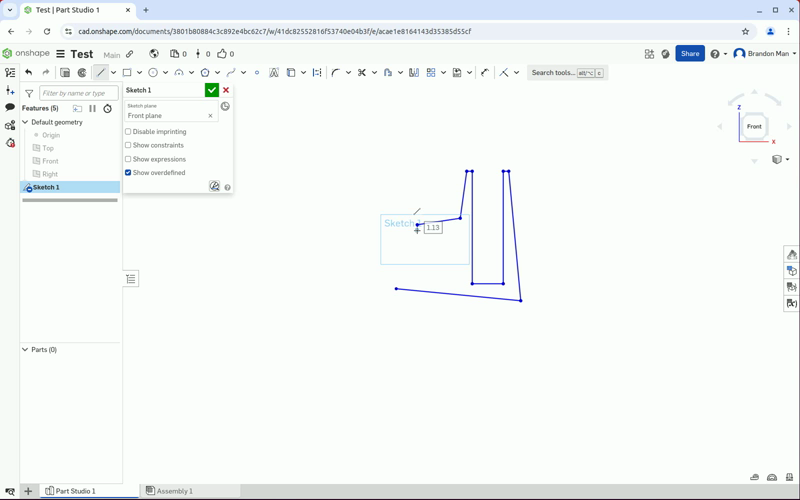
key_down(shift)
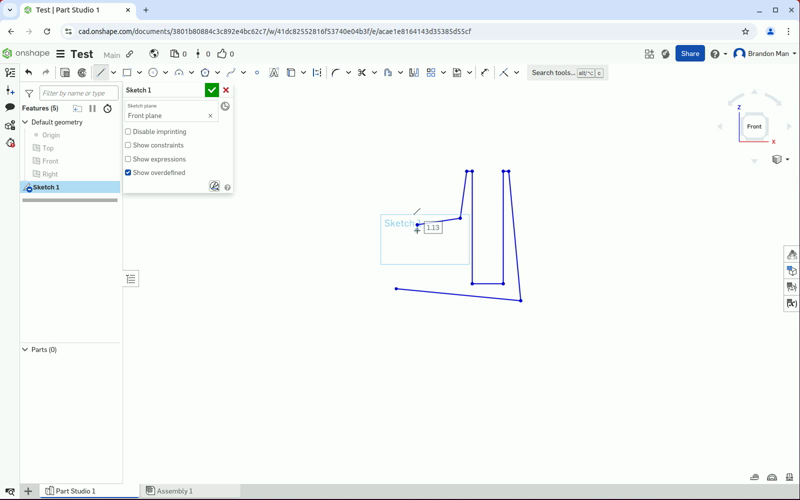
mouse_move(447, 230)
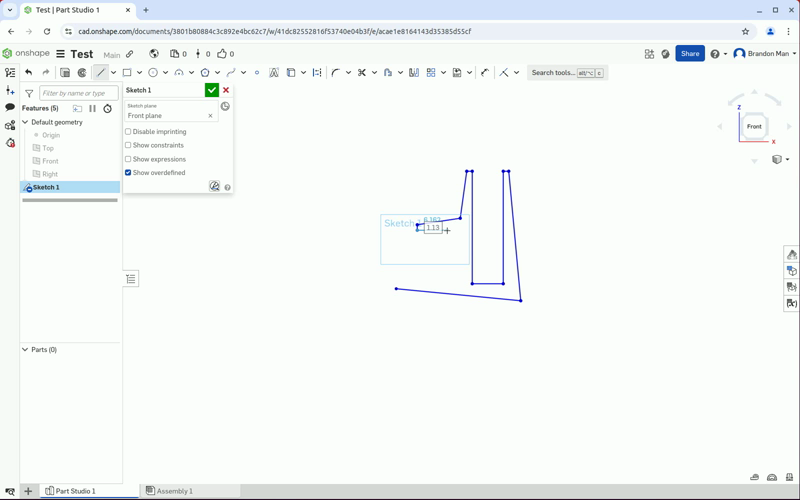
mouse_move(460, 230)
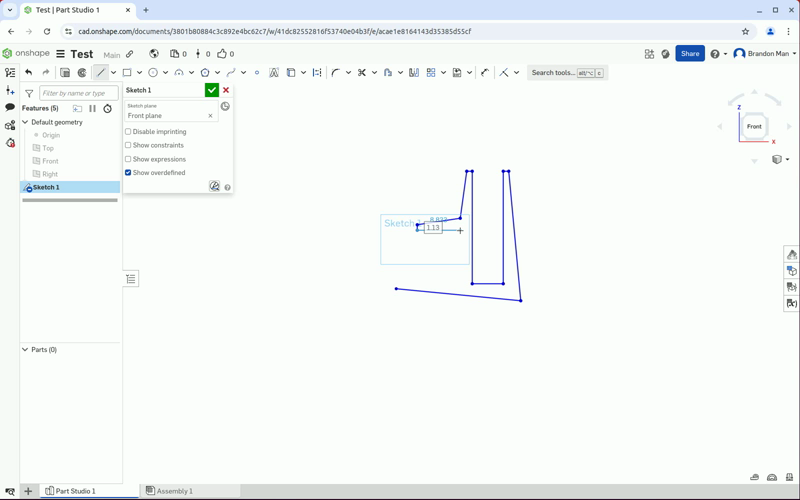
click(460, 230)
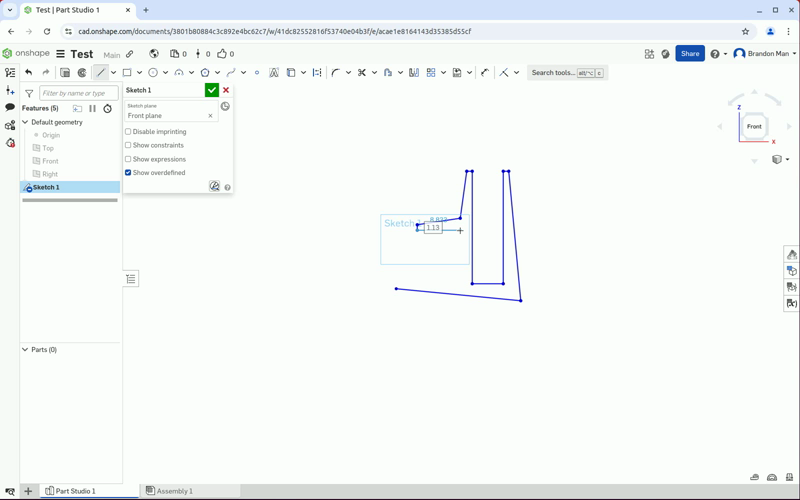
key_up(shift)
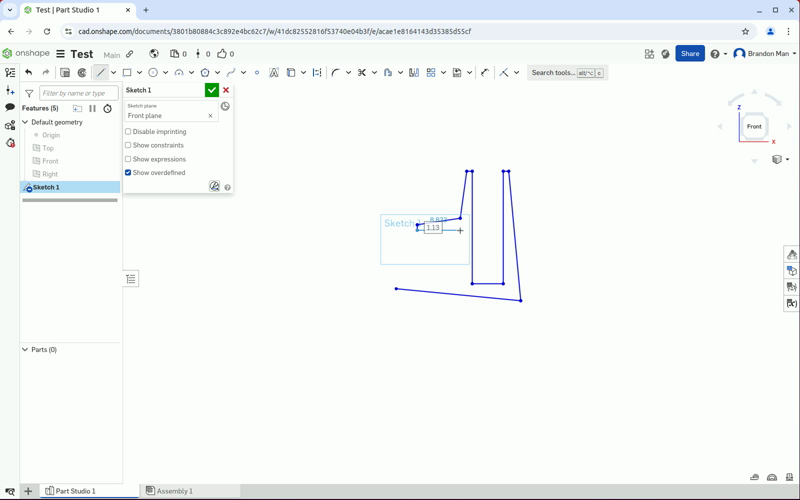
key_down(shift)
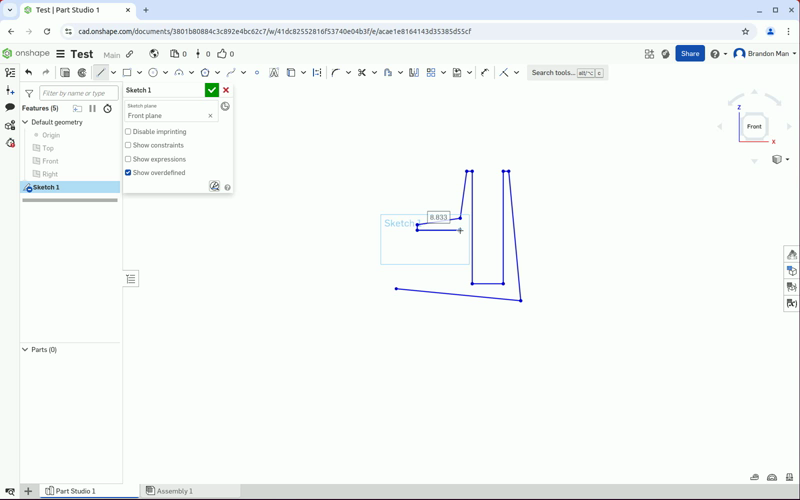
mouse_move(490, 230)
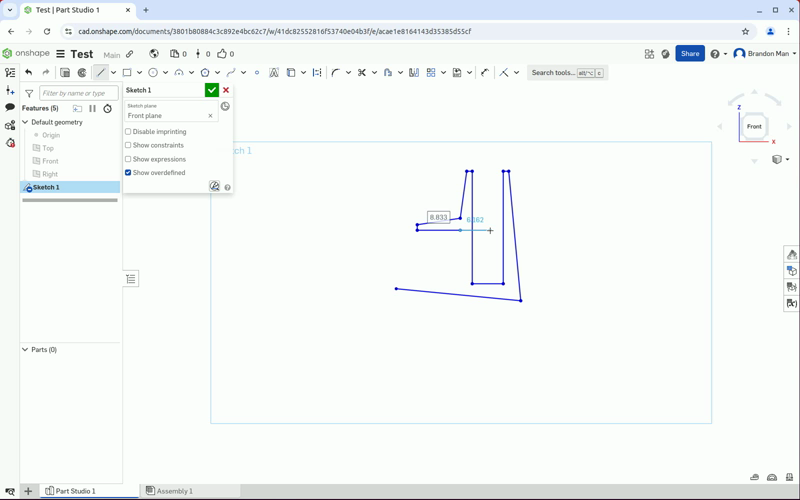
mouse_move(460, 283)
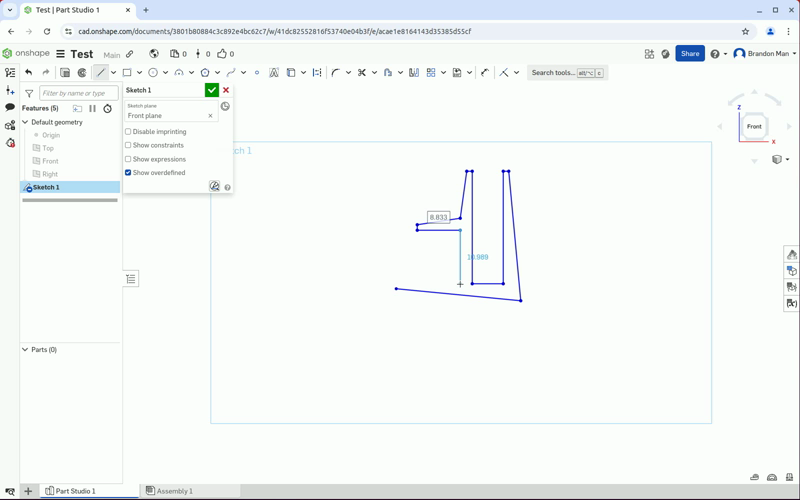
click(460, 283)
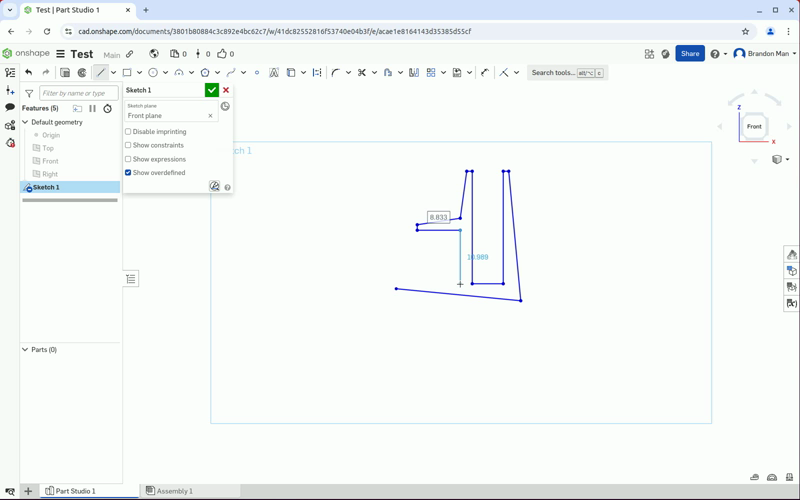
key_up(shift)
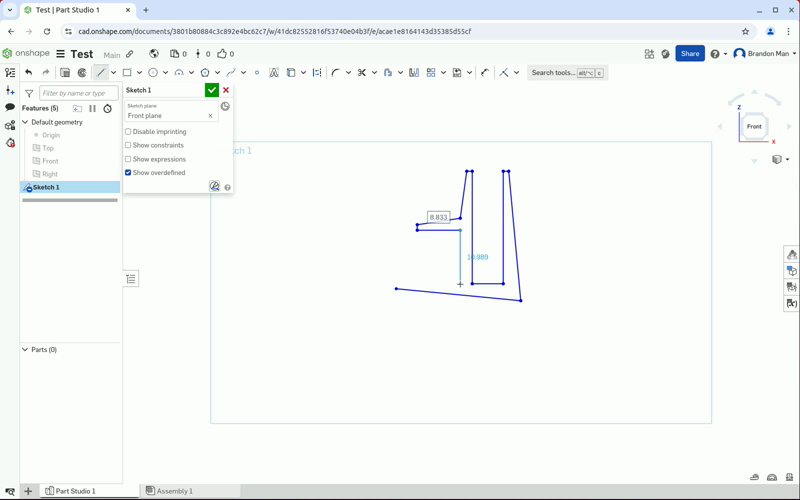
key_down(shift)
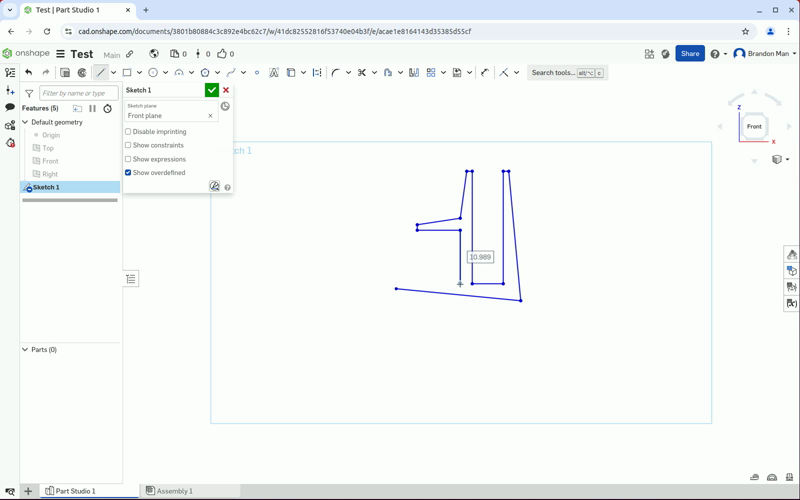
mouse_move(396, 283)
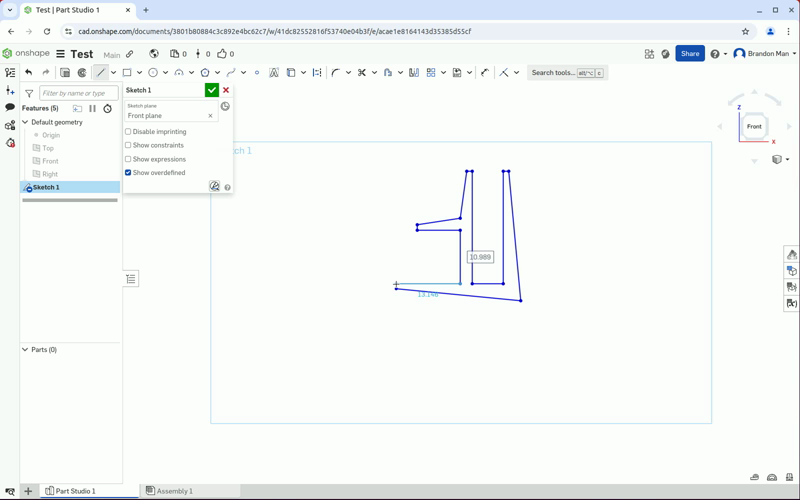
click(396, 283)
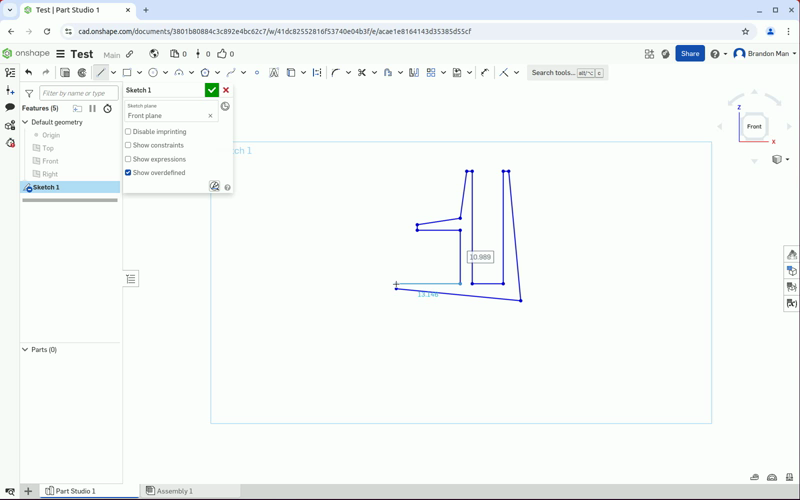
key_up(shift)
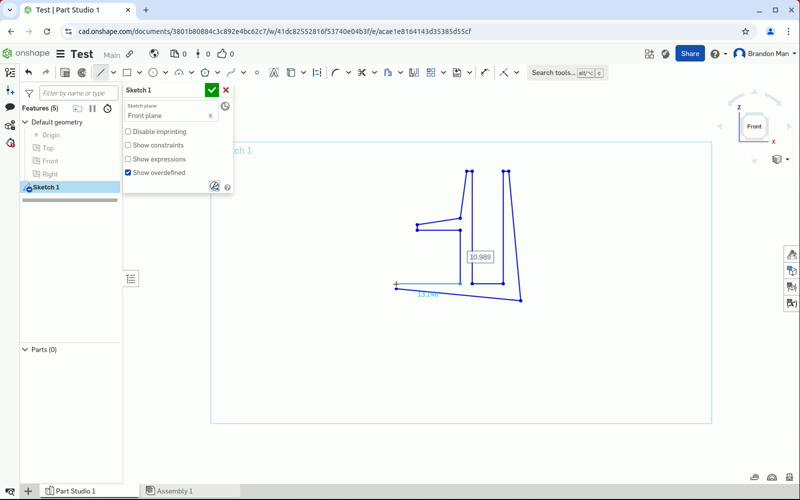
mouse_move(426, 283)
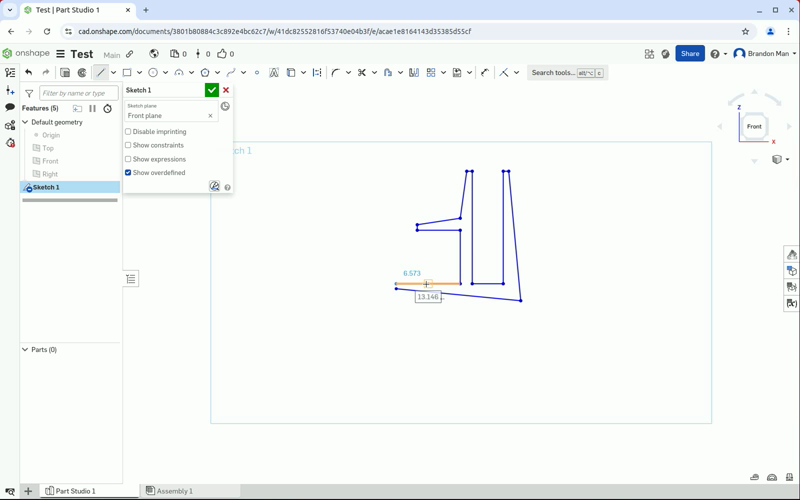
key_down(shift)
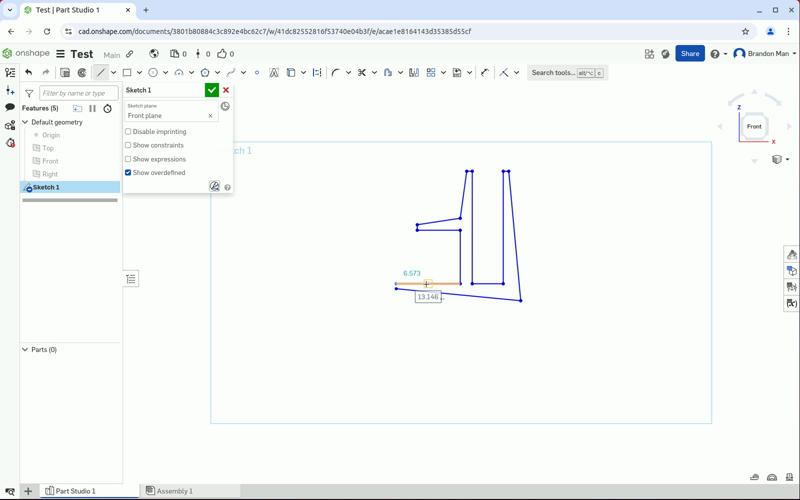
mouse_move(396, 288)
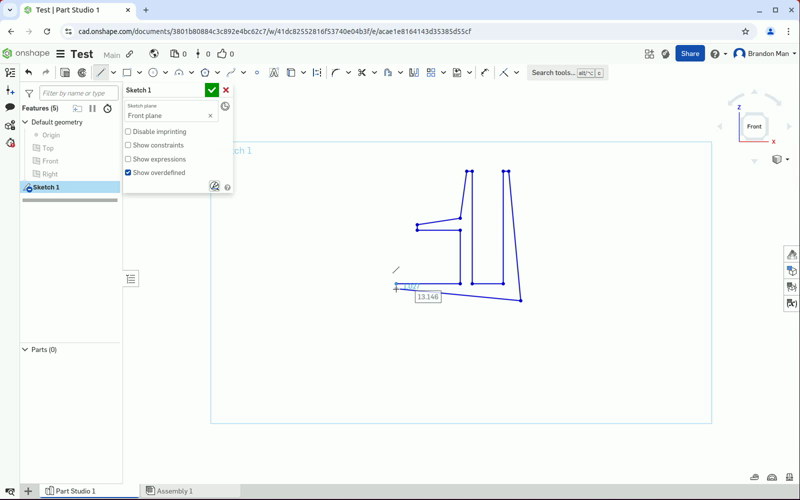
scroll(6)
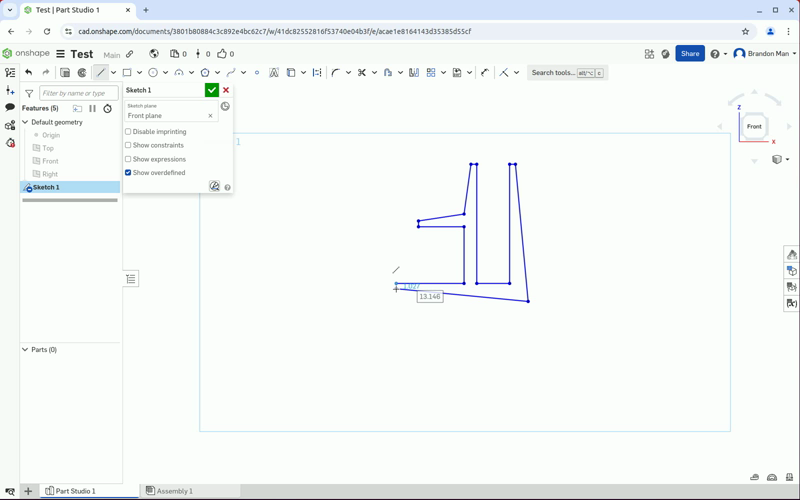
scroll(6)
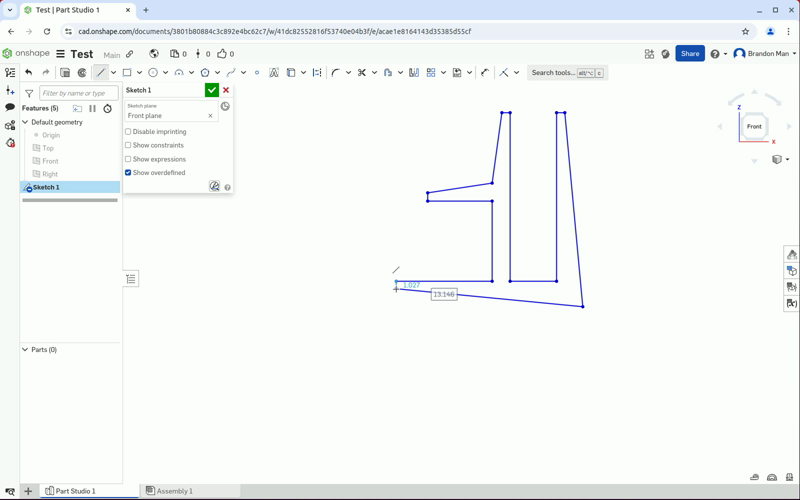
scroll(6)
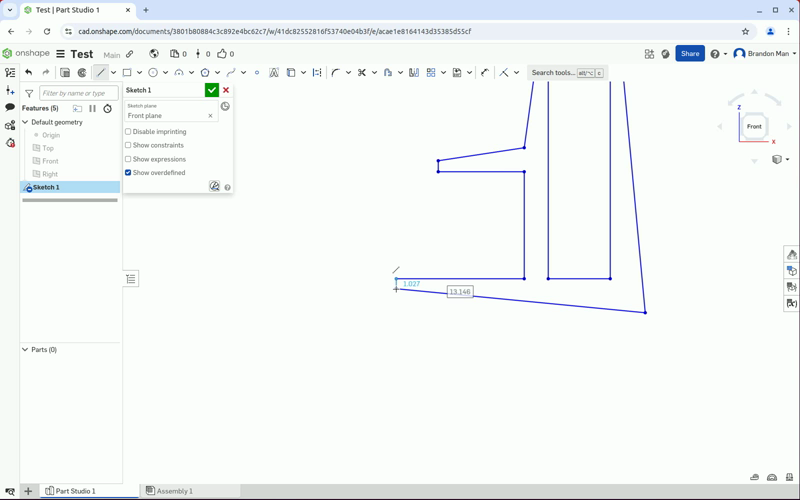
scroll(6)
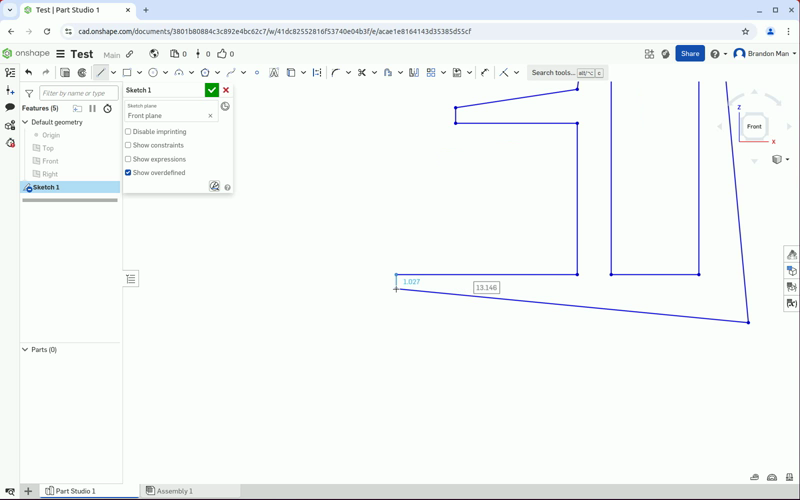
scroll(6)
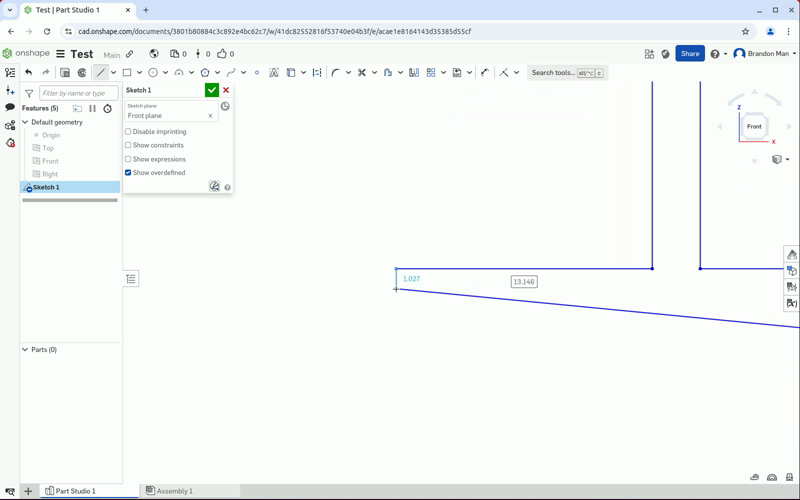
scroll(6)
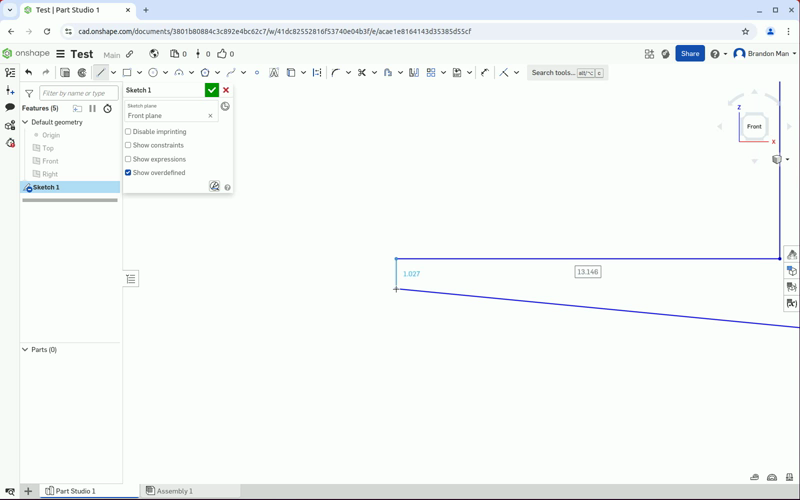
scroll(6)
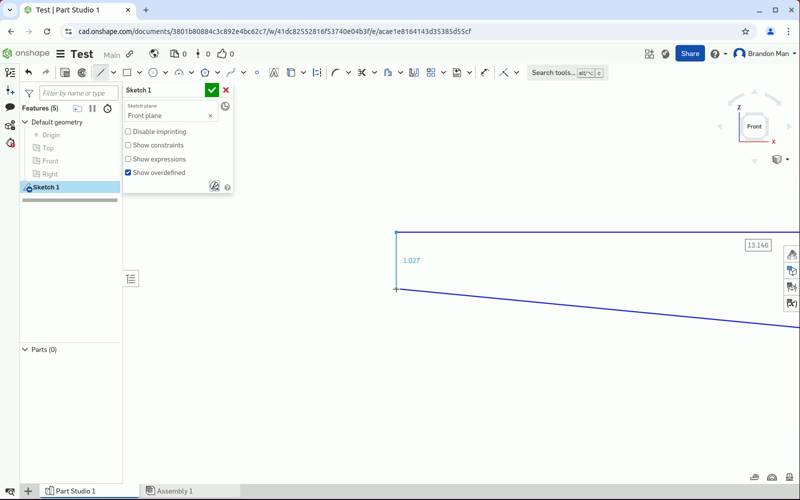
key_up(shift)
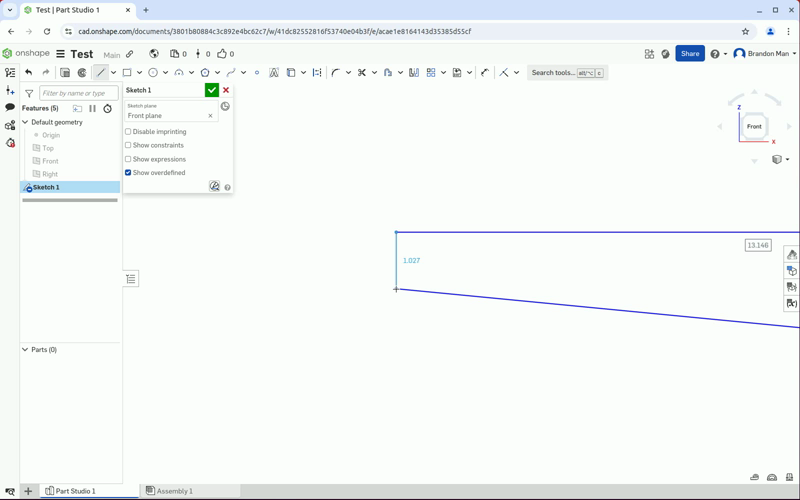
click(396, 288)
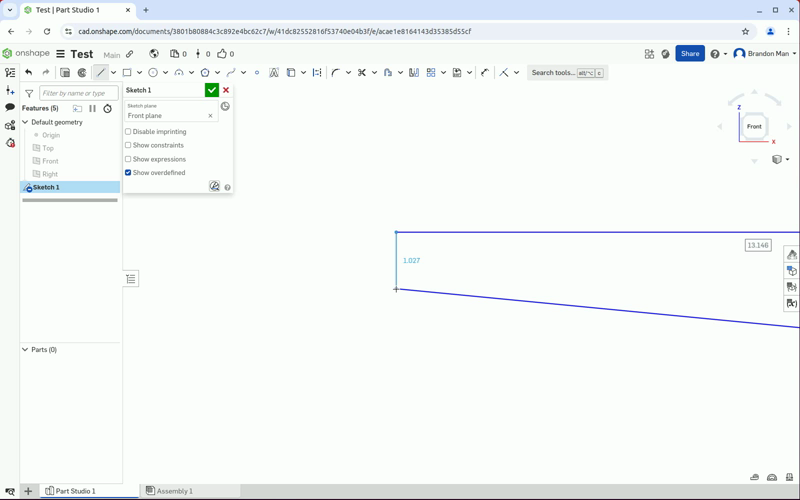
scroll(-6)
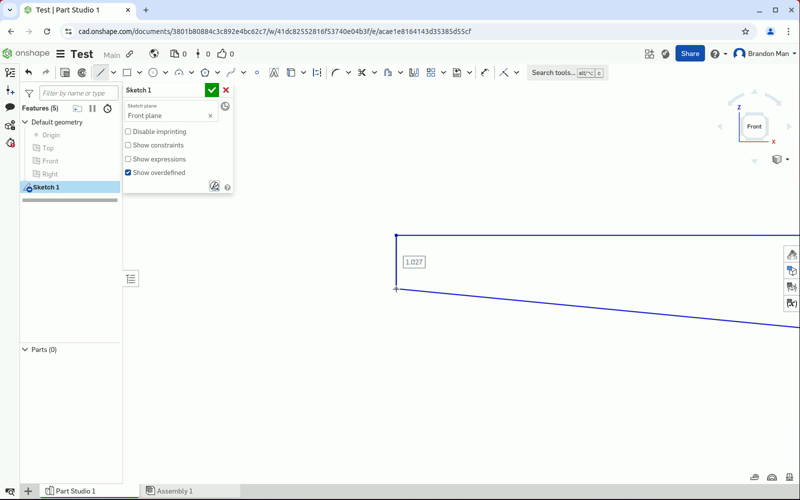
scroll(-6)
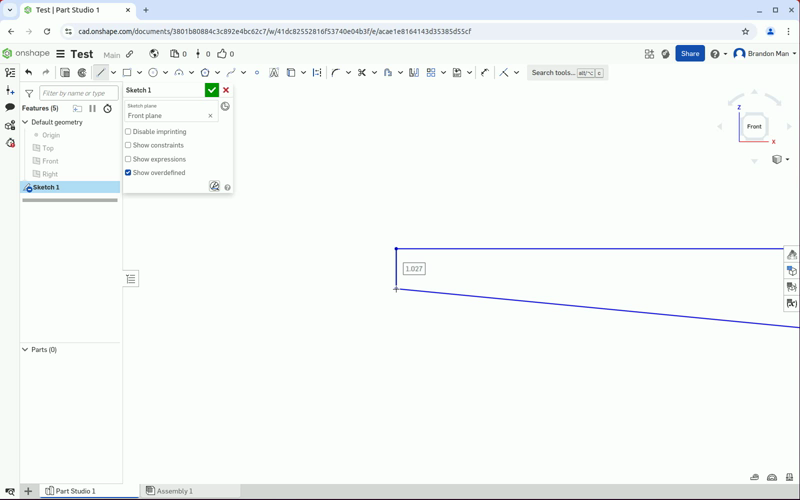
scroll(-6)
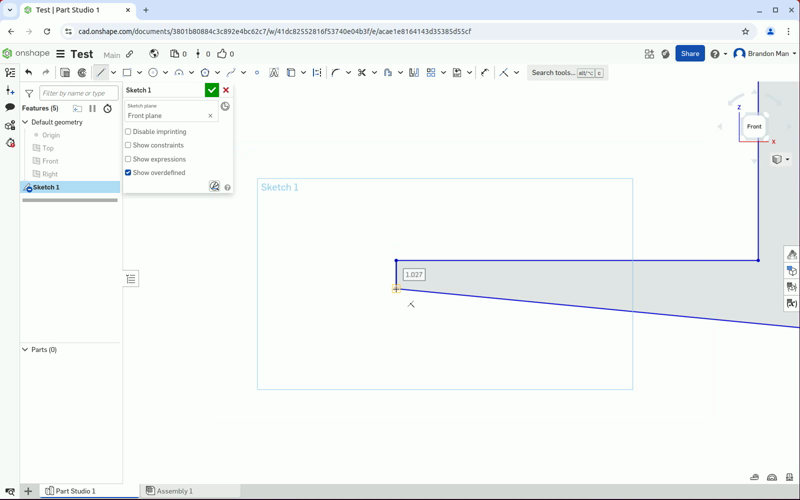
scroll(-6)
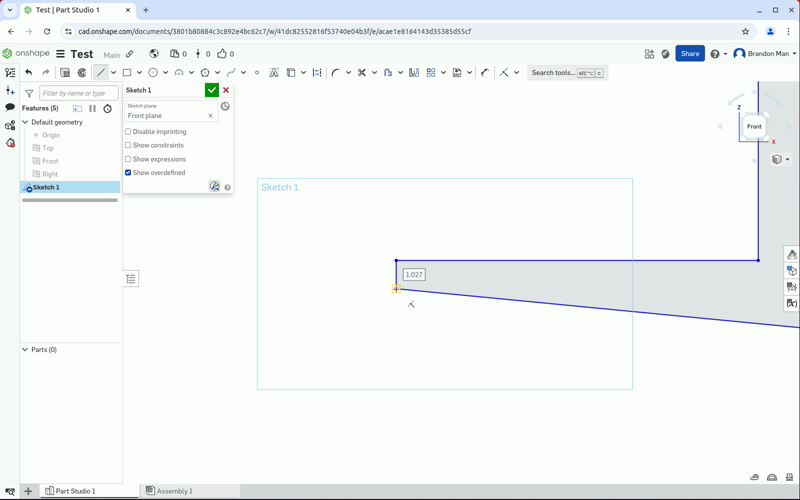
scroll(-6)
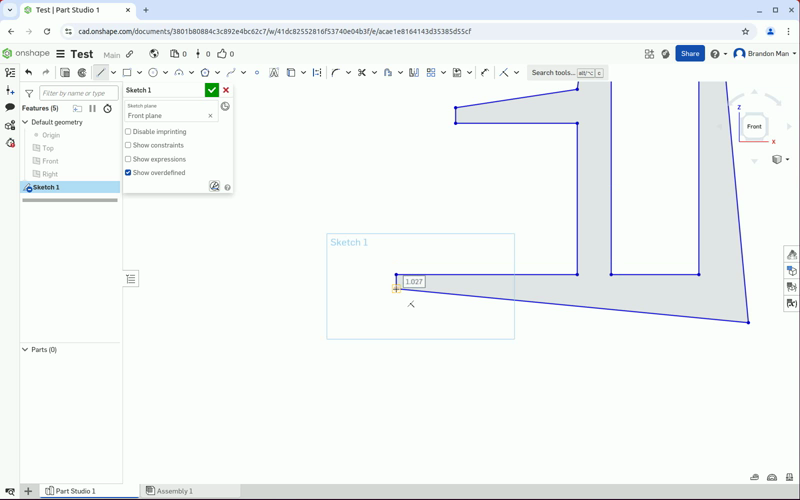
scroll(-6)
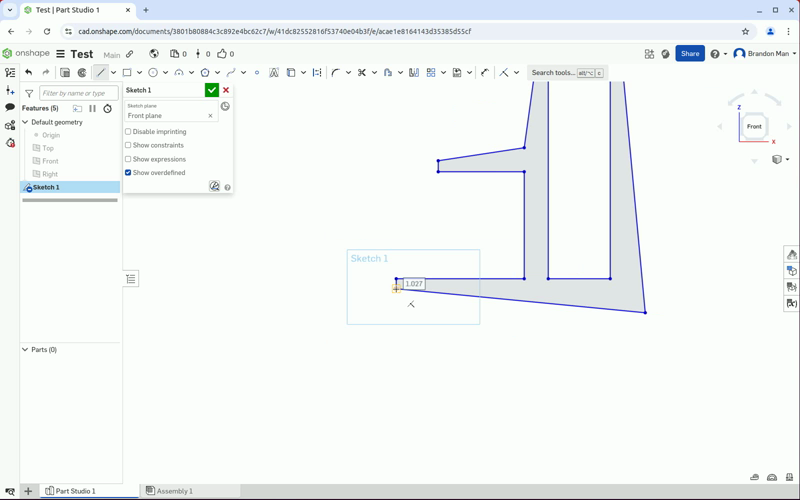
scroll(-6)
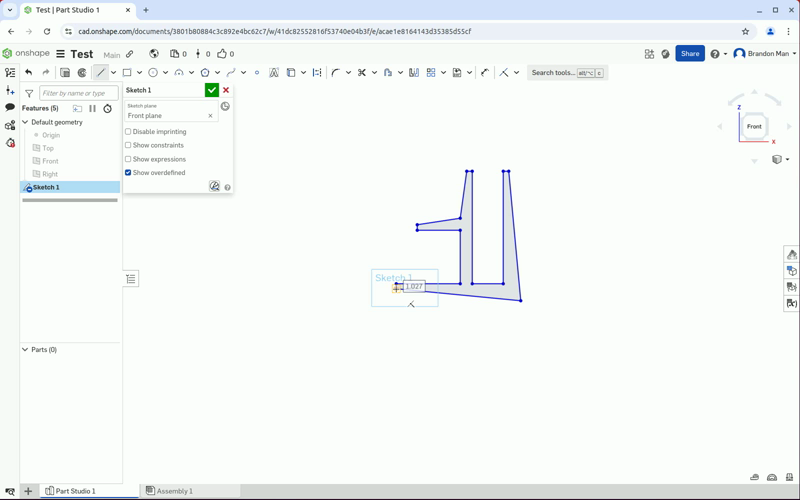
key(esc)
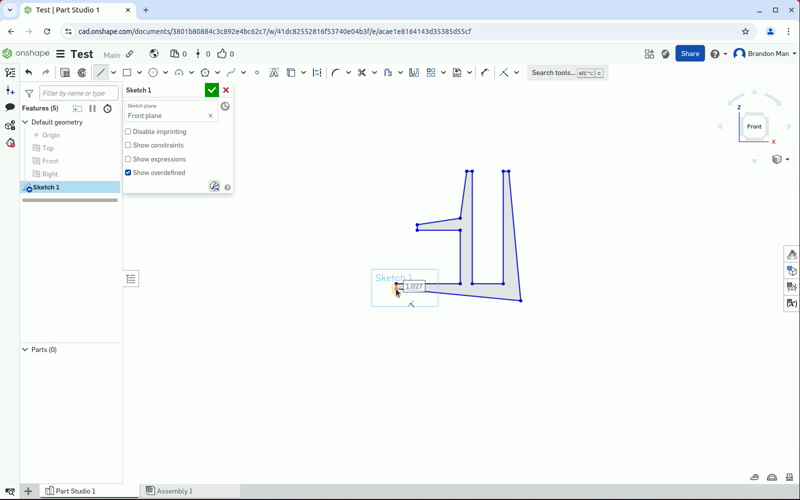
mouse_move(508, 218)
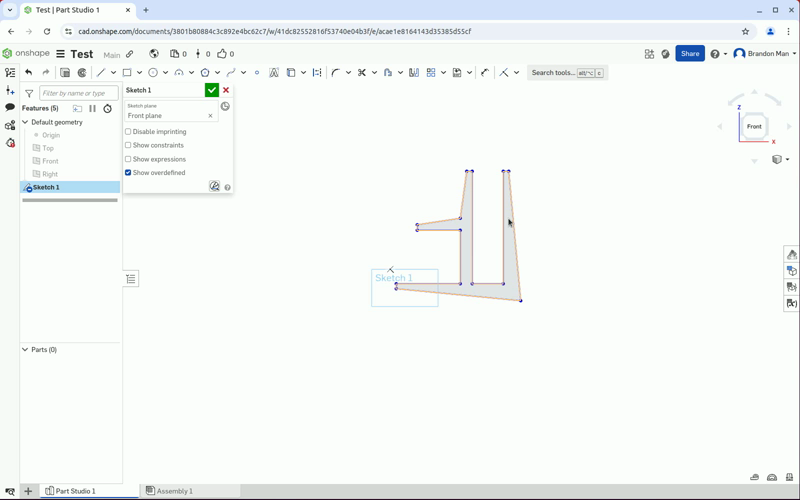
click(508, 218)
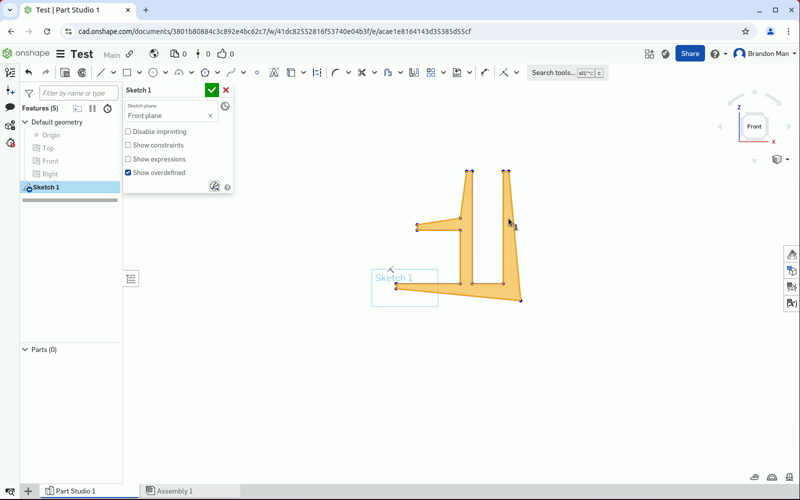
mouse_move(73, 352)
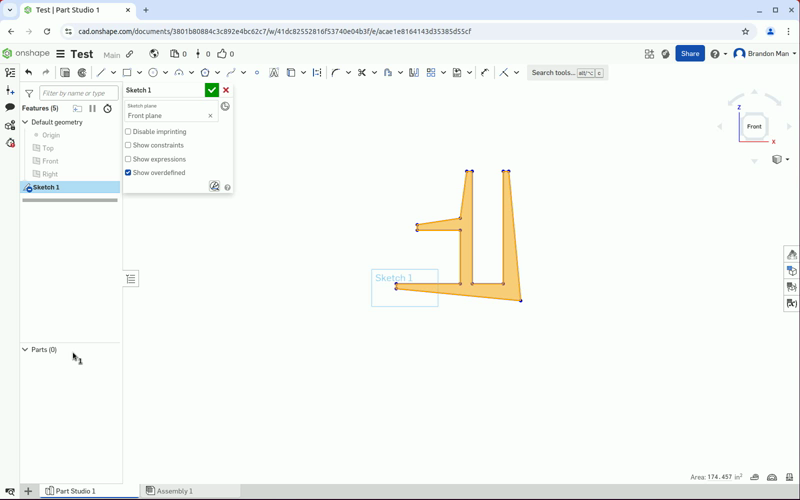
key(shift+y)
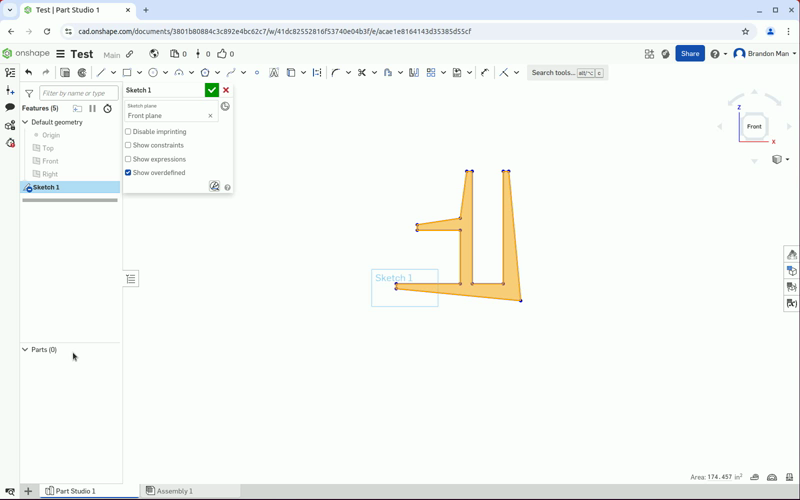
key(shift+e)
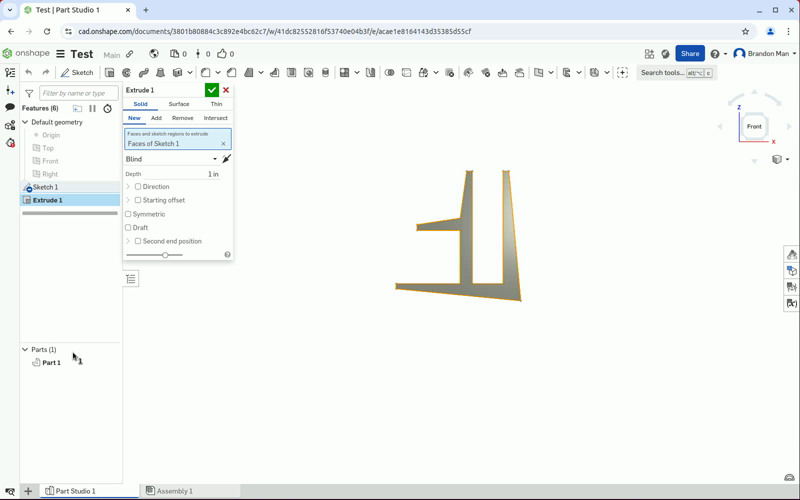
mouse_move(143, 106)
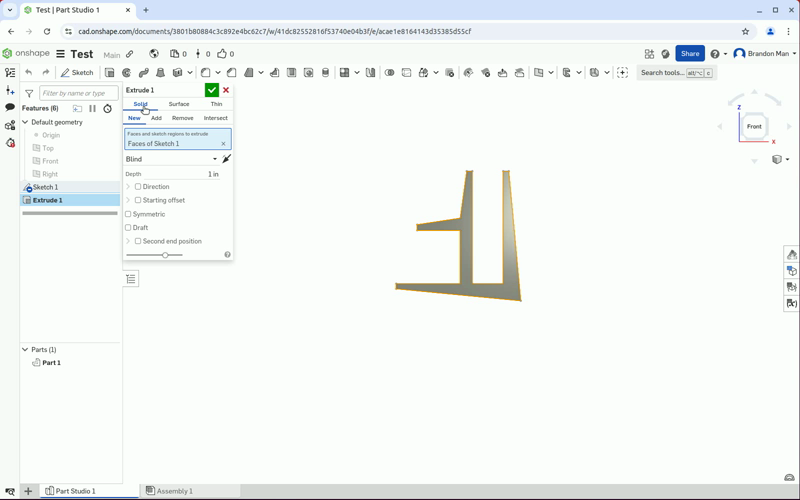
click(143, 106)
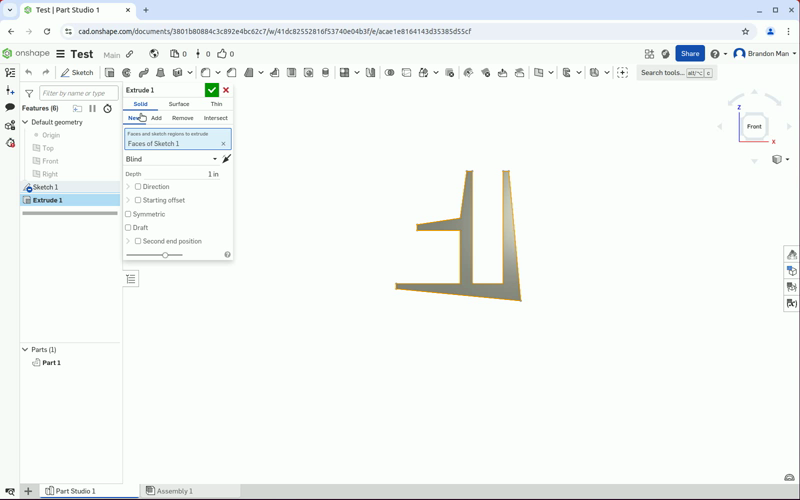
mouse_move(137, 120)
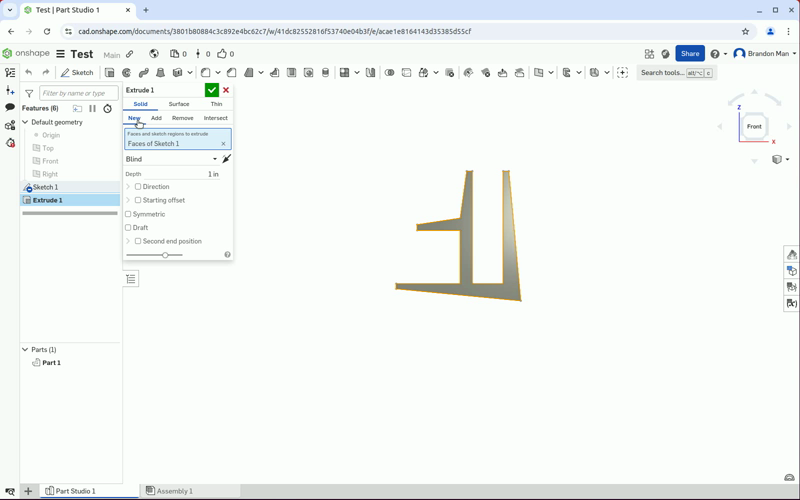
click(137, 120)
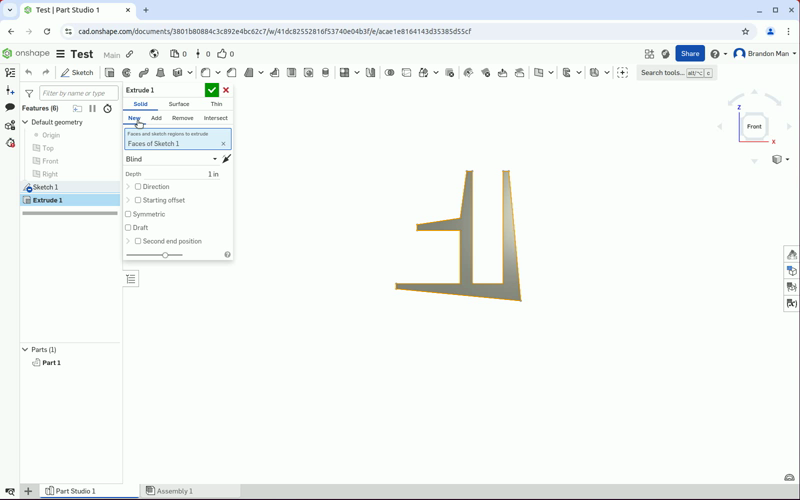
key(tab, 4)
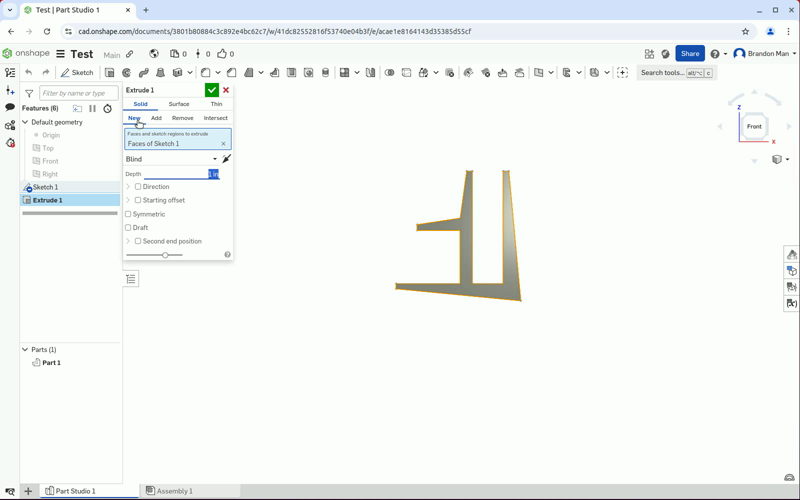
text(11.072)
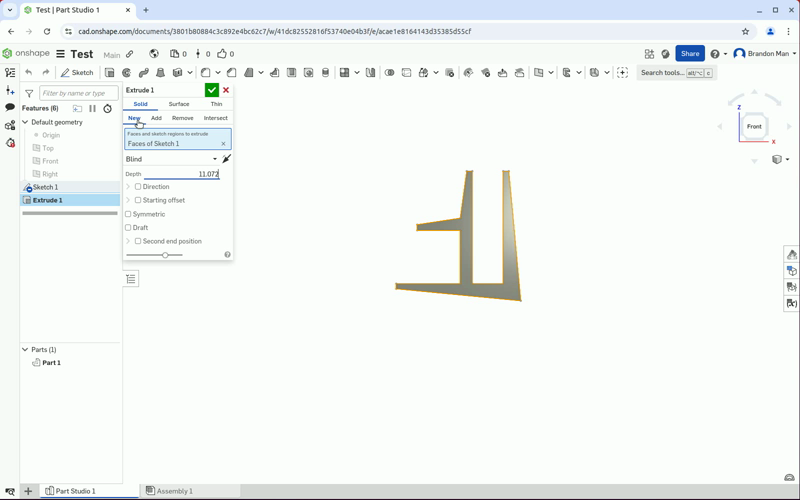
key(tab, 3)
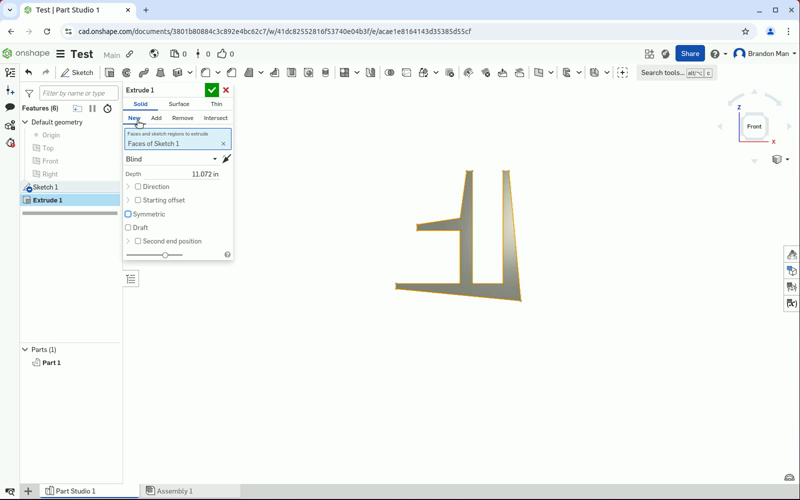
key(space)
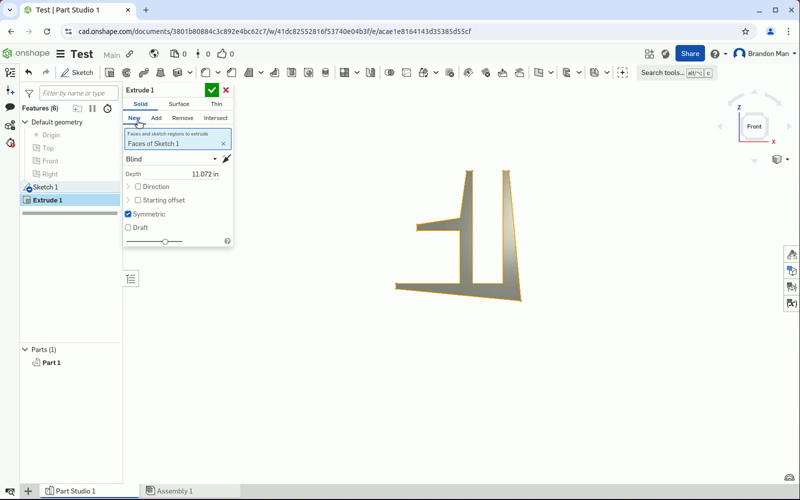
key(enter)
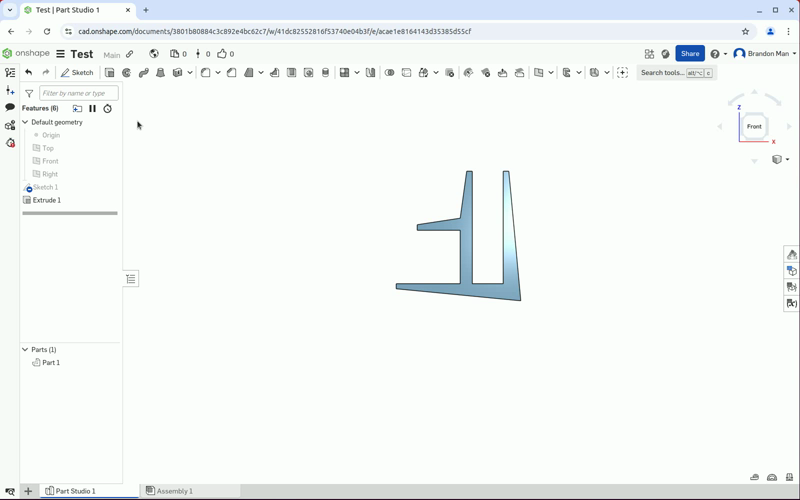
key(shift+h)
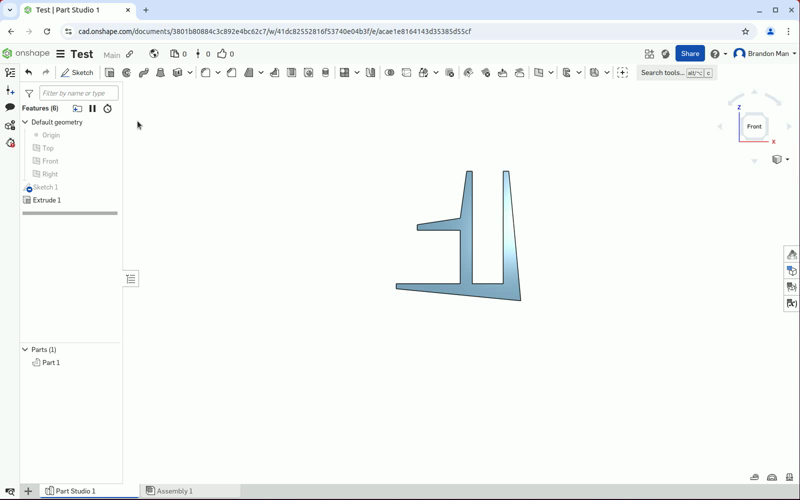
key(shift+h)
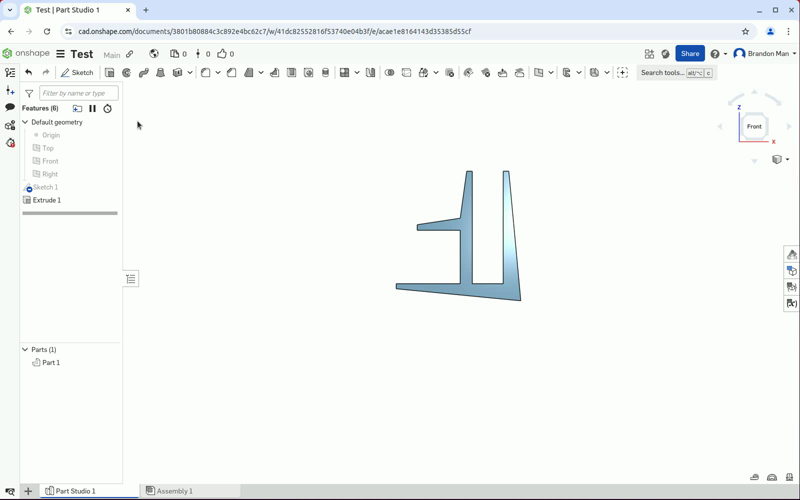
mouse_move(73, 189)
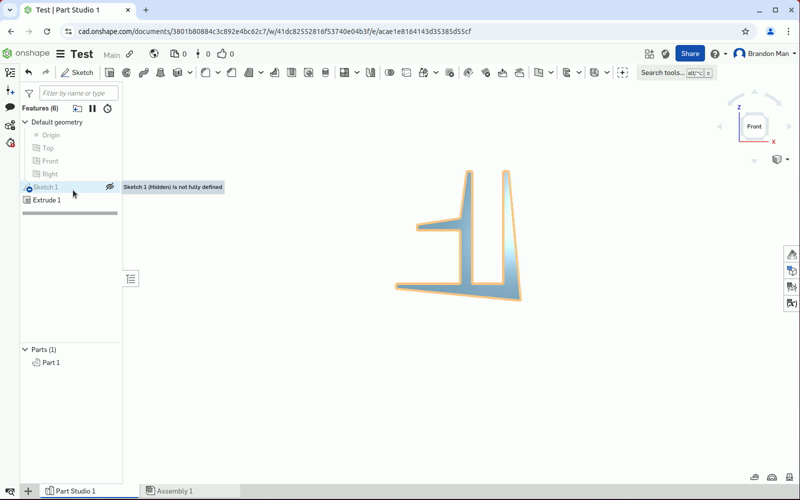
click(73, 189)
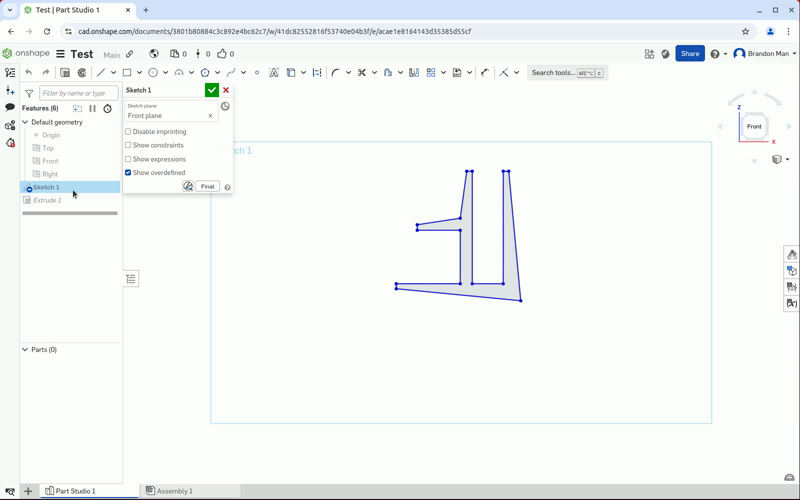
mouse_move(229, 92)
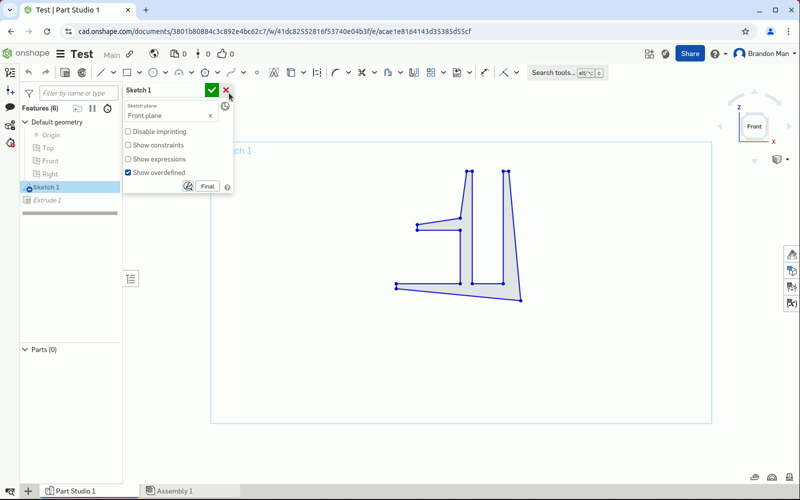
click(229, 92)
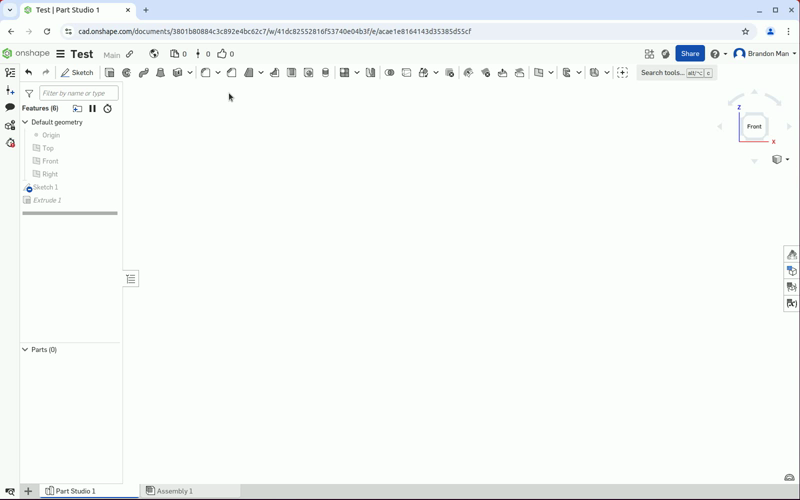
mouse_move(73, 352)
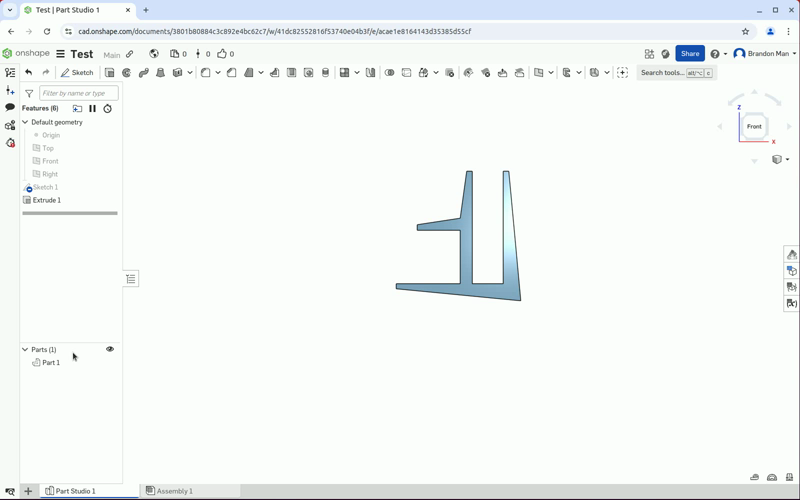
key(y)
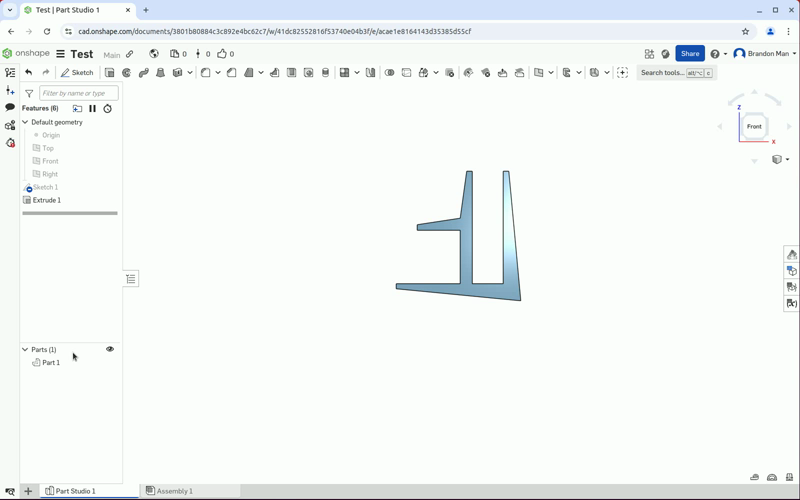
key(shift+p)
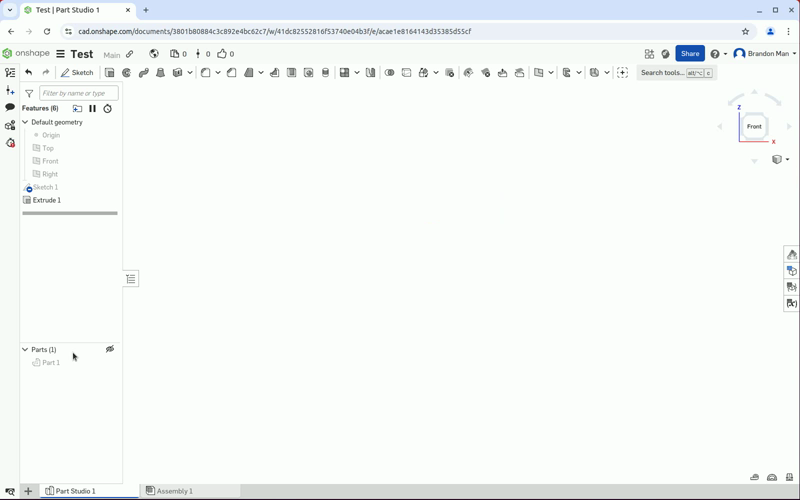
key(space)
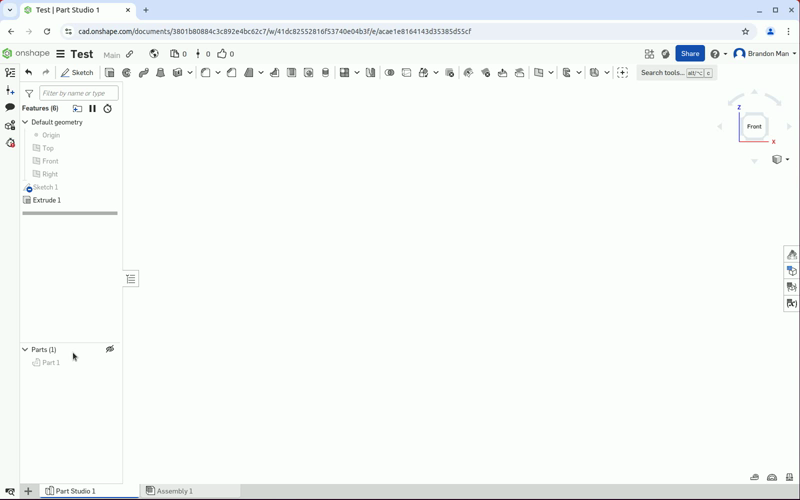
key_down(shift)
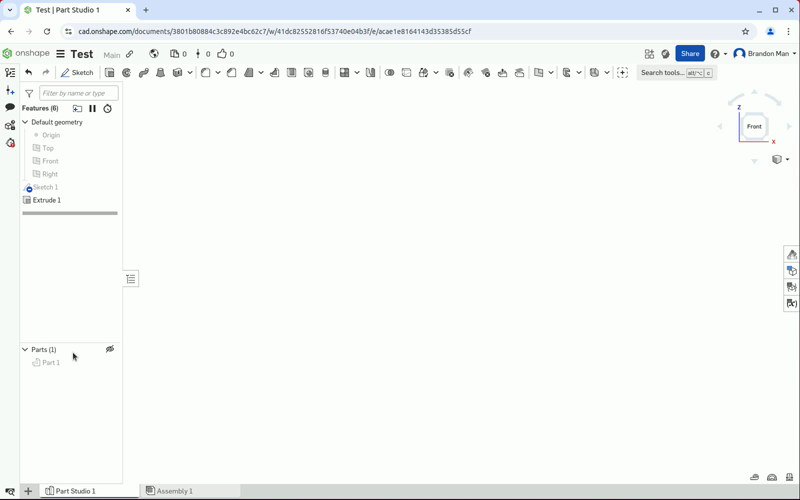
key(down)
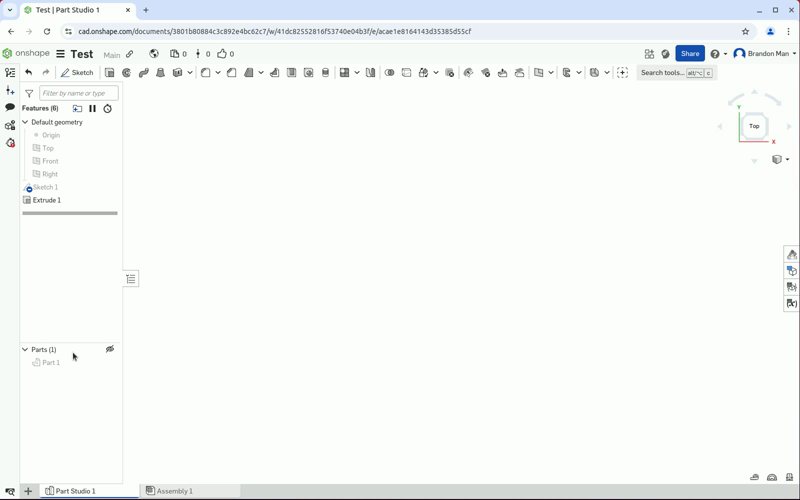
key_up(shift)
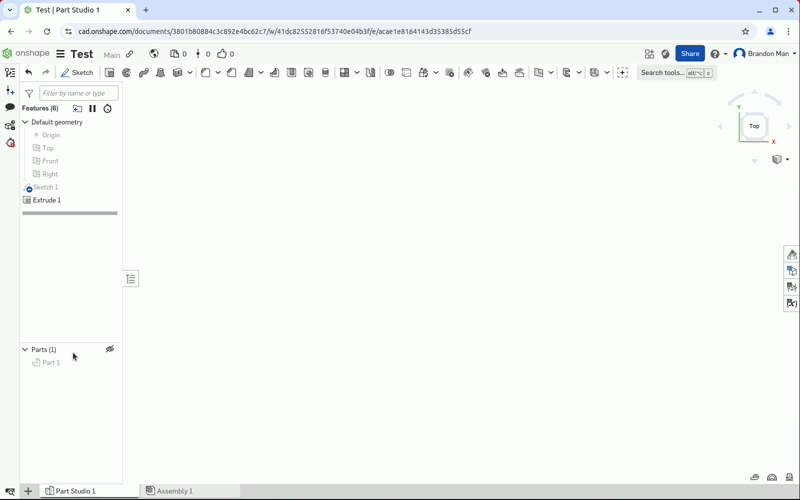
mouse_move(73, 352)
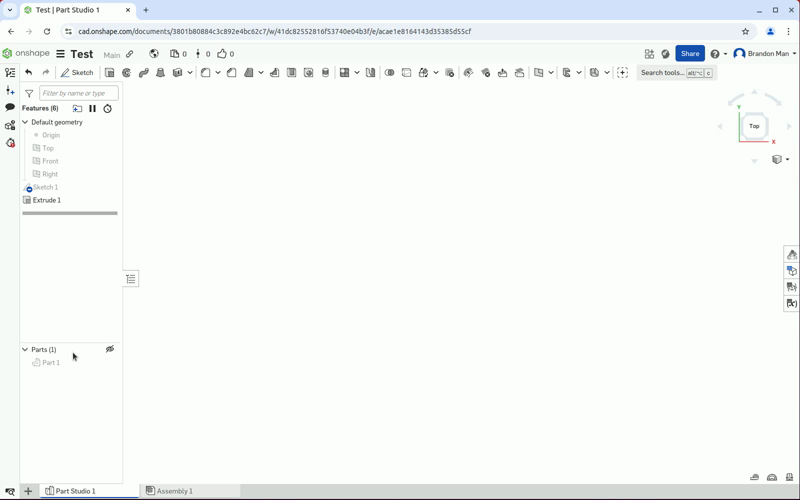
key(shift+y)
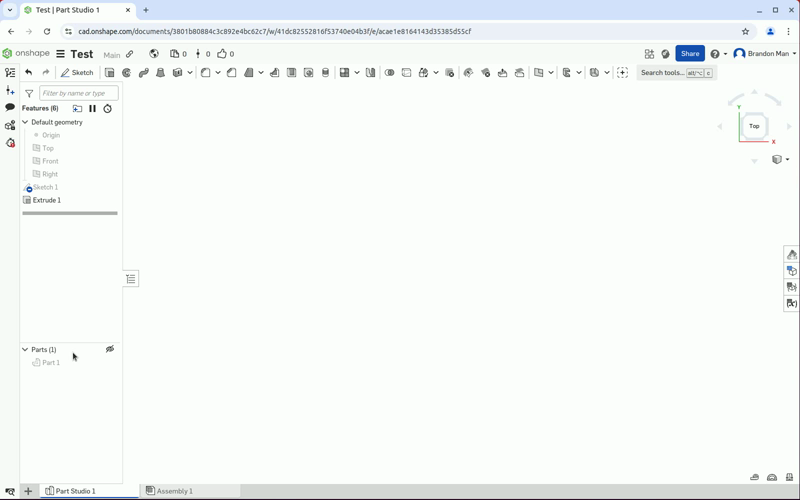
key(shift+s)
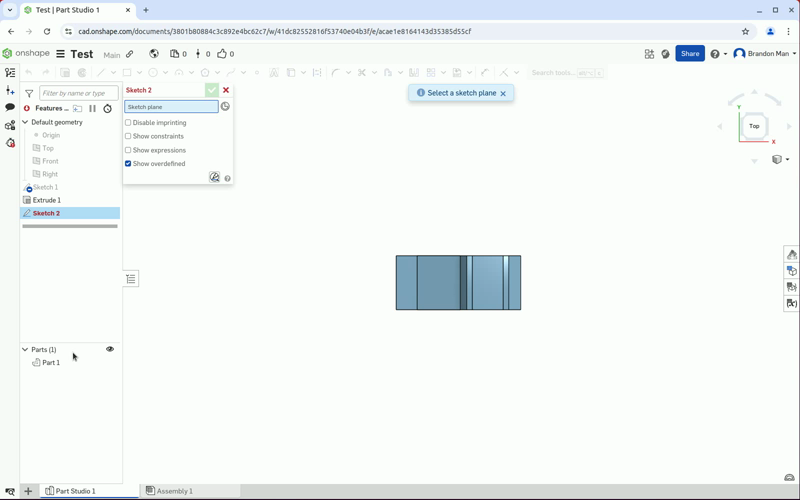
mouse_move(73, 150)
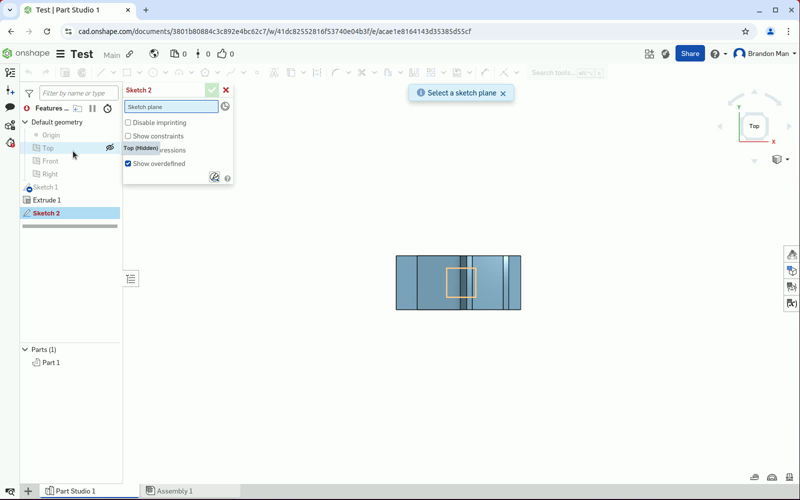
click(73, 150)
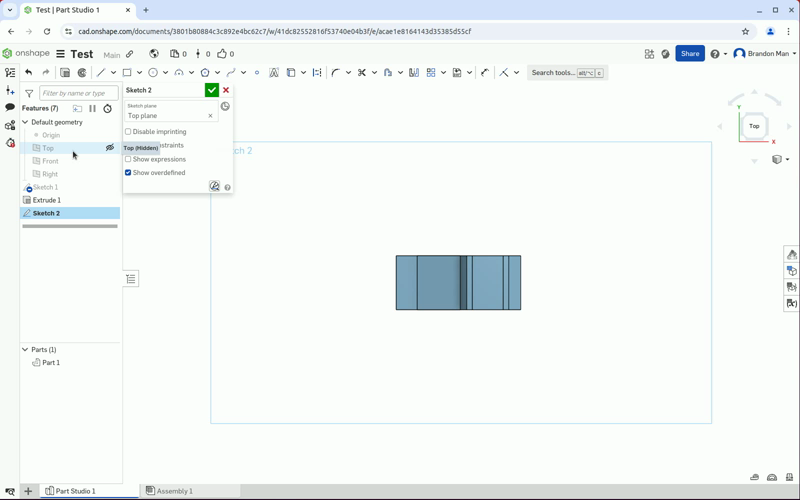
mouse_move(73, 352)
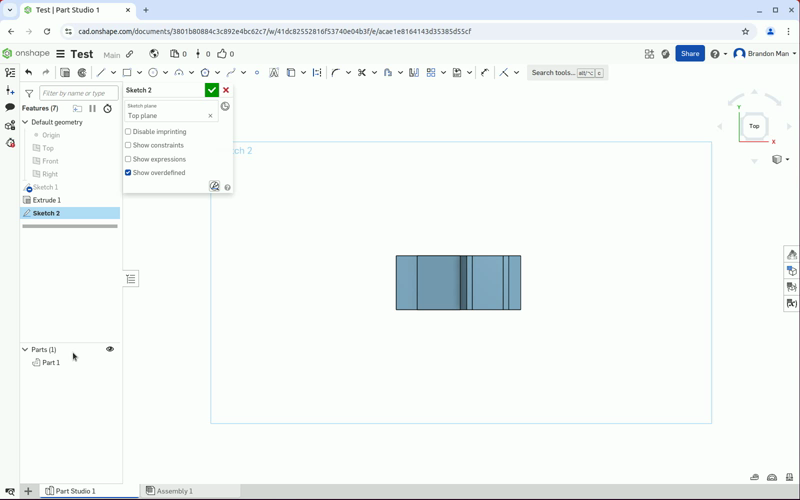
key(y)
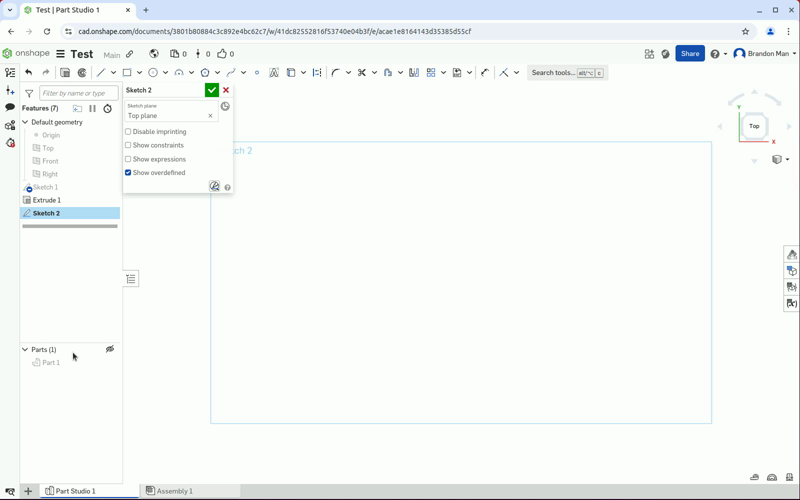
key(c)
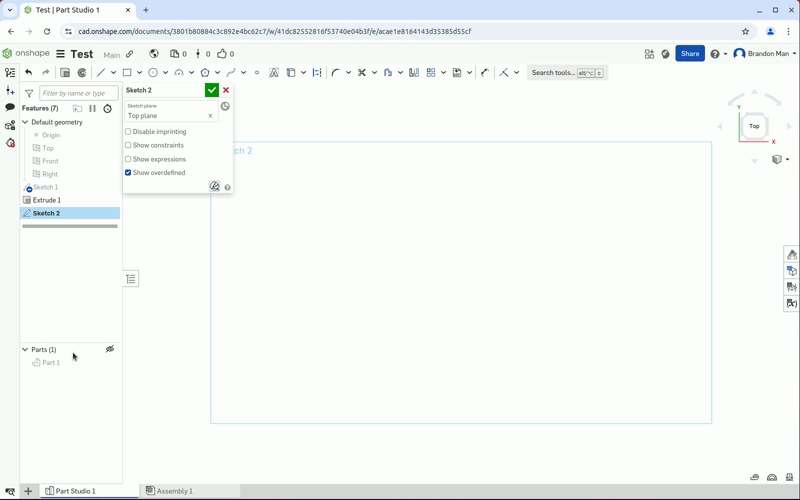
key_down(shift)
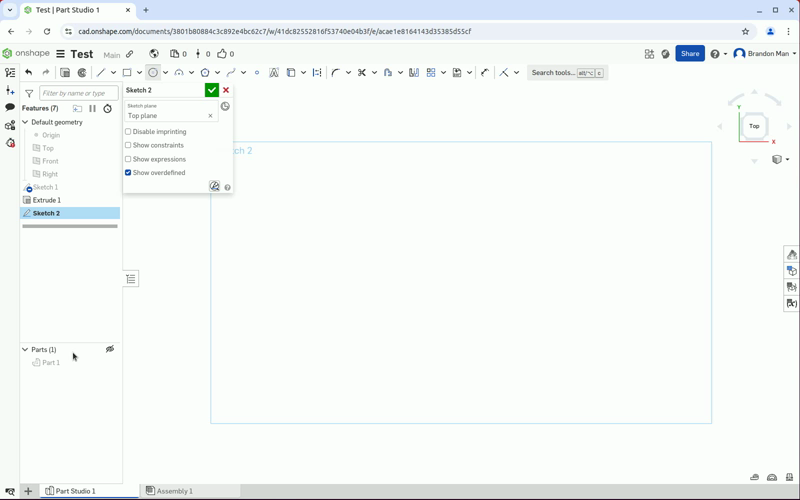
mouse_move(402, 282)
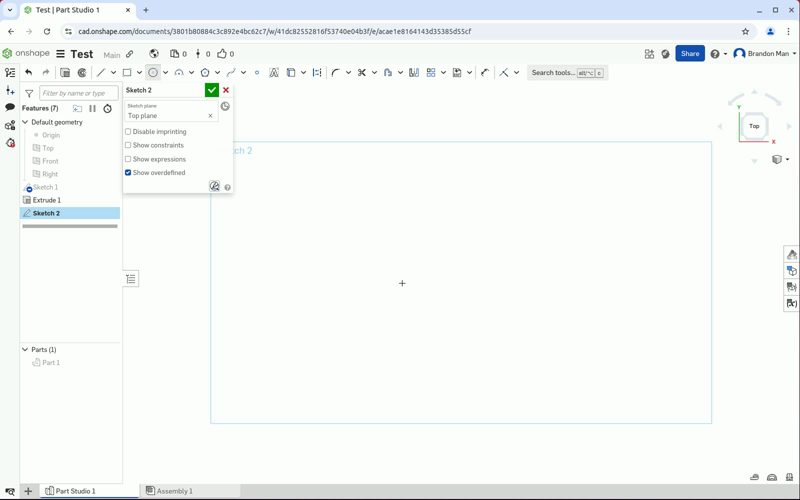
click(402, 282)
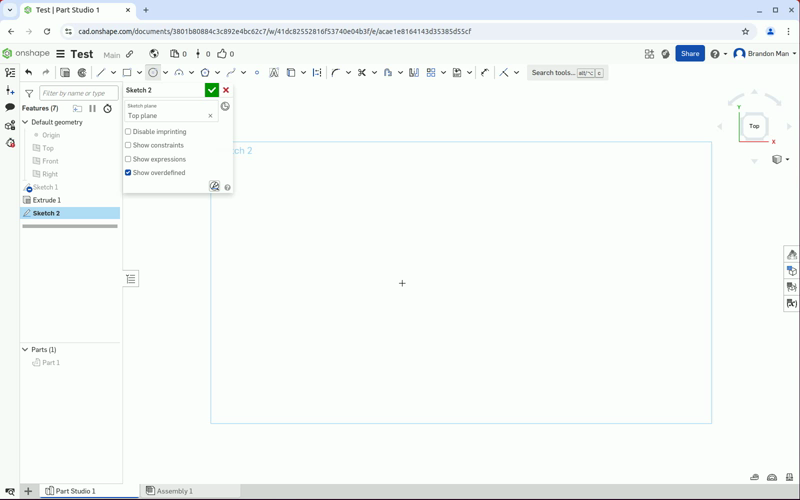
key_up(shift)
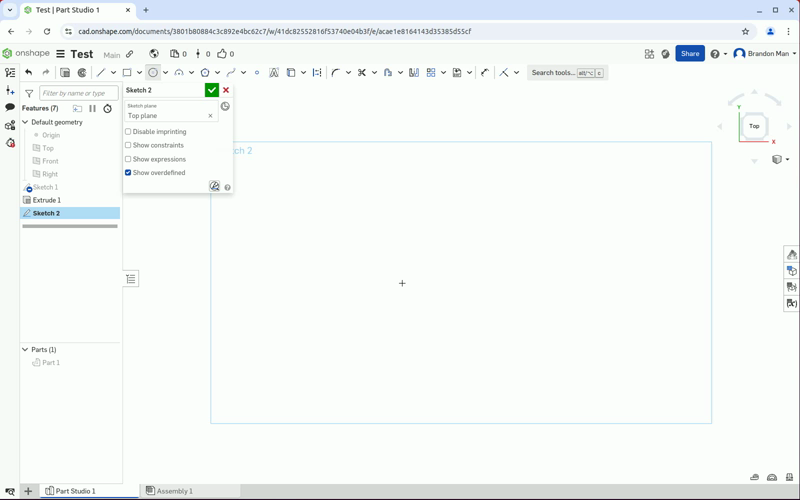
mouse_move(407, 282)
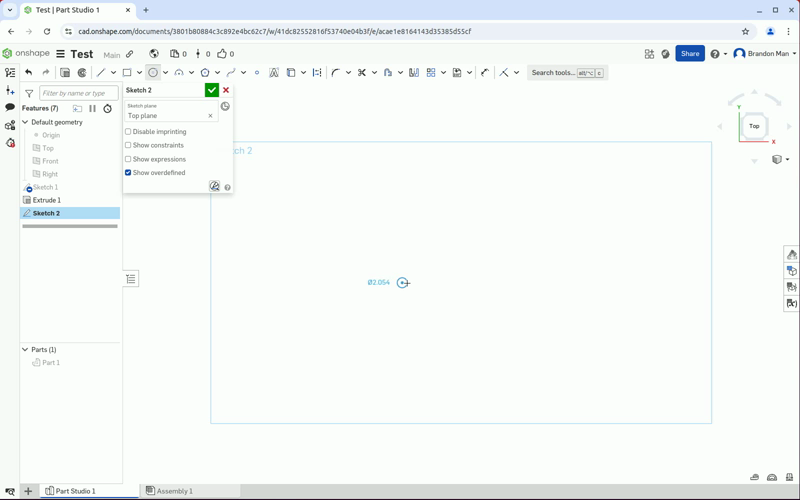
click(407, 282)
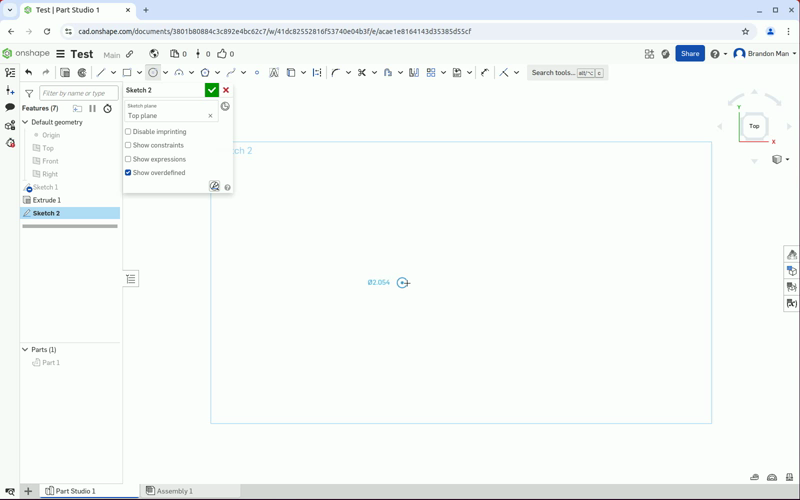
key(esc)
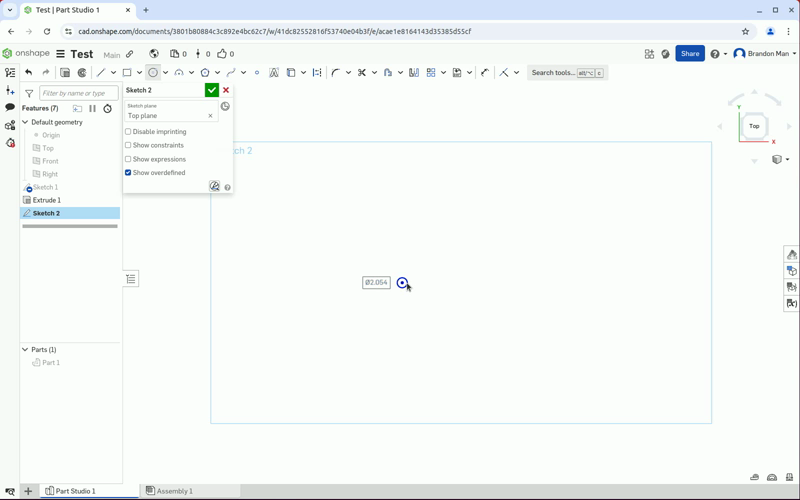
mouse_move(403, 283)
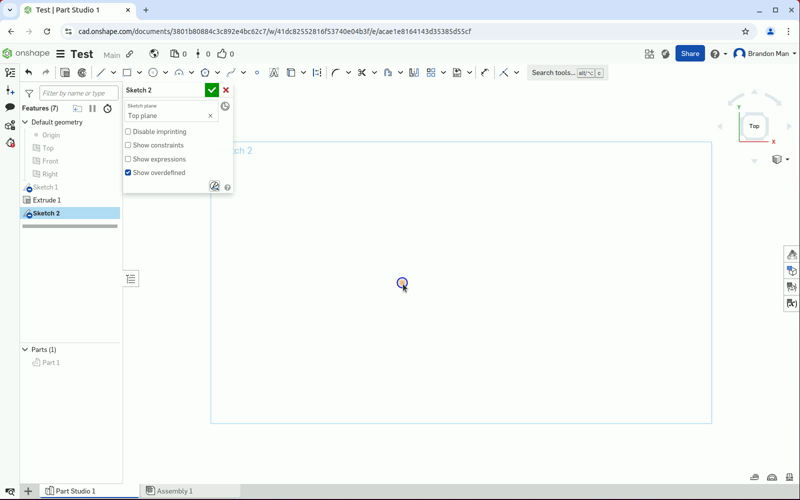
scroll(6)
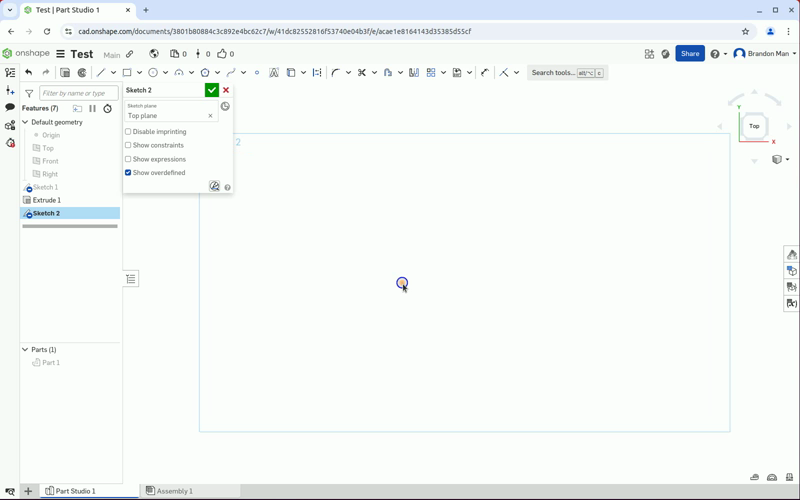
scroll(6)
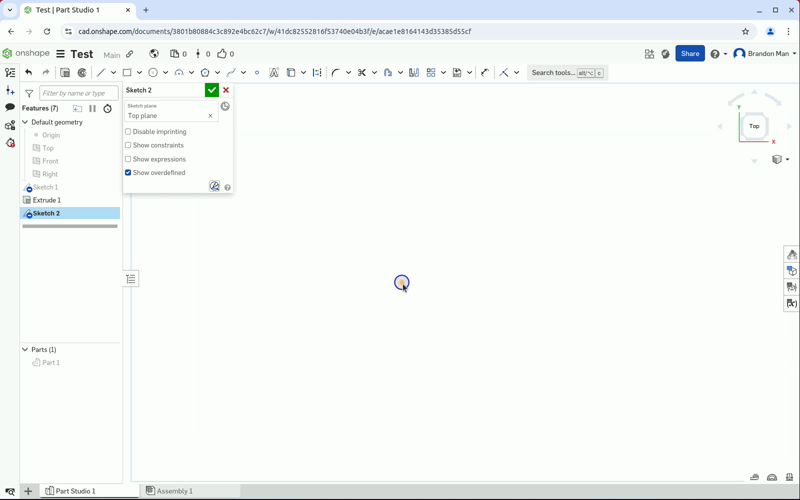
scroll(6)
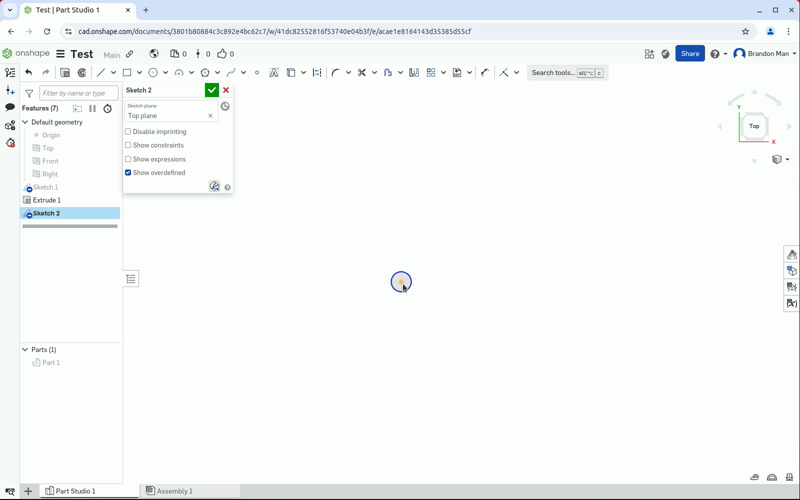
scroll(6)
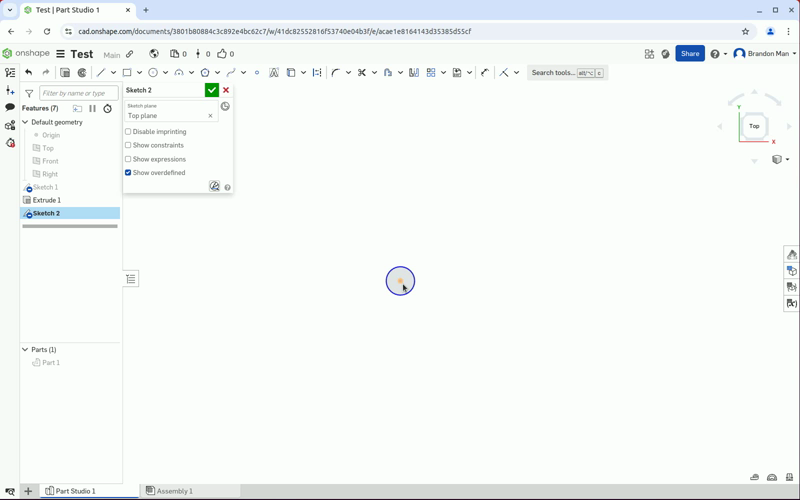
scroll(6)
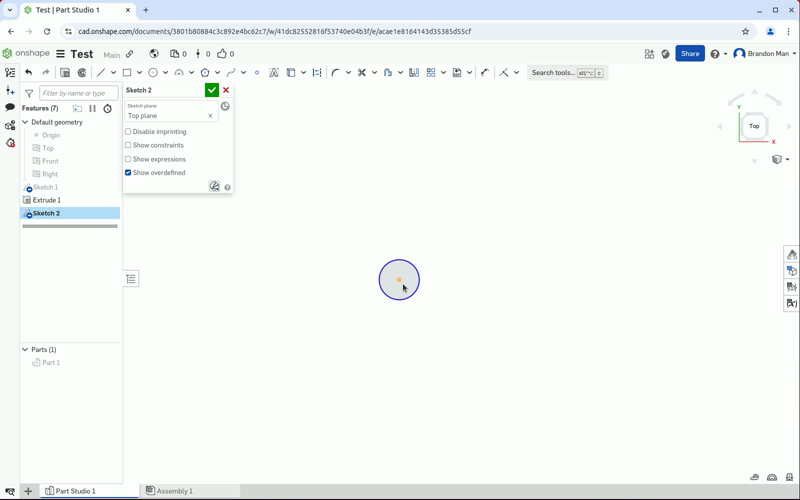
scroll(6)
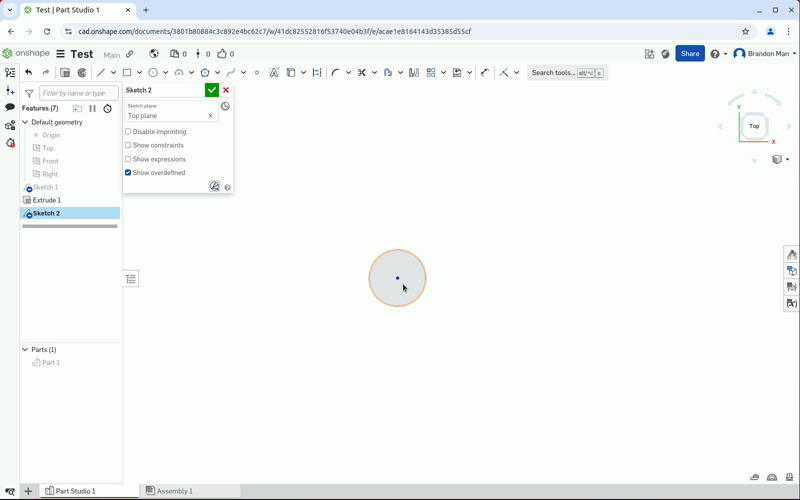
scroll(6)
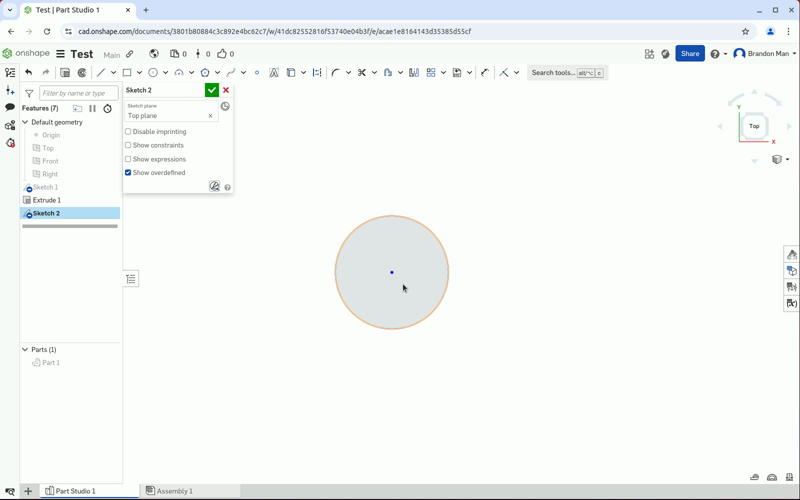
click(403, 283)
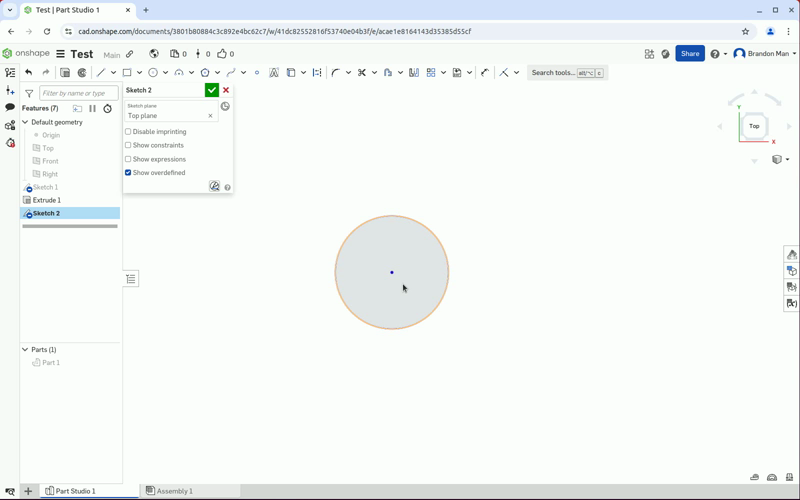
scroll(-6)
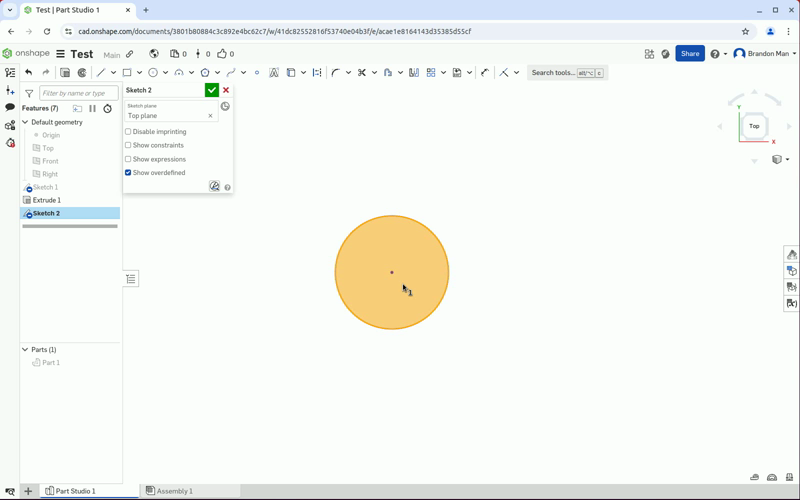
scroll(-6)
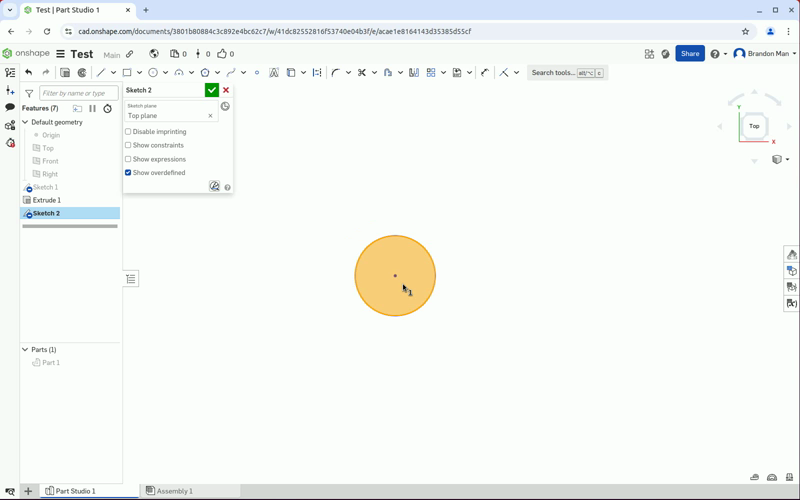
scroll(-6)
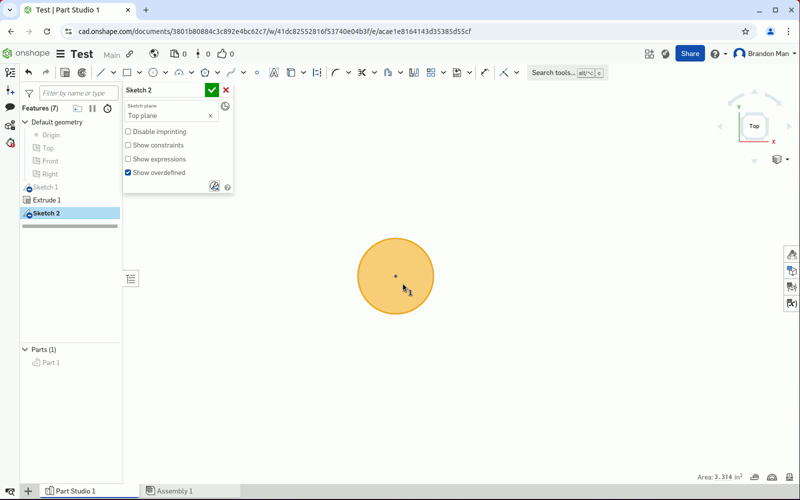
scroll(-6)
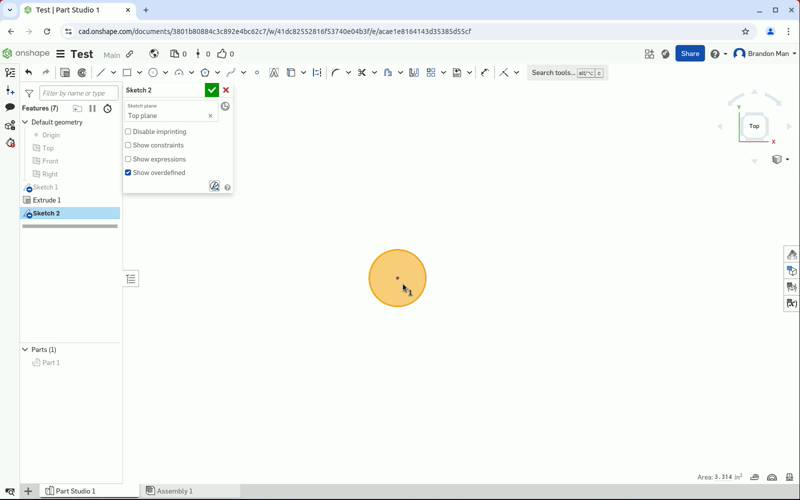
scroll(-6)
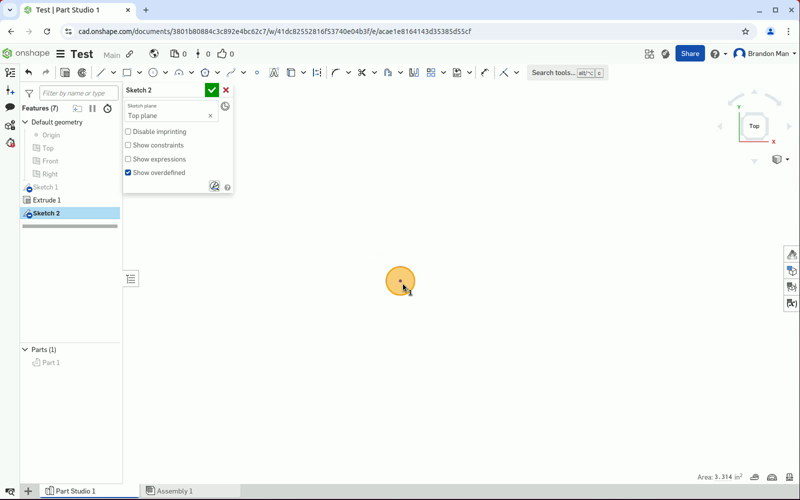
scroll(-6)
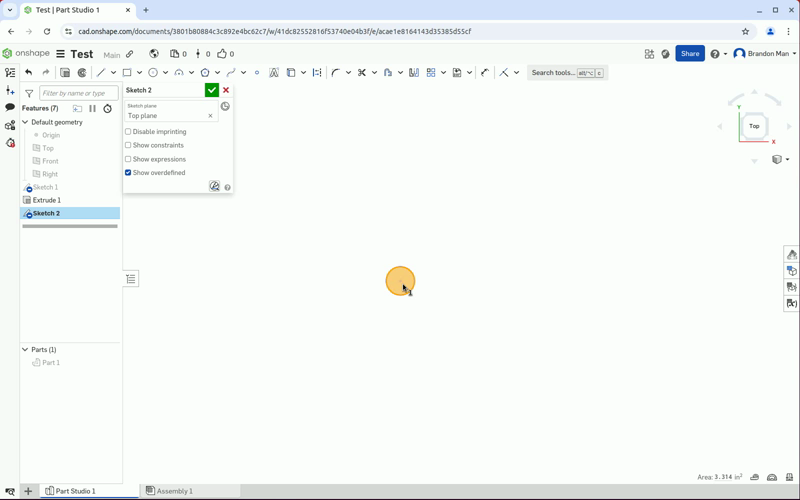
scroll(-6)
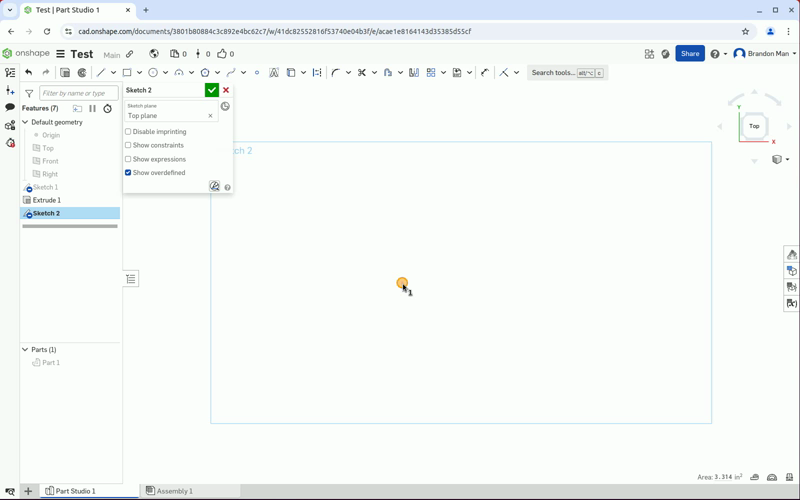
mouse_move(73, 352)
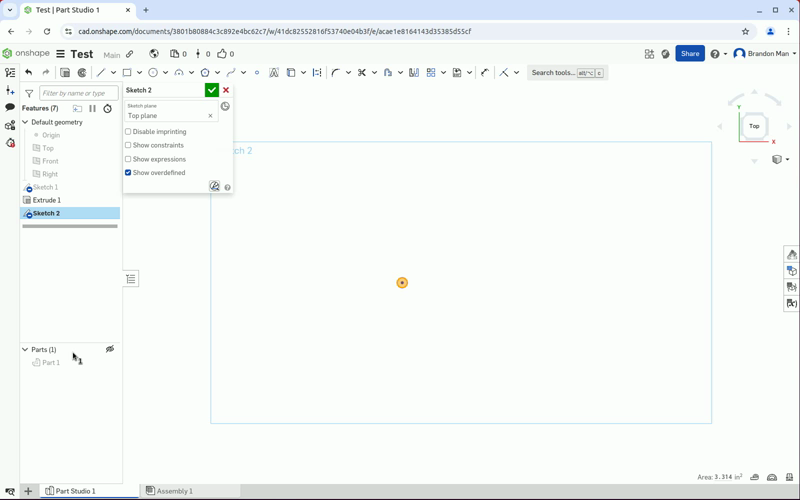
key(shift+y)
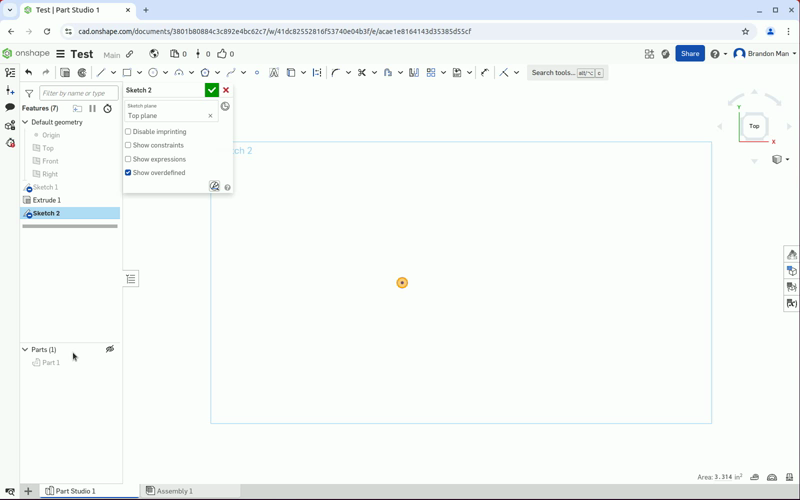
key(shift+e)
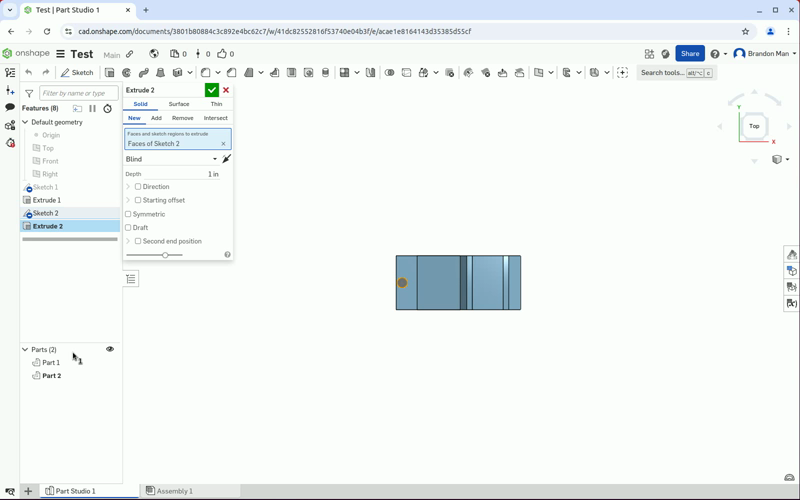
mouse_move(143, 106)
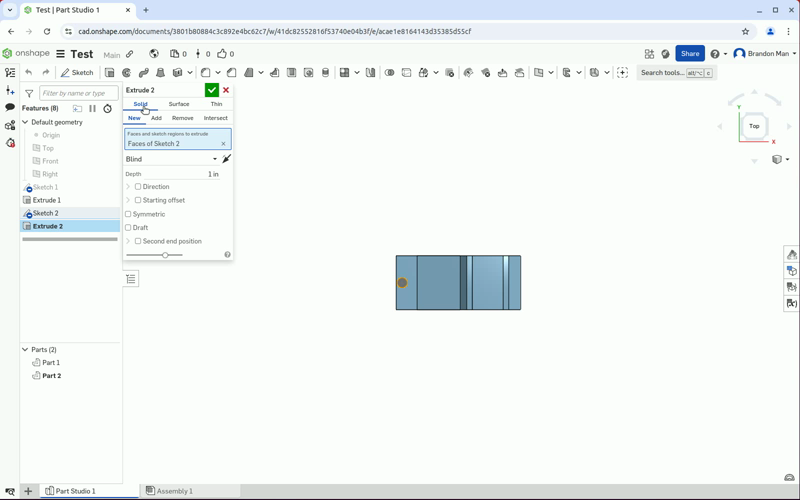
click(143, 106)
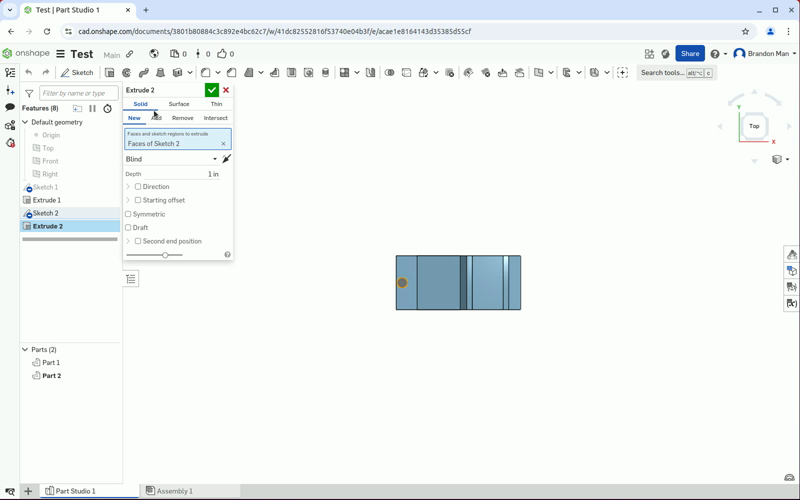
mouse_move(186, 120)
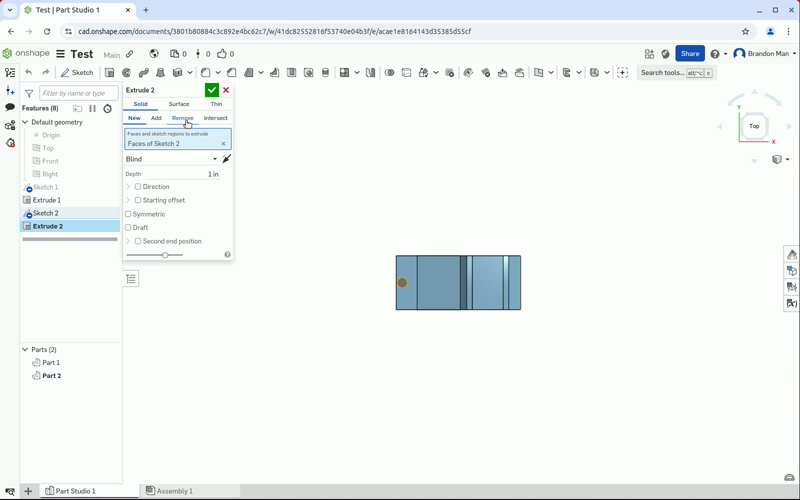
click(186, 120)
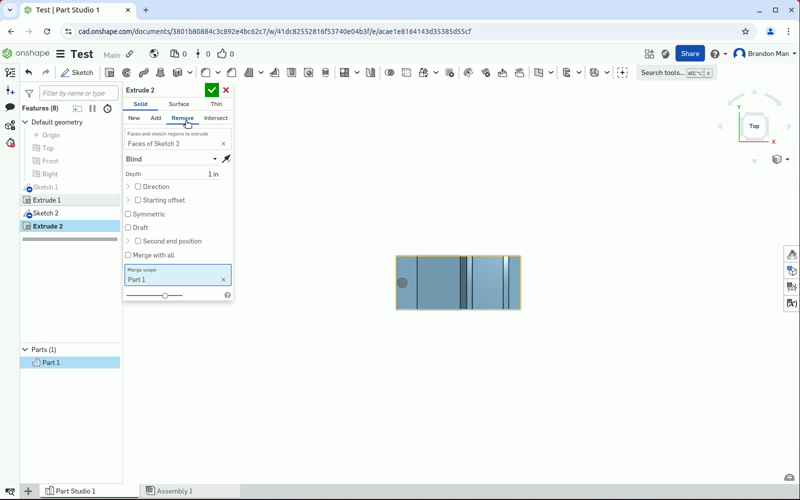
key(tab, 4)
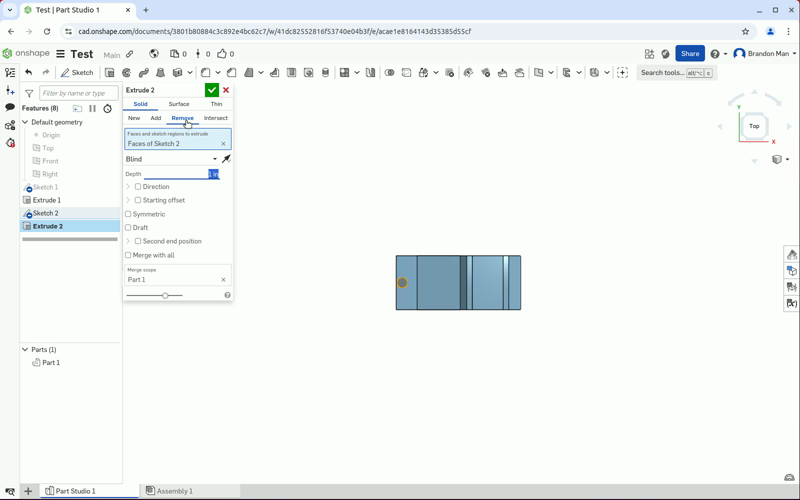
text(11.073)
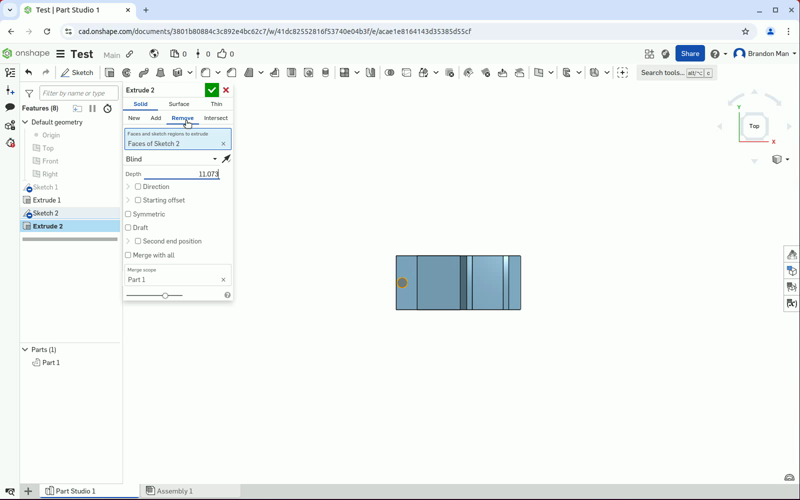
key(tab, 6)
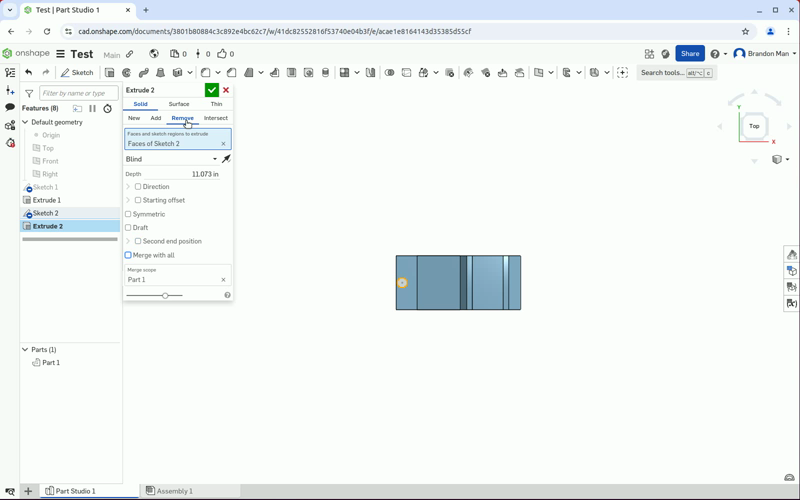
key(space)
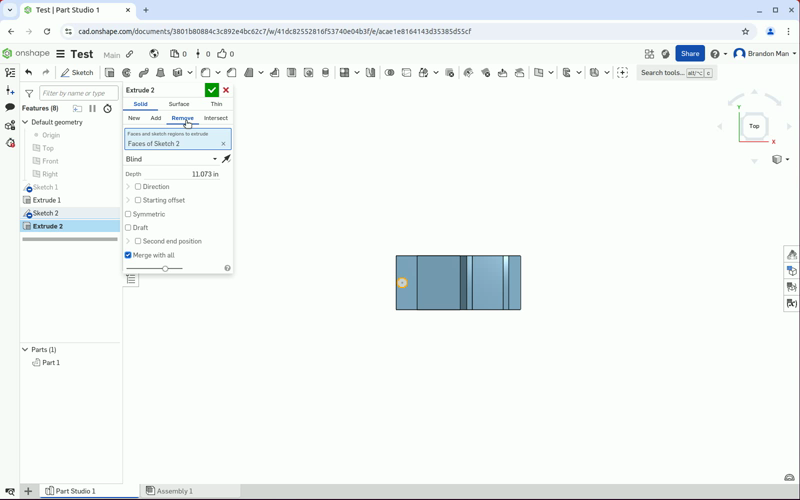
key(enter)
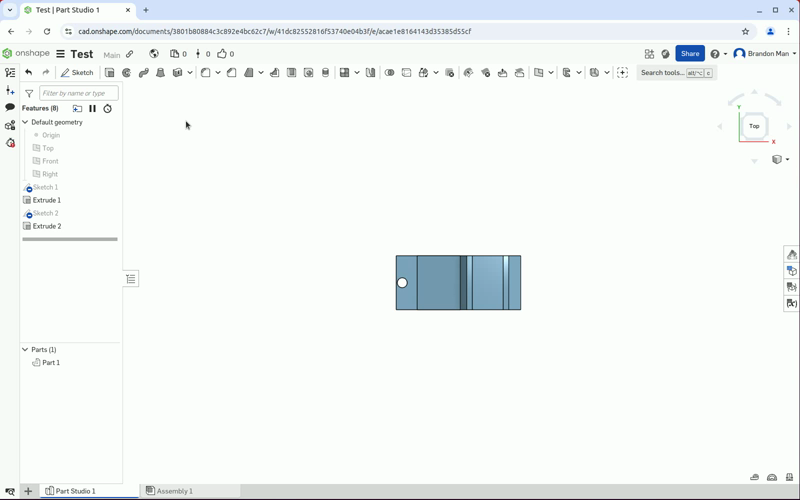
key(shift+h)
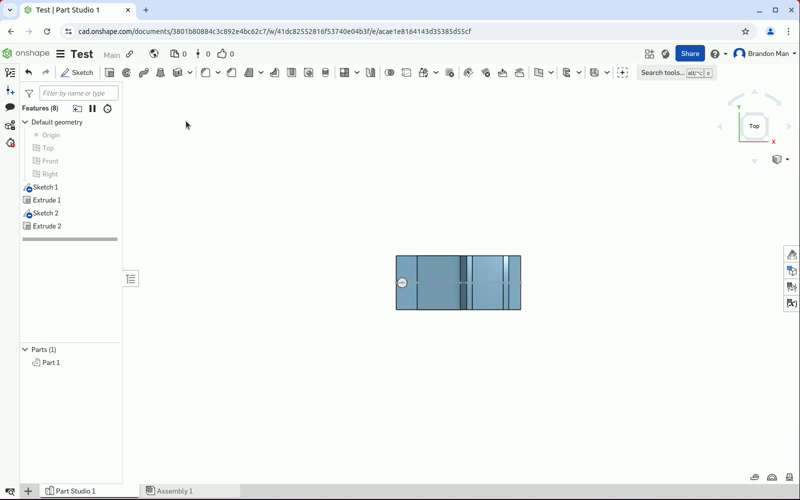
key(shift+h)
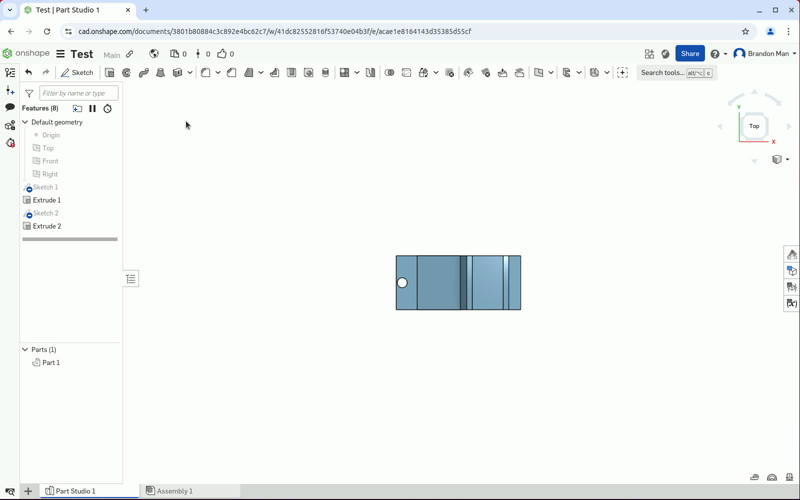
mouse_move(73, 189)
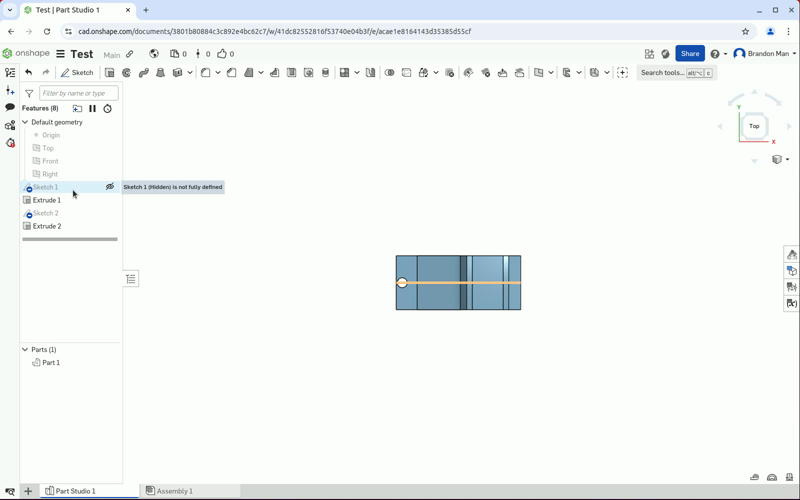
click(73, 189)
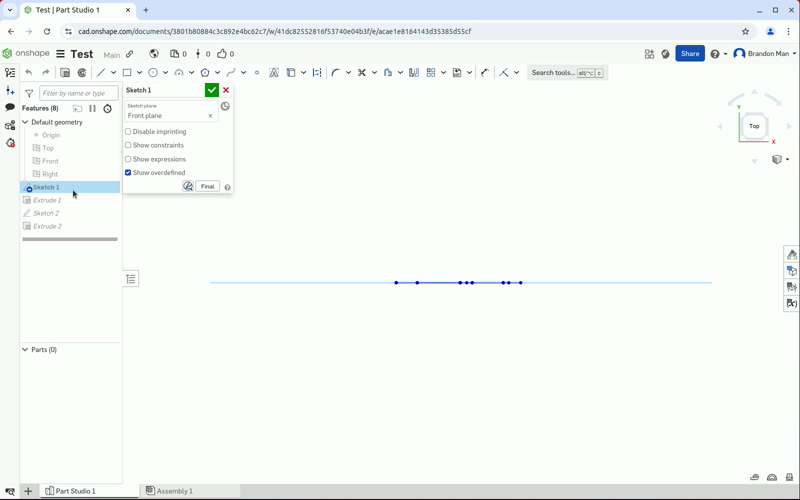
mouse_move(229, 92)
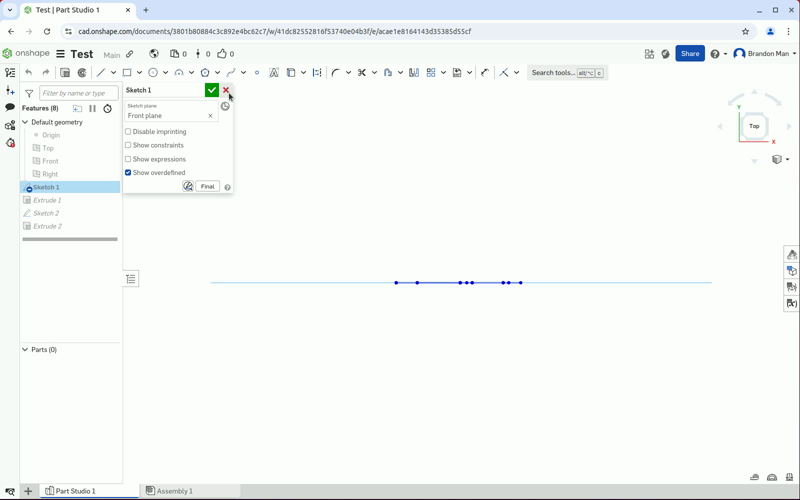
click(229, 92)
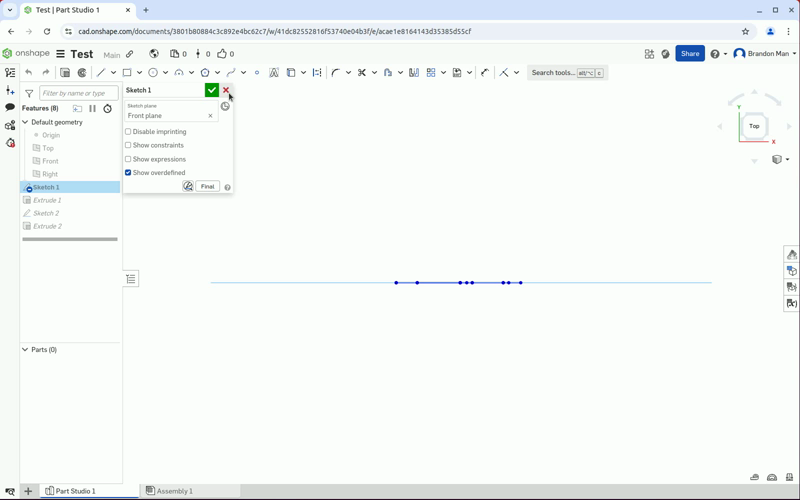
key(shift+s)
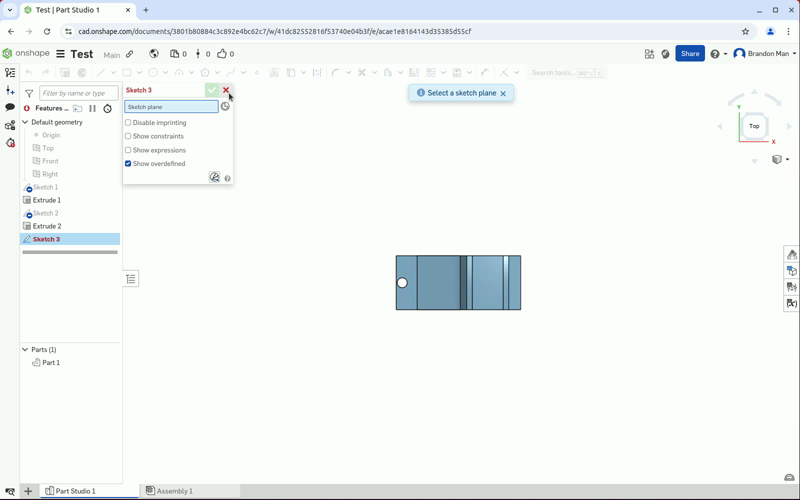
mouse_move(73, 150)
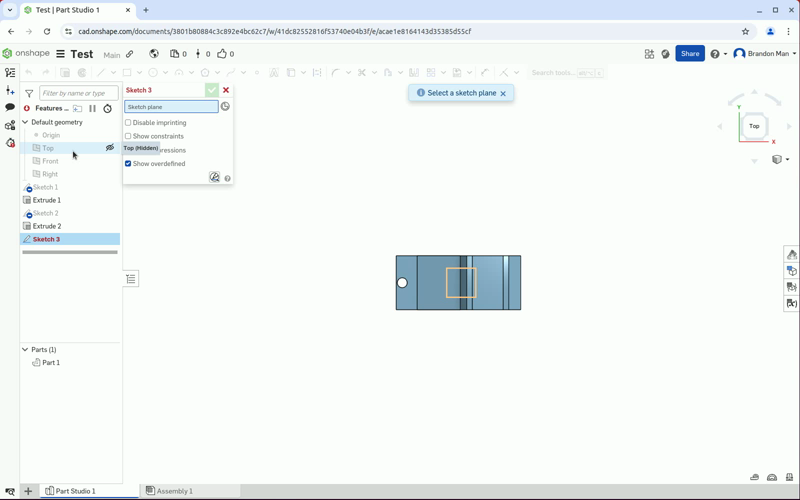
click(73, 150)
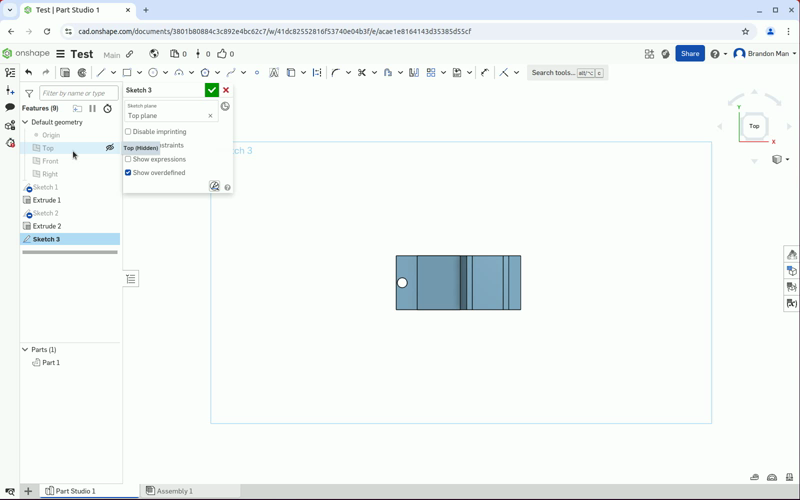
mouse_move(73, 352)
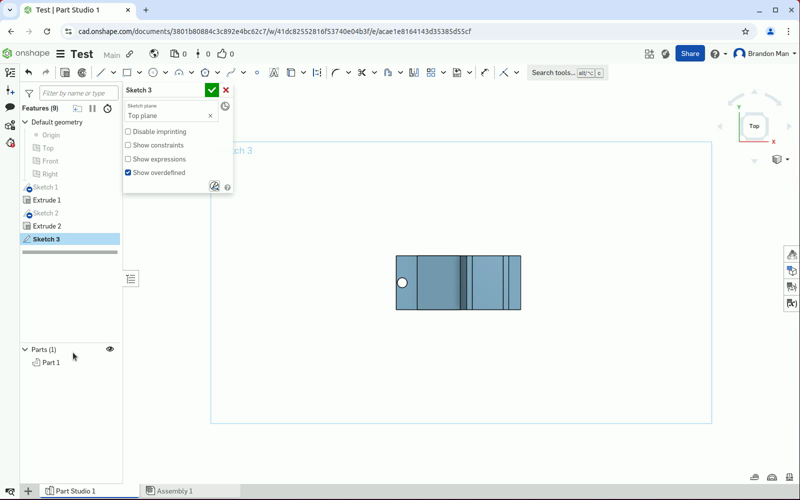
key(y)
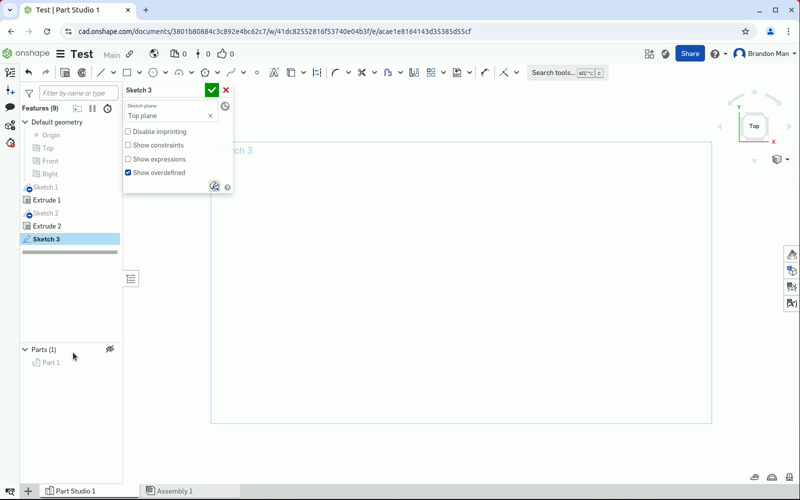
key(c)
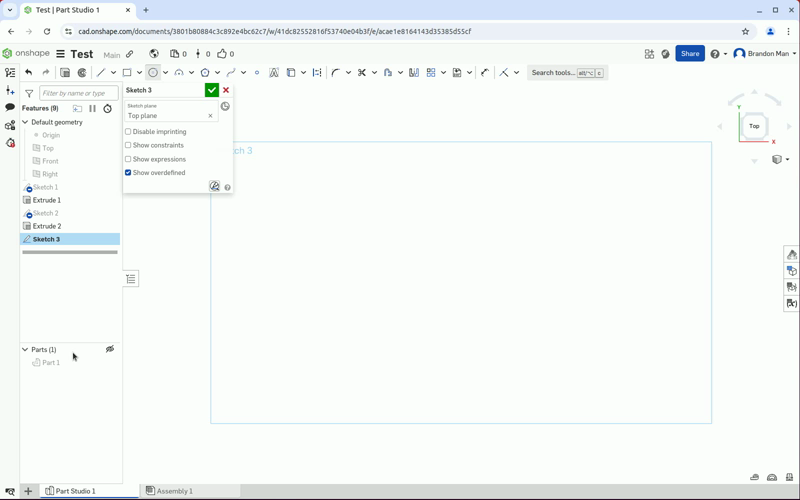
key_down(shift)
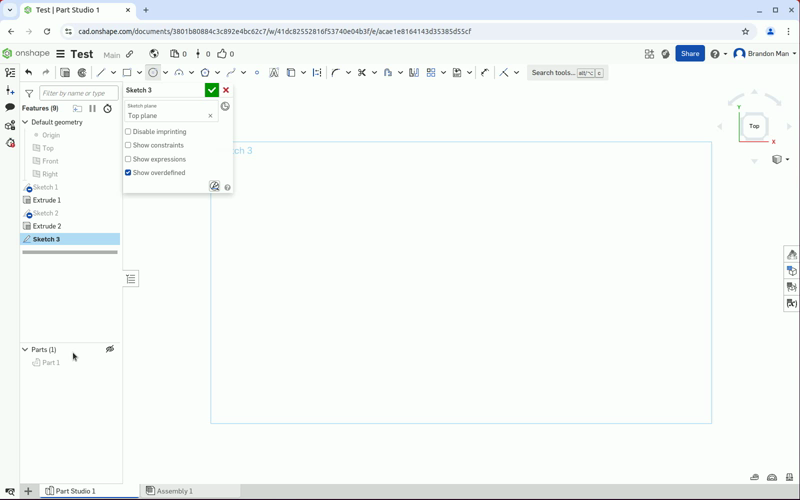
mouse_move(487, 282)
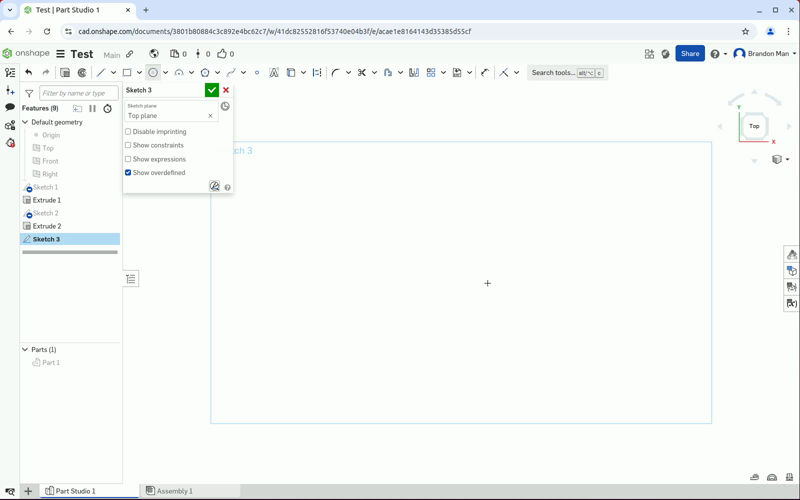
click(487, 282)
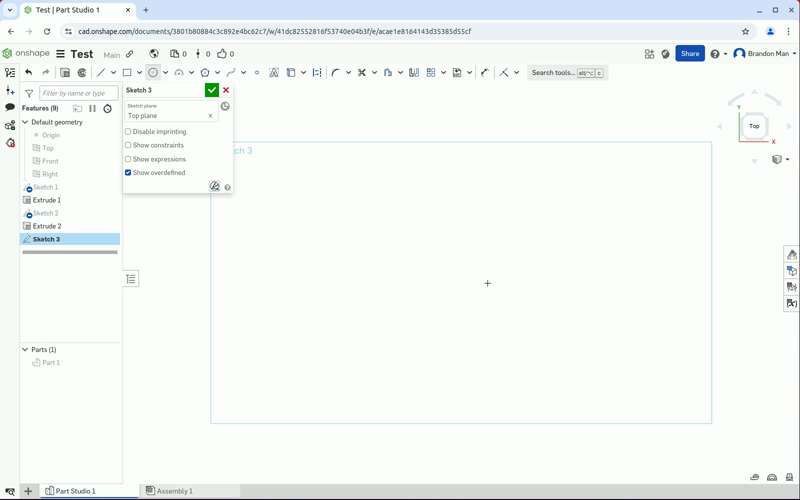
key_up(shift)
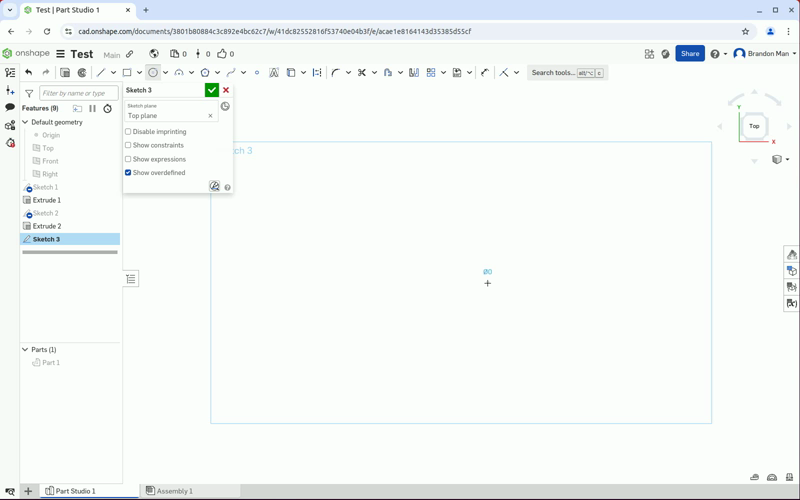
mouse_move(492, 282)
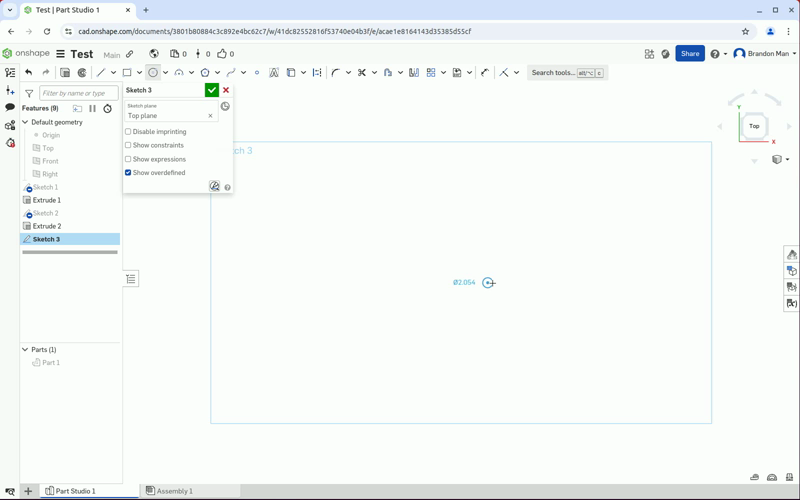
click(492, 282)
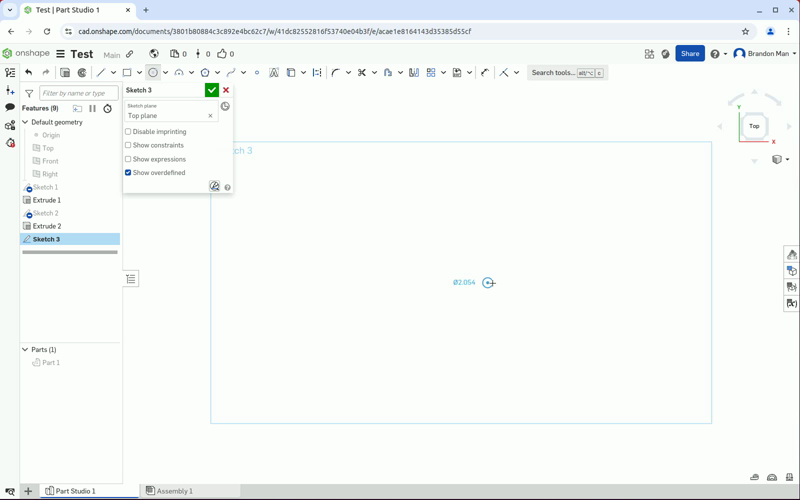
key(esc)
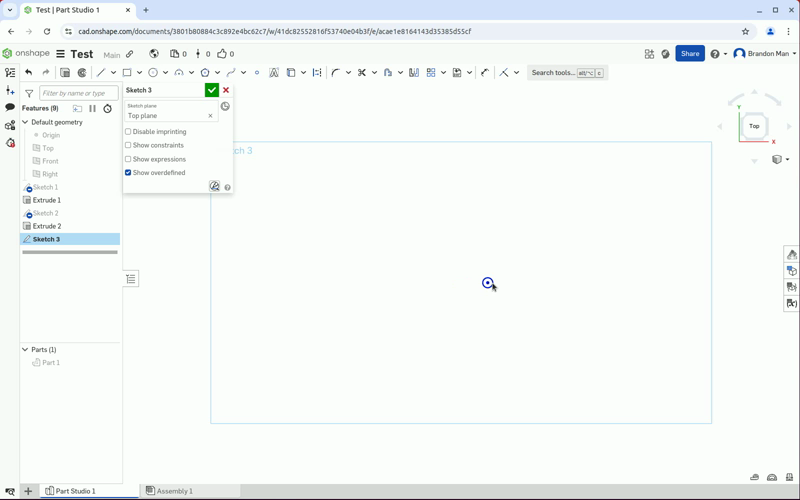
mouse_move(484, 282)
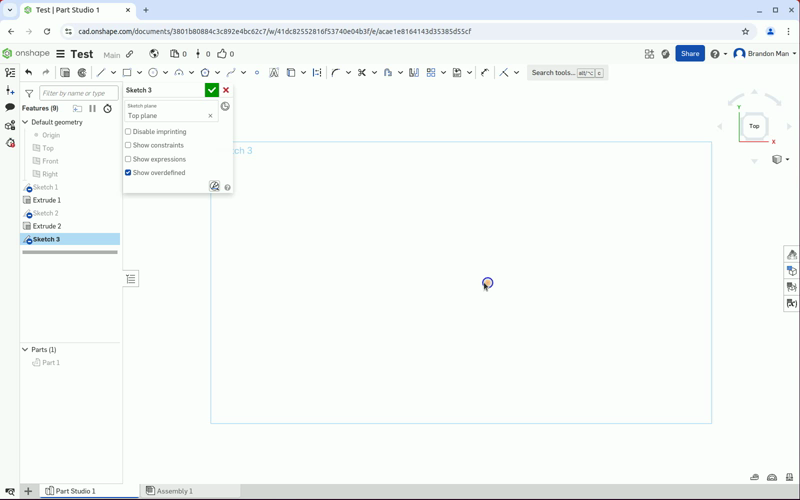
scroll(6)
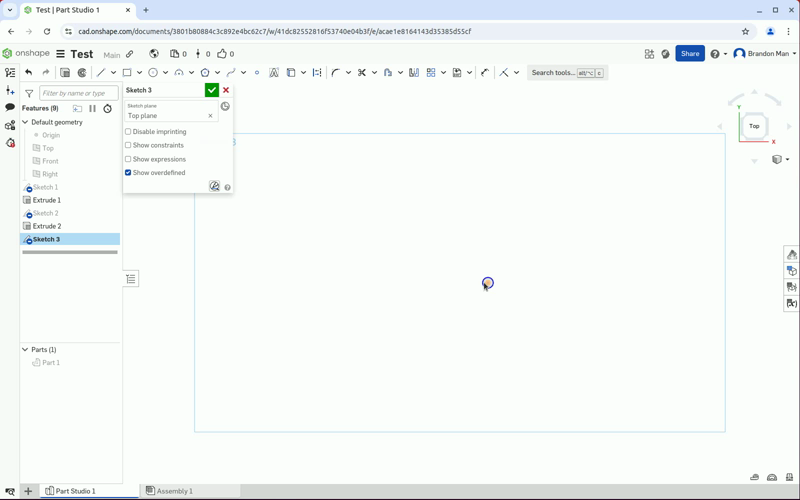
scroll(6)
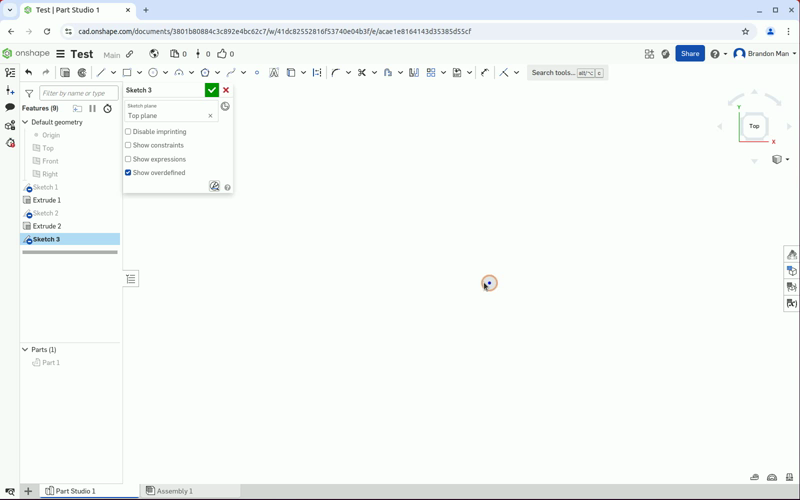
scroll(6)
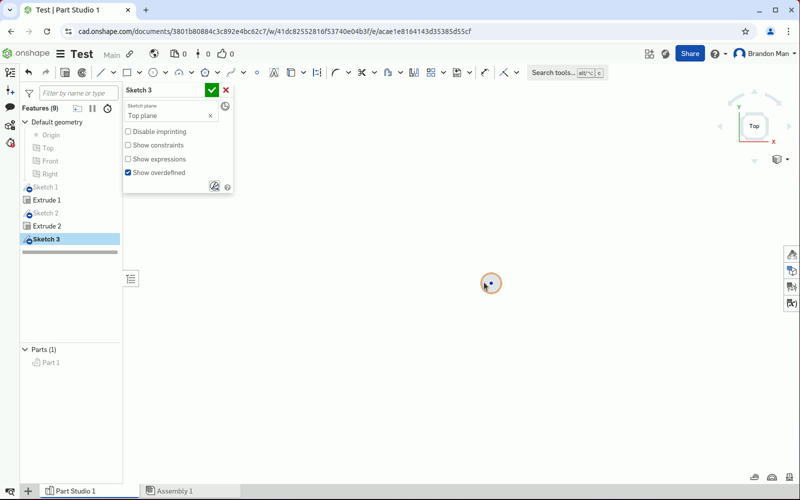
scroll(6)
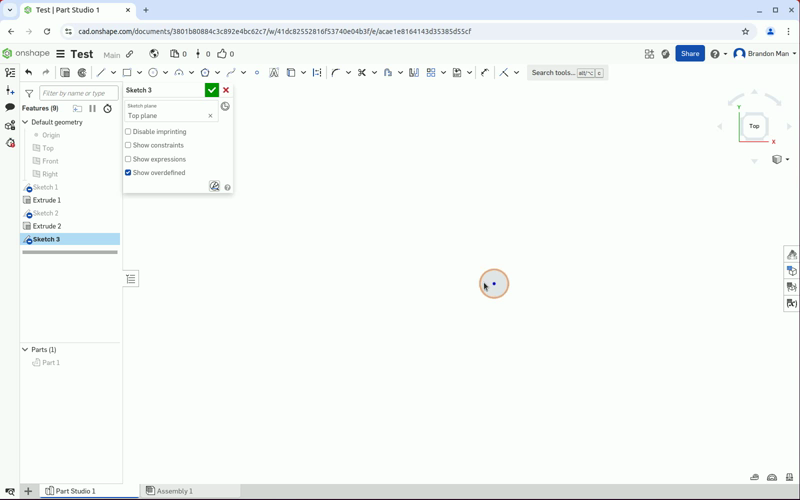
scroll(6)
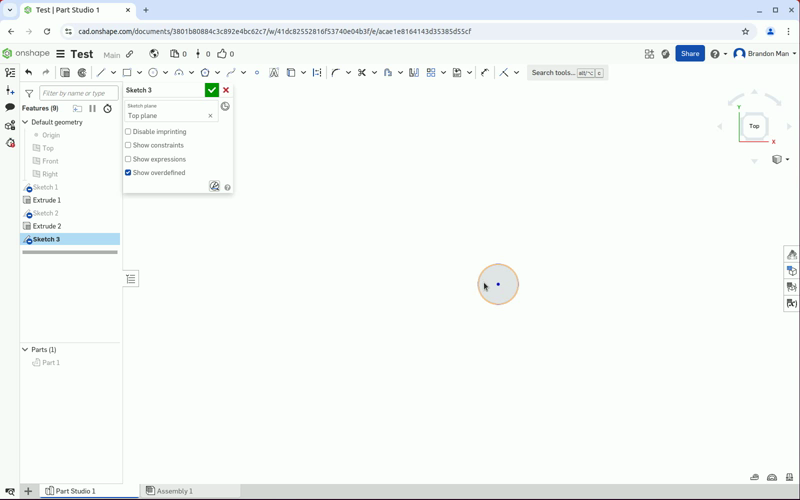
scroll(6)
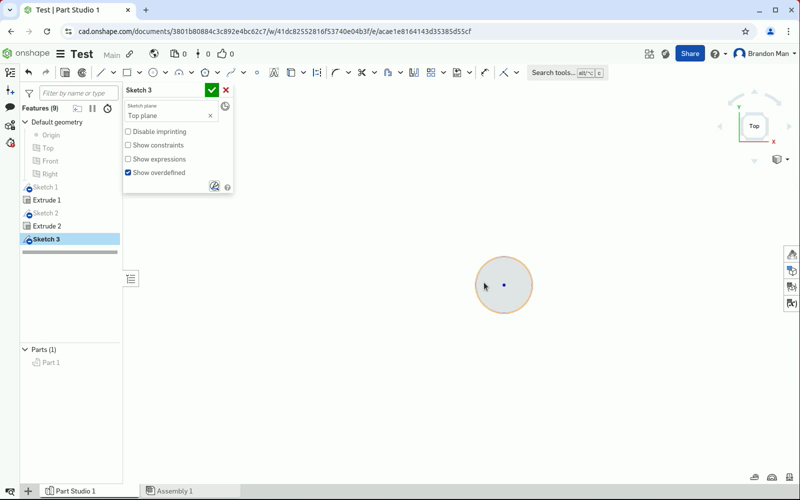
scroll(6)
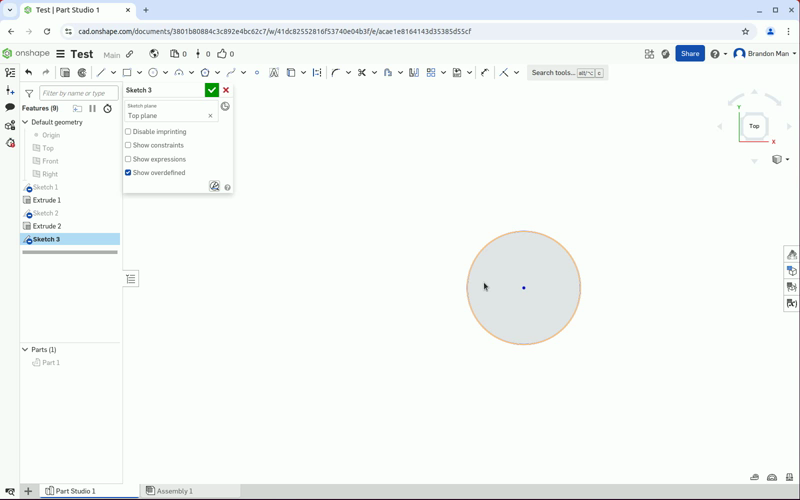
click(484, 282)
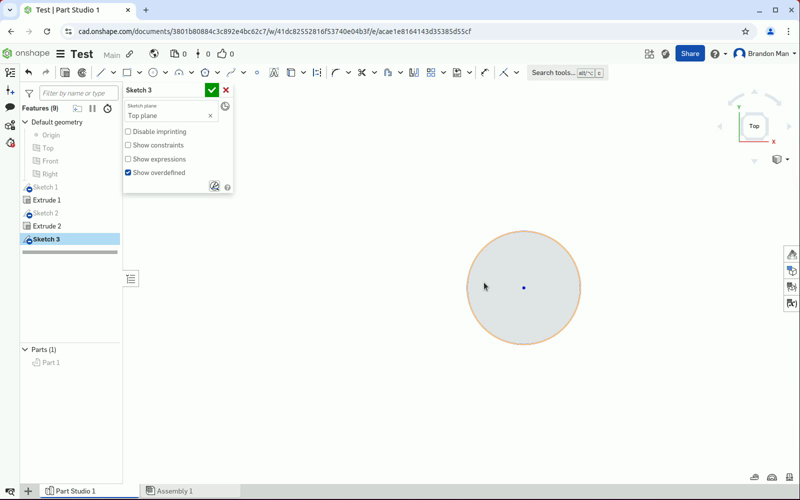
scroll(-6)
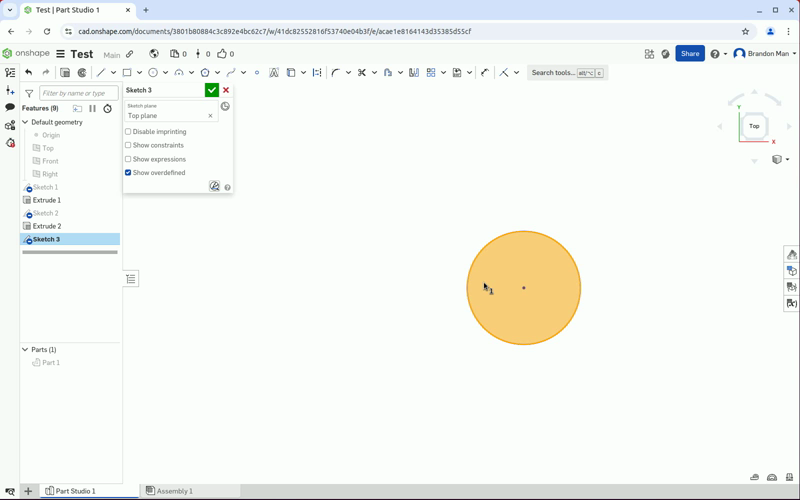
scroll(-6)
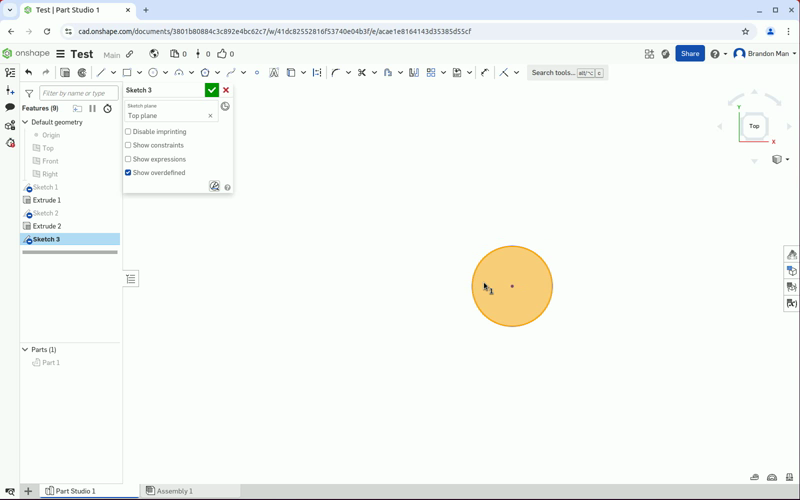
scroll(-6)
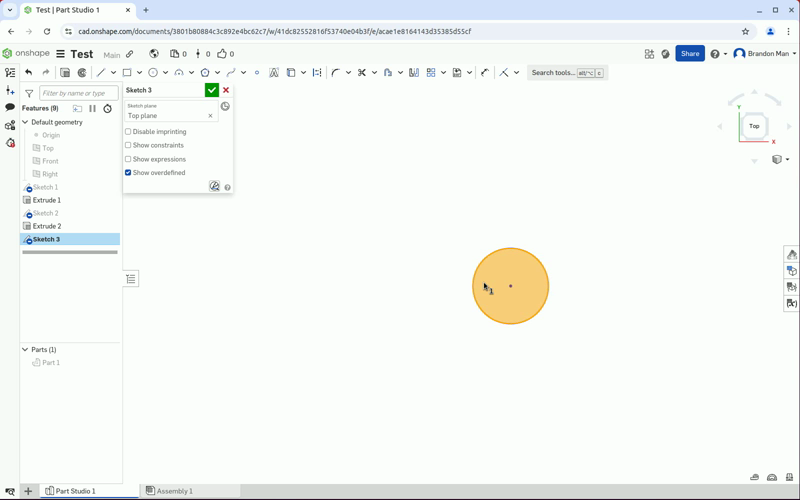
scroll(-6)
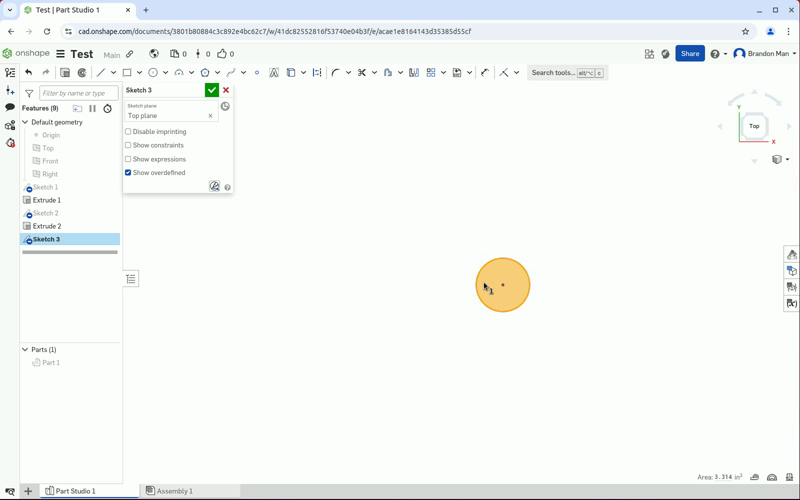
scroll(-6)
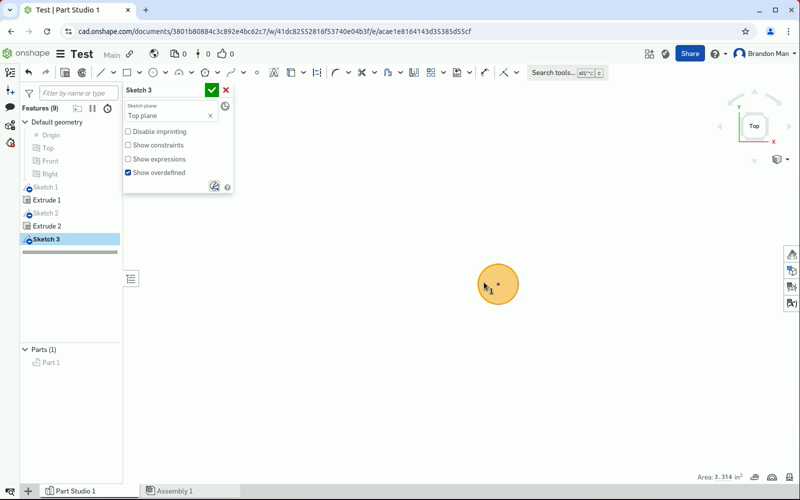
scroll(-6)
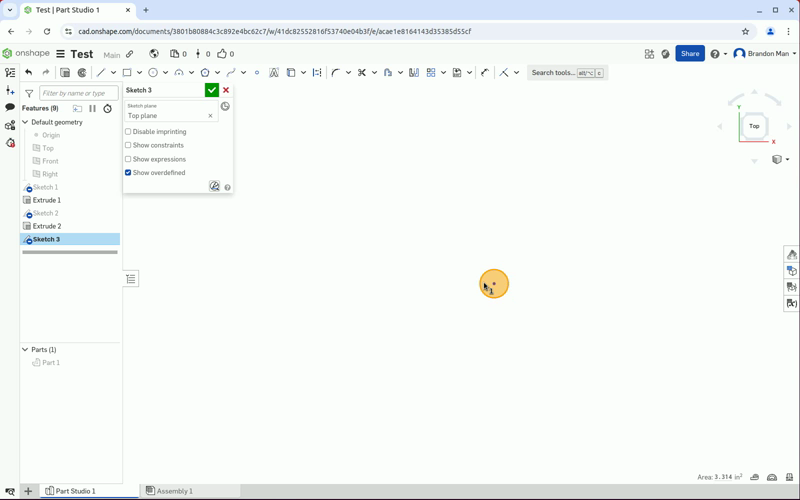
scroll(-6)
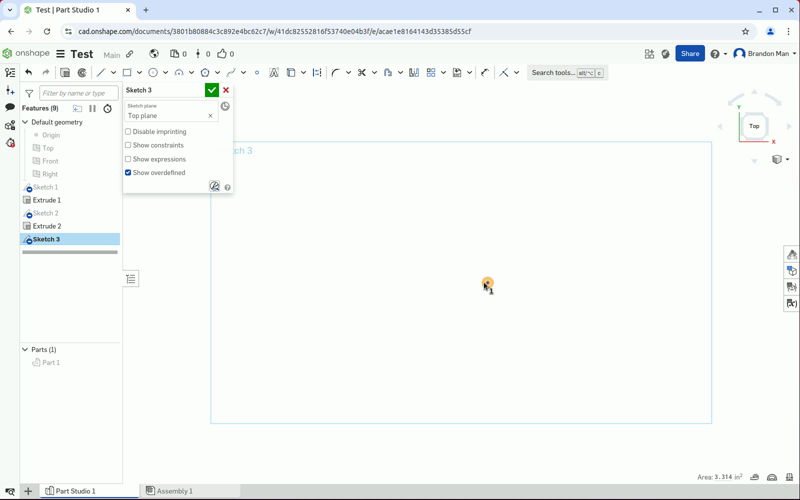
mouse_move(73, 352)
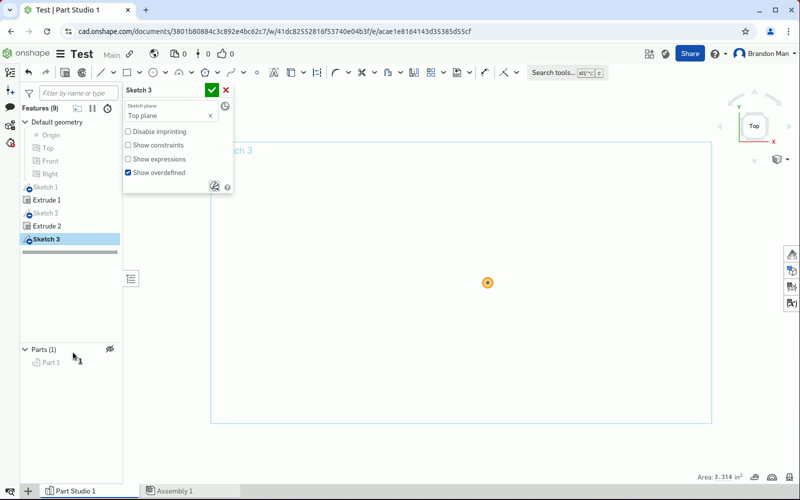
key(shift+y)
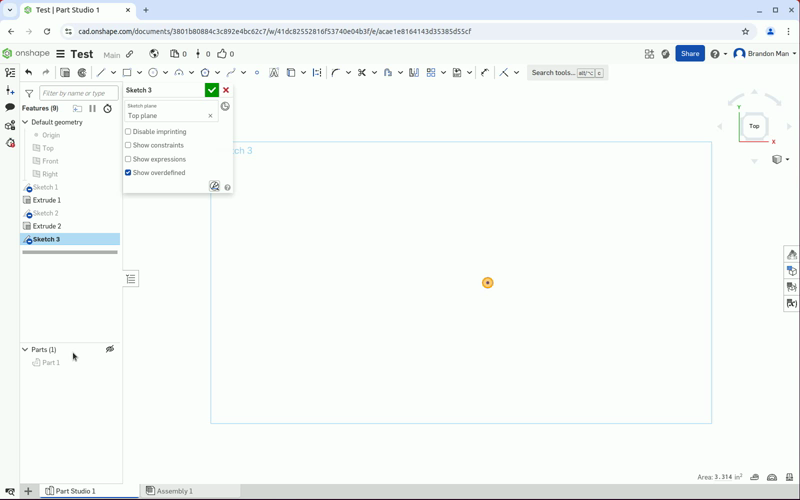
key(shift+e)
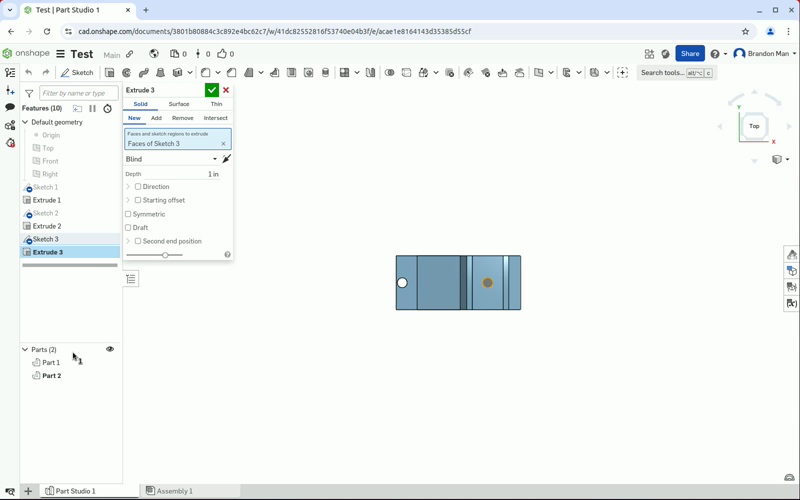
mouse_move(143, 106)
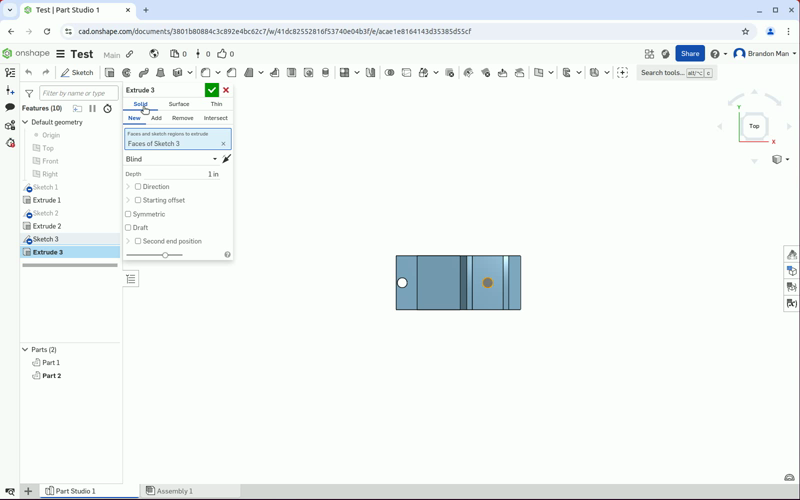
click(143, 106)
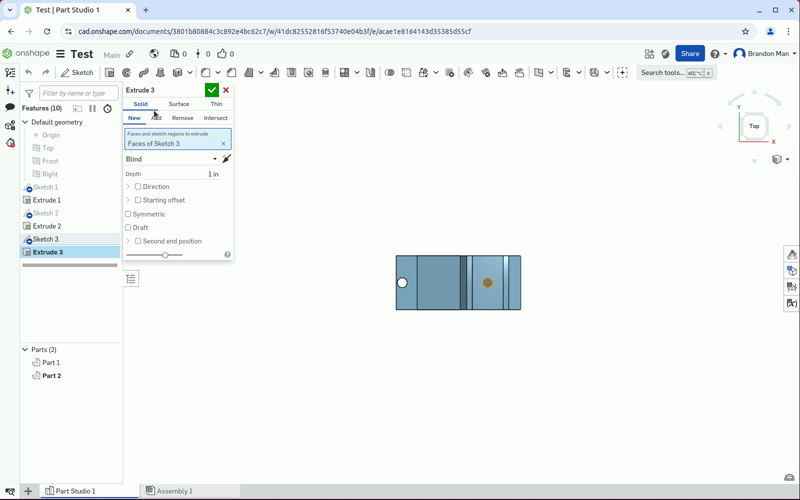
mouse_move(186, 120)
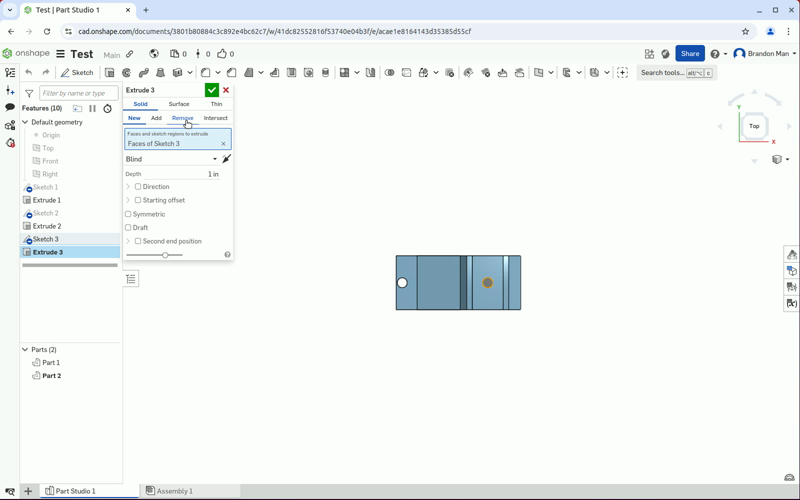
click(186, 120)
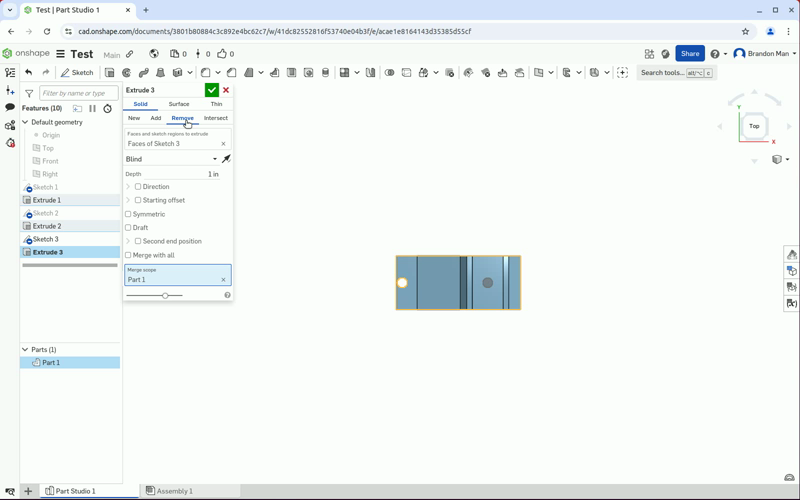
key(tab, 4)
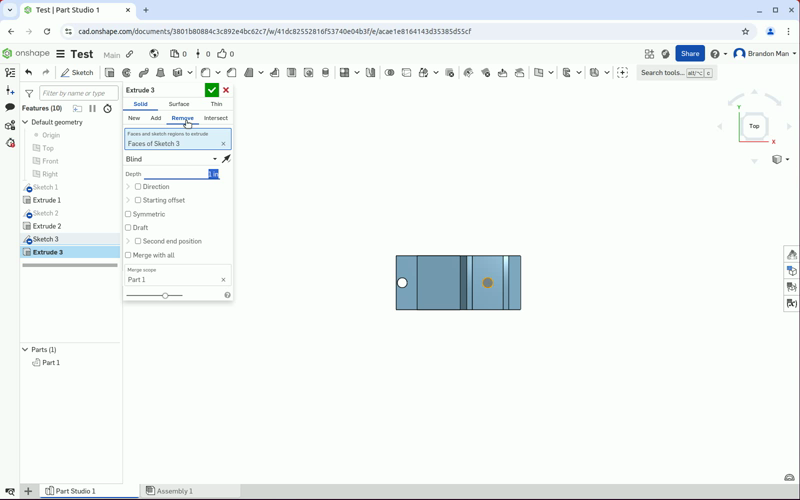
text(11.073)
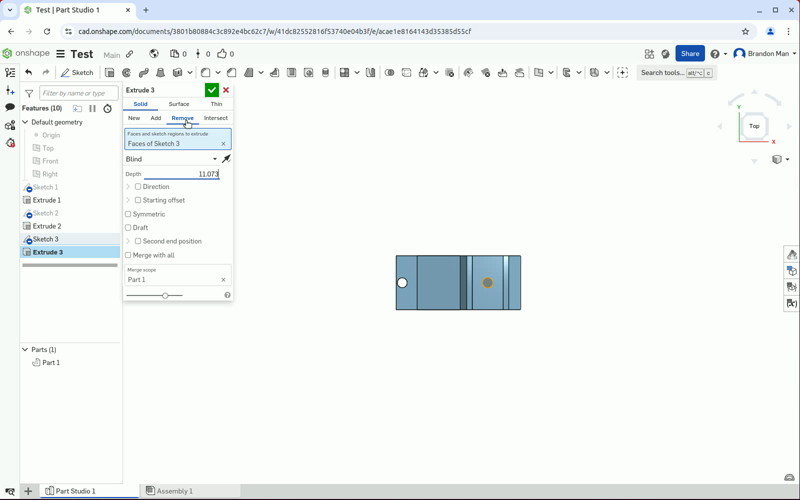
key(tab, 6)
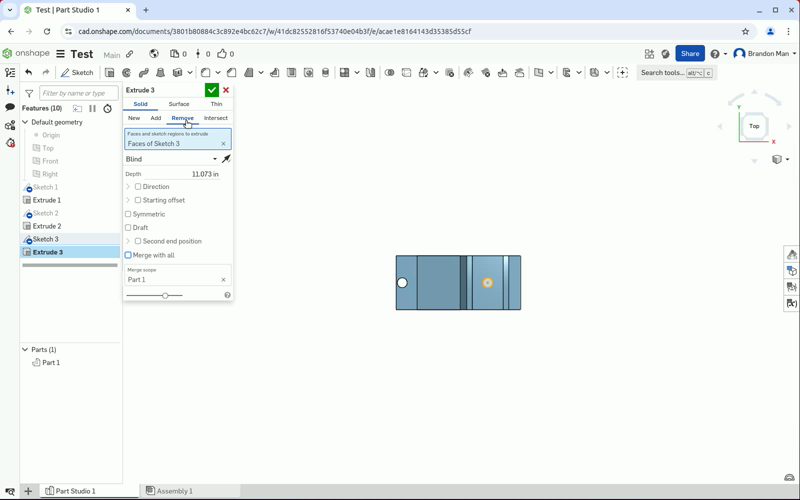
key(space)
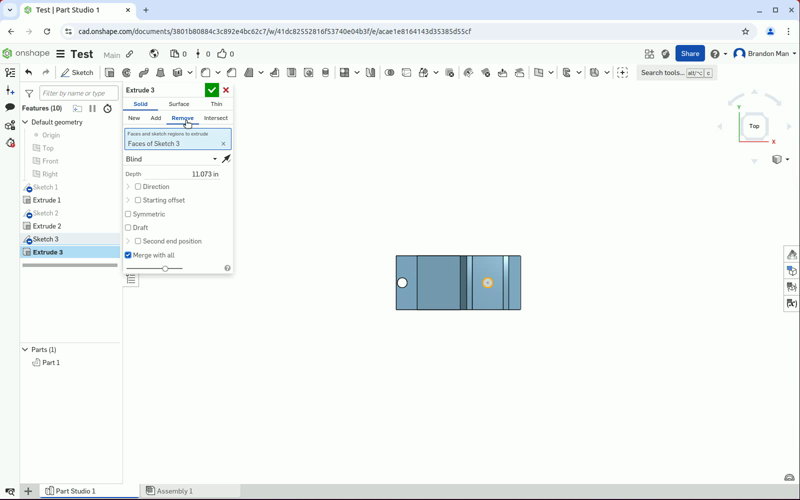
key(enter)
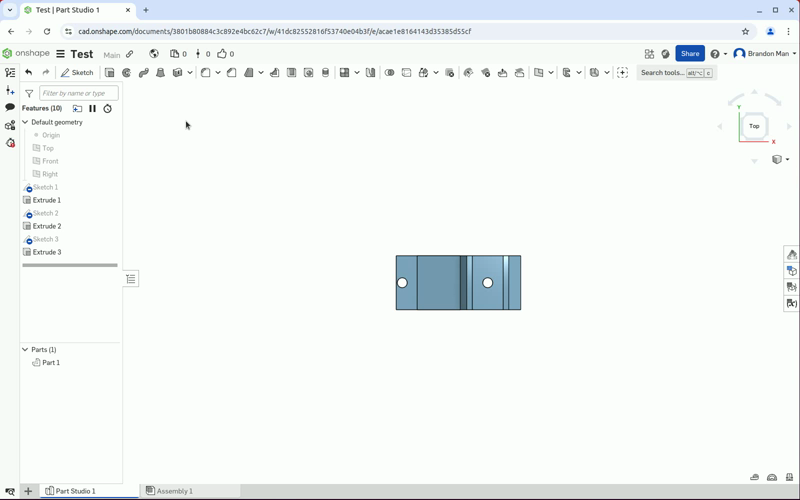
key(shift+h)
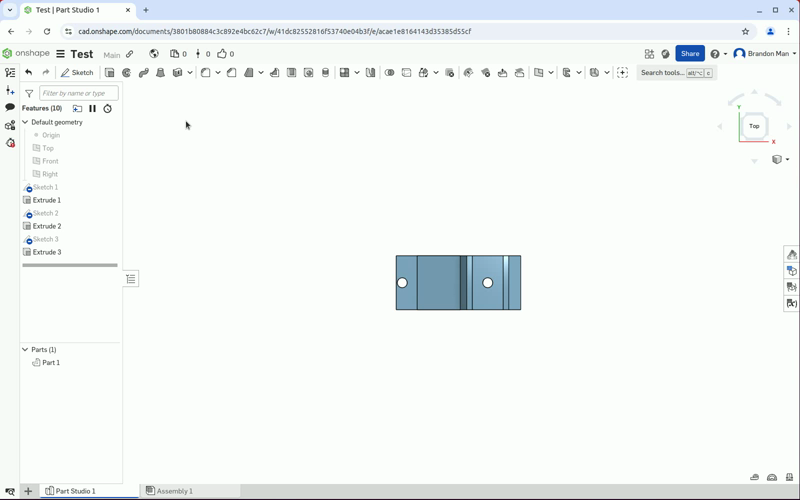
key(shift+h)
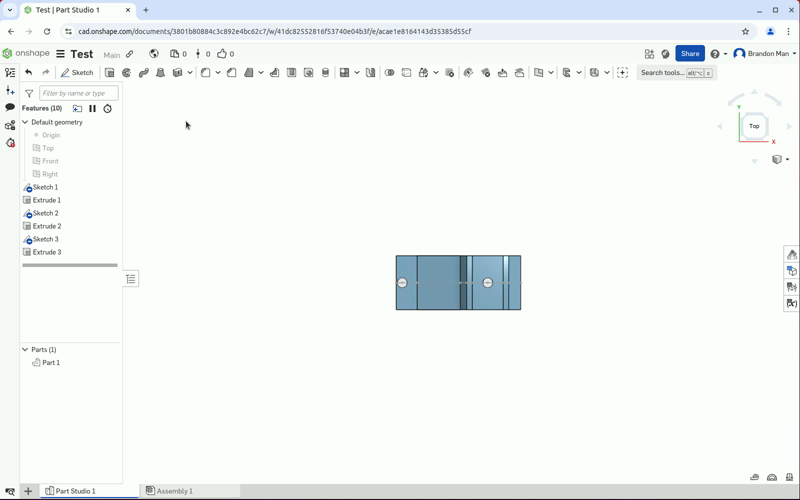
key(shift+7)
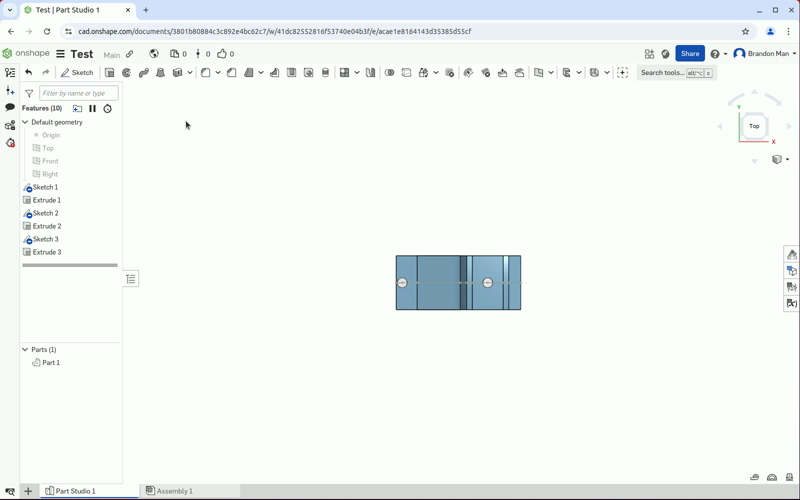
key(up, 3)
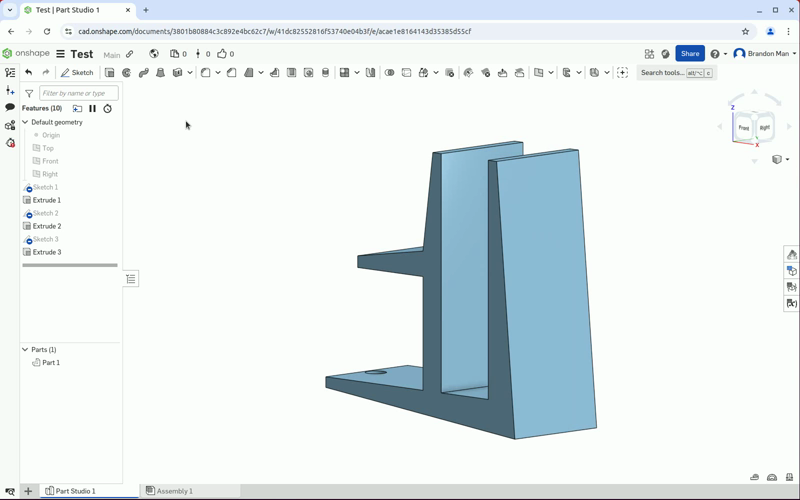
key(left, 3)
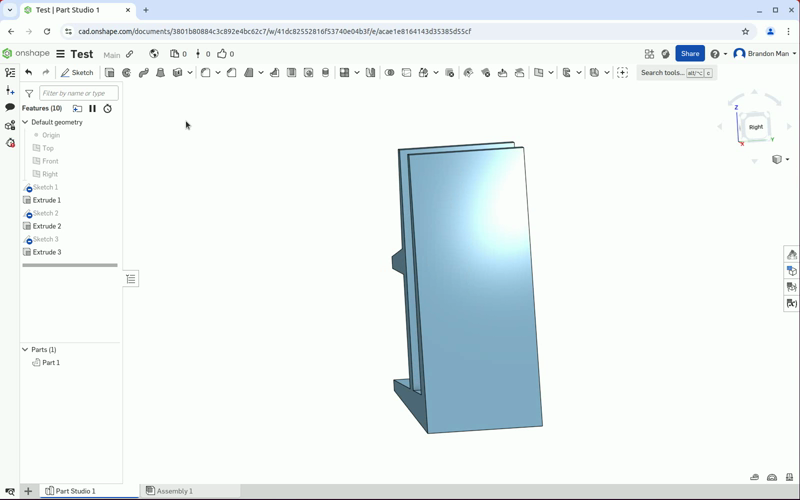
key(right, 3)
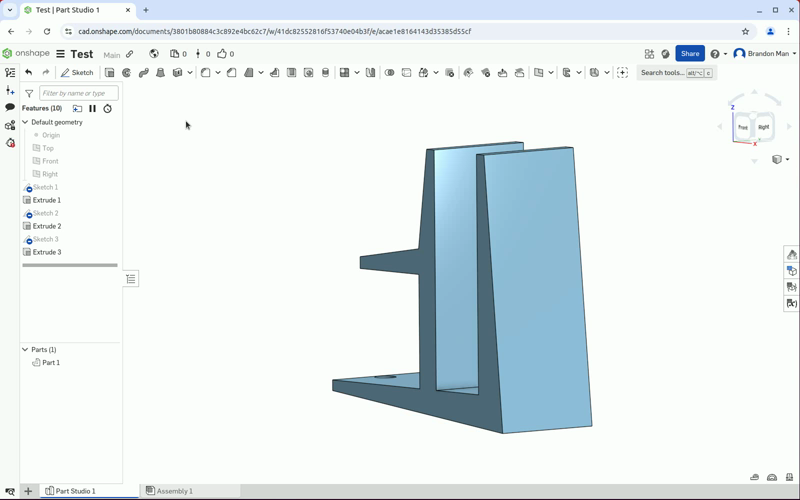
key(down, 3)
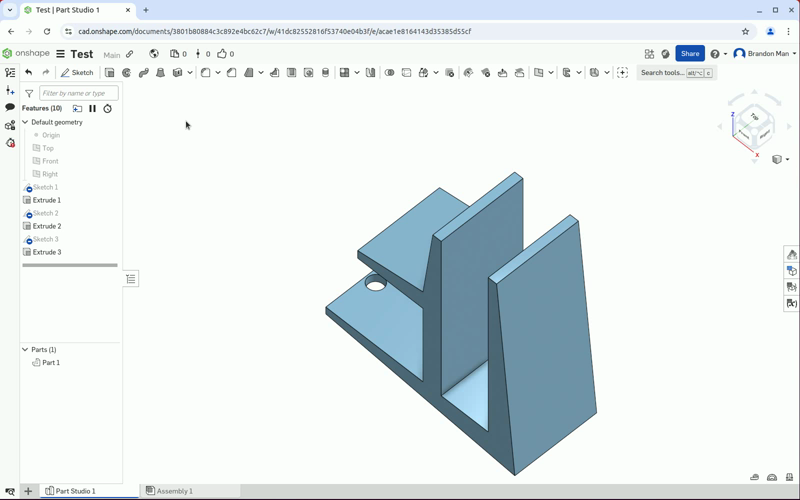
mouse_move(73, 189)
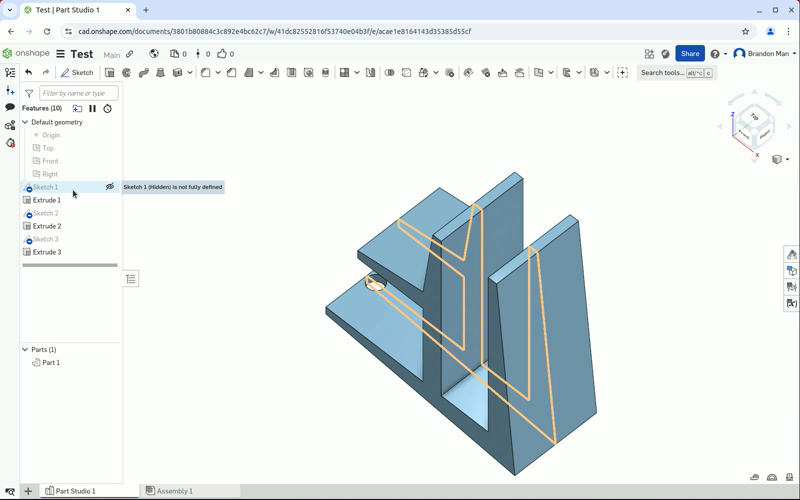
click(73, 189)